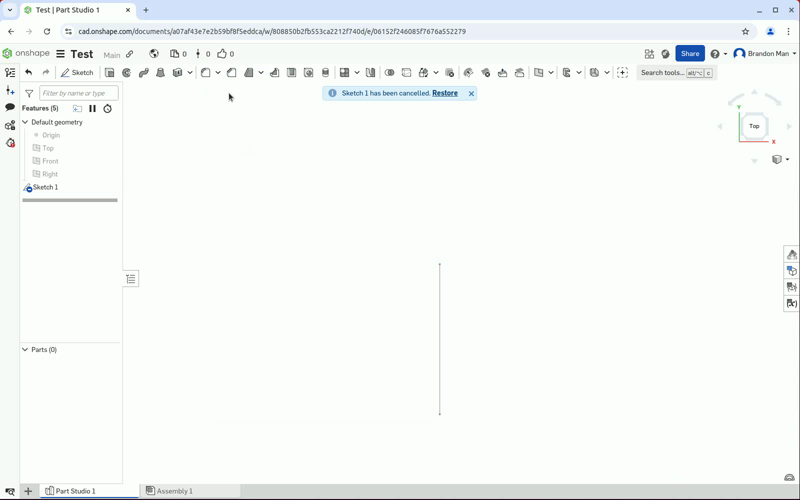
key(shift+h)
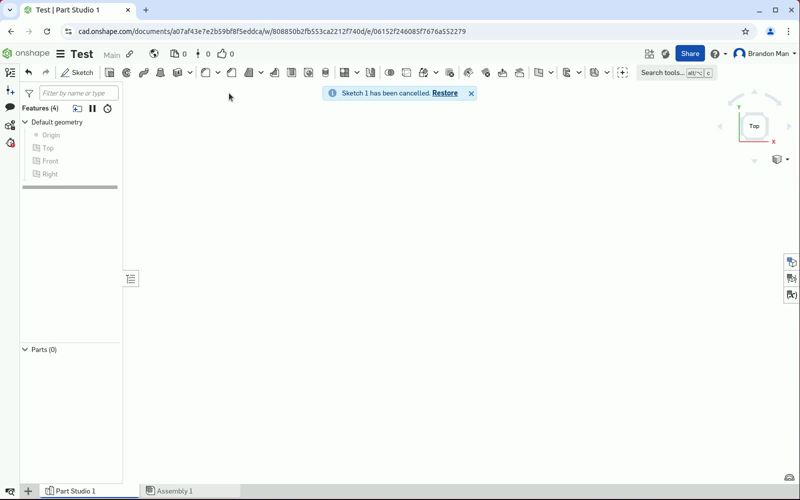
mouse_move(73, 352)
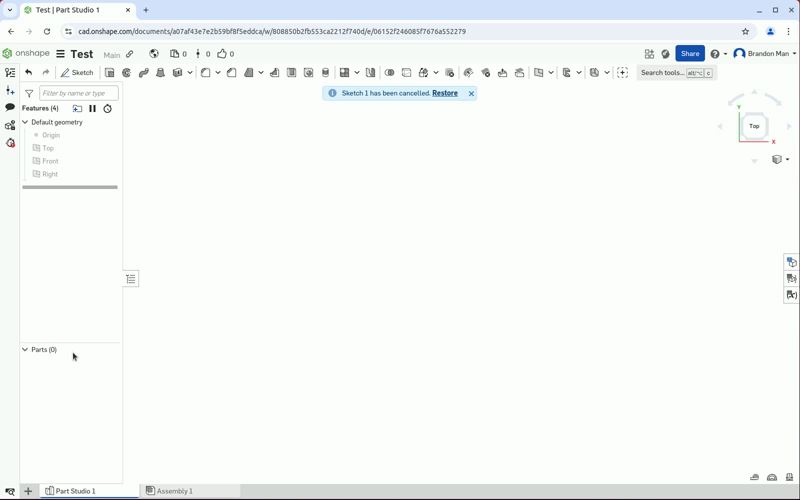
key(y)
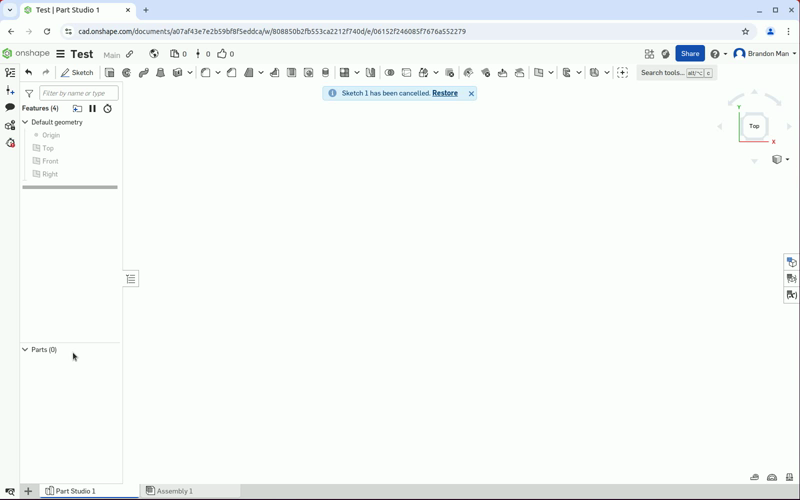
key(shift+p)
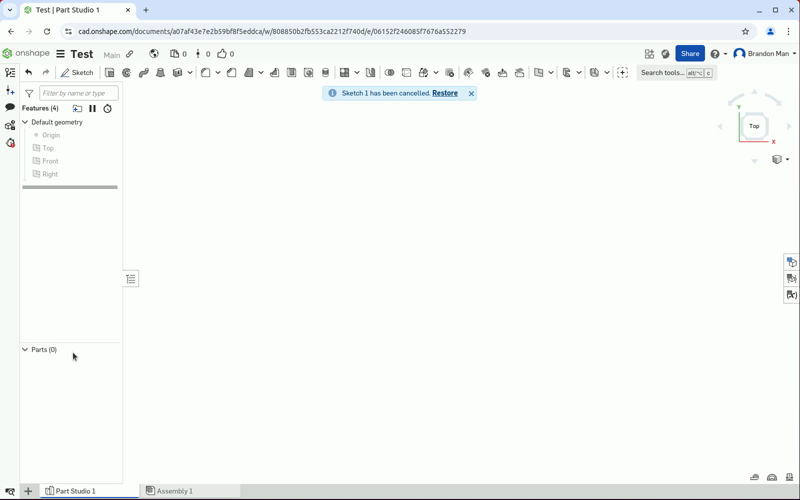
key(space)
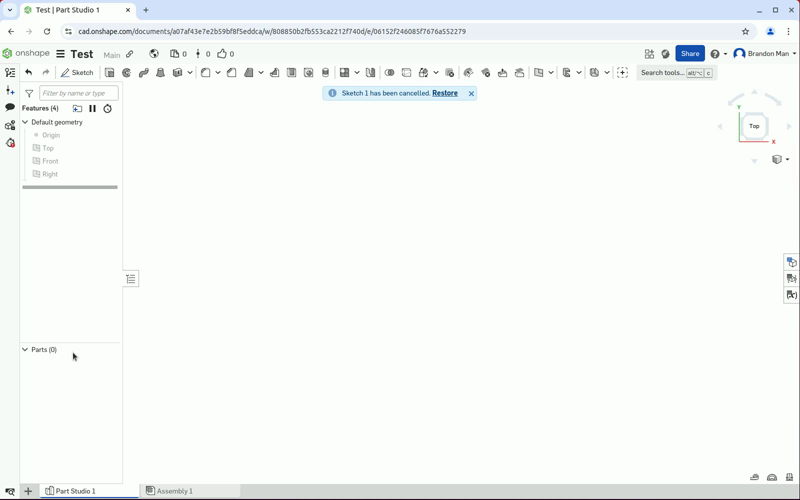
key_down(shift)
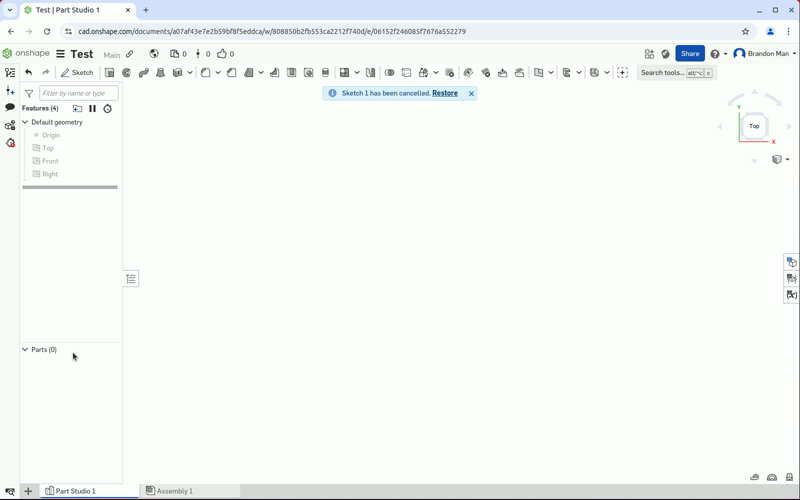
key(up)
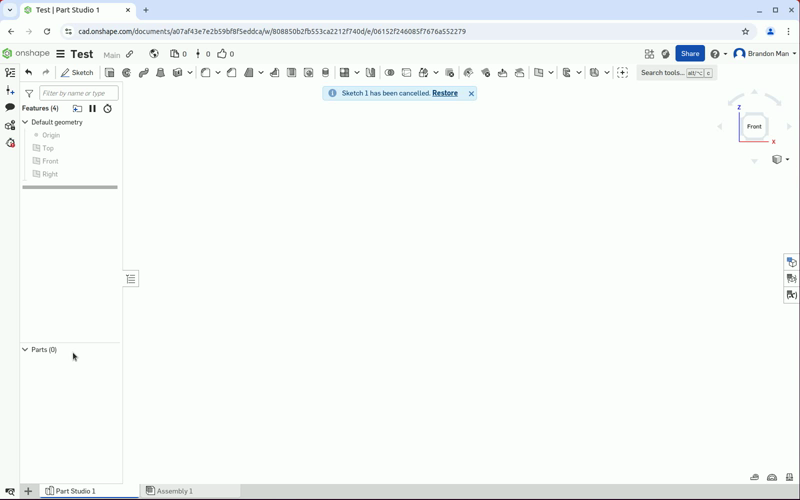
key_up(shift)
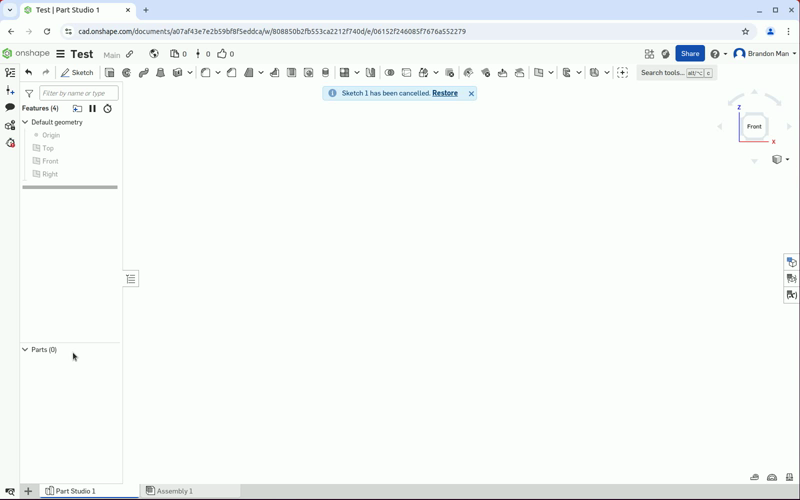
key(space)
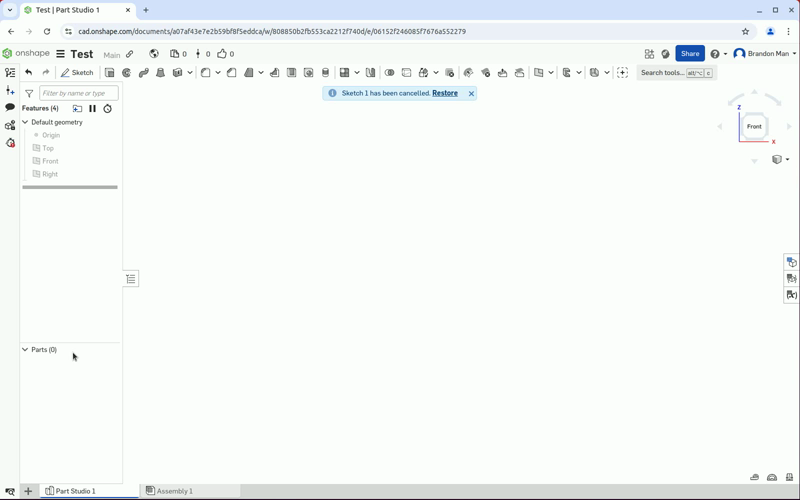
key_down(shift)
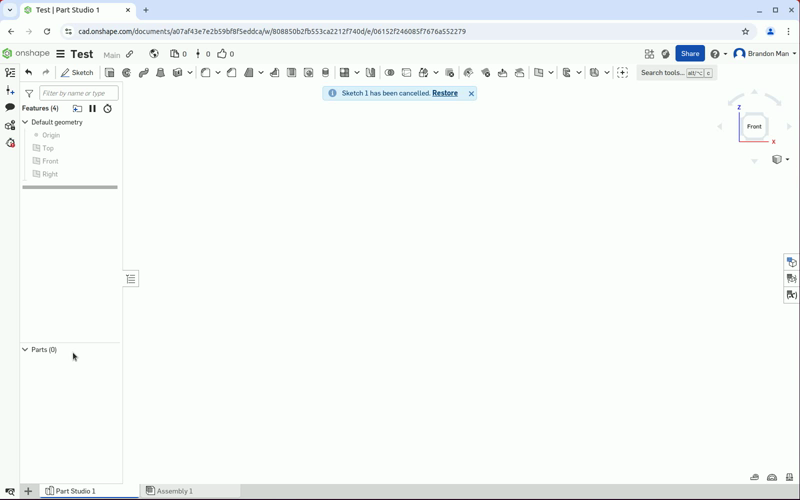
key(left)
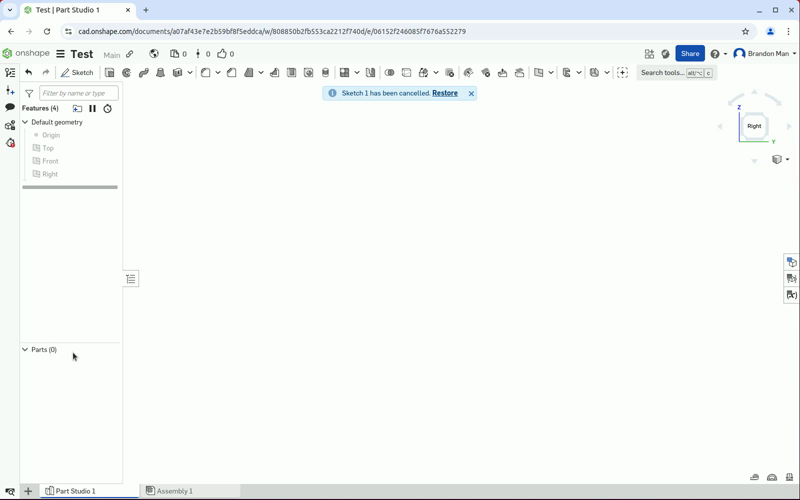
key_up(shift)
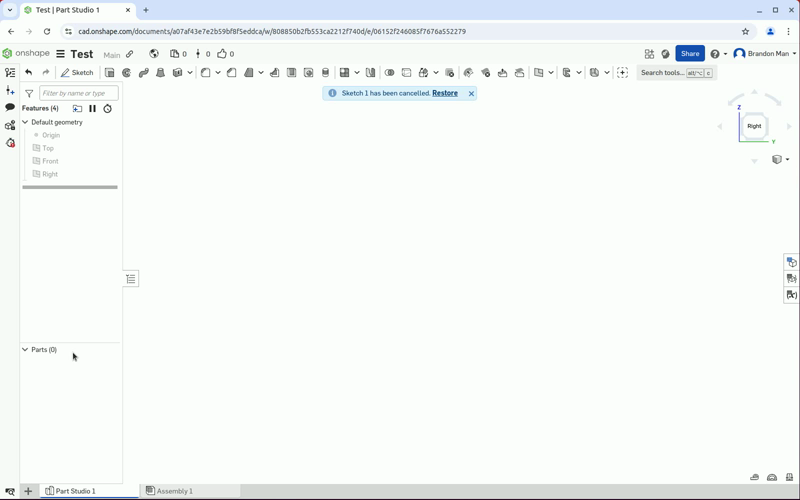
mouse_move(73, 352)
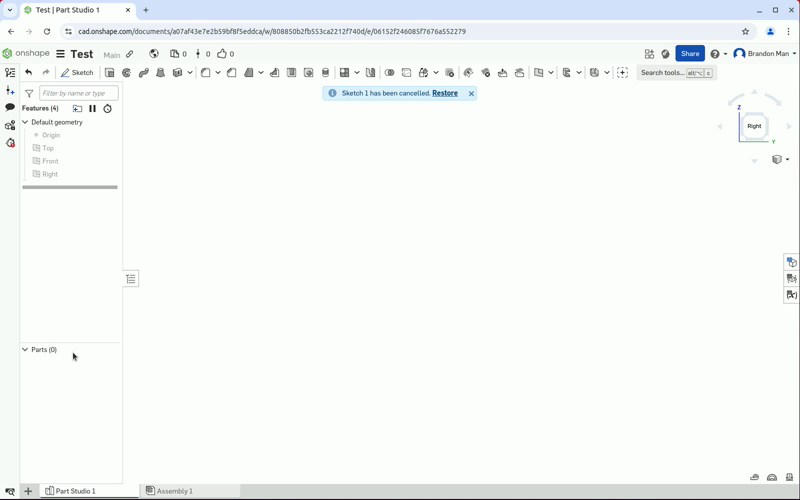
key(shift+y)
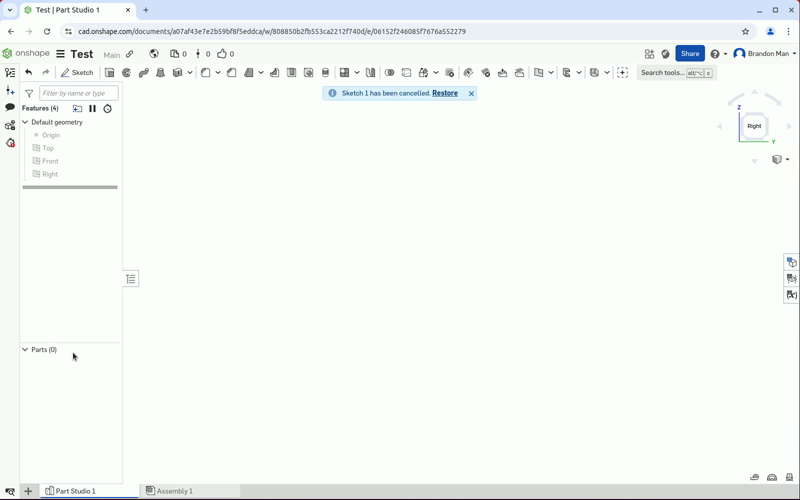
key(shift+s)
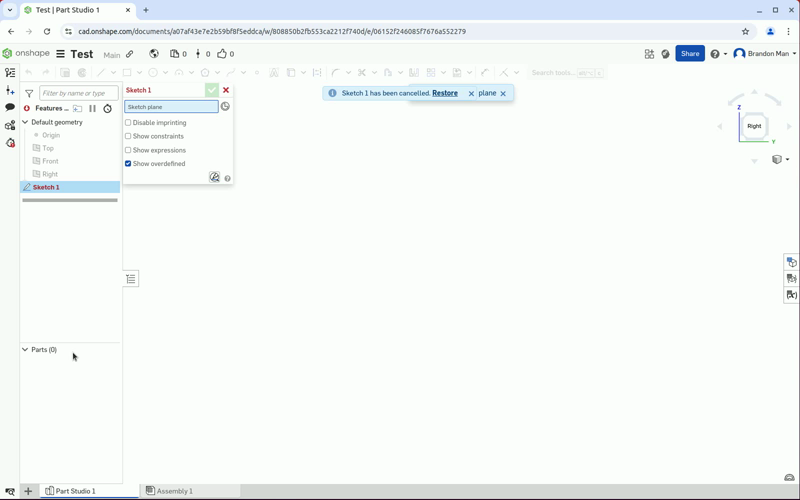
mouse_move(73, 176)
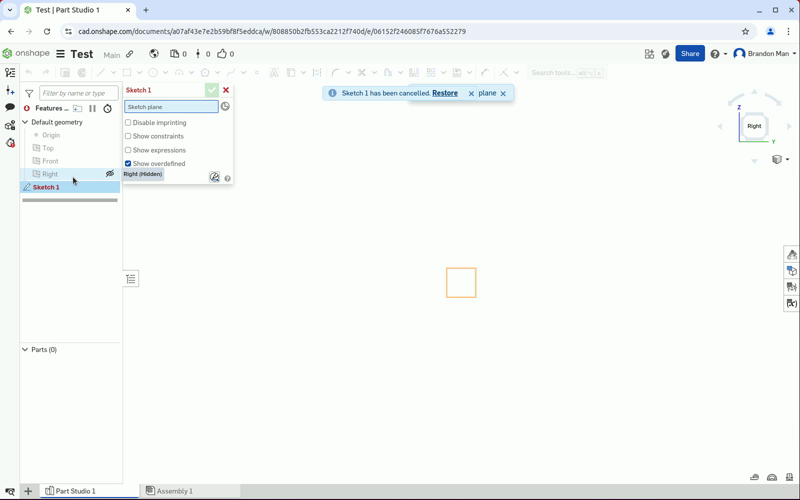
click(73, 176)
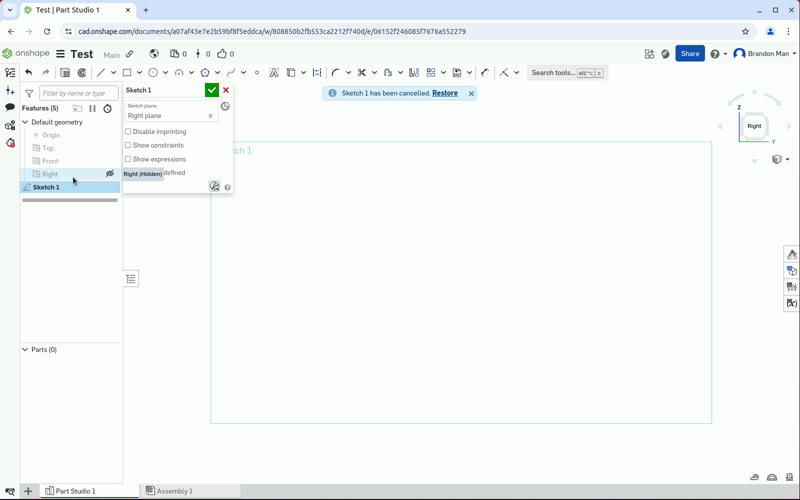
mouse_move(73, 352)
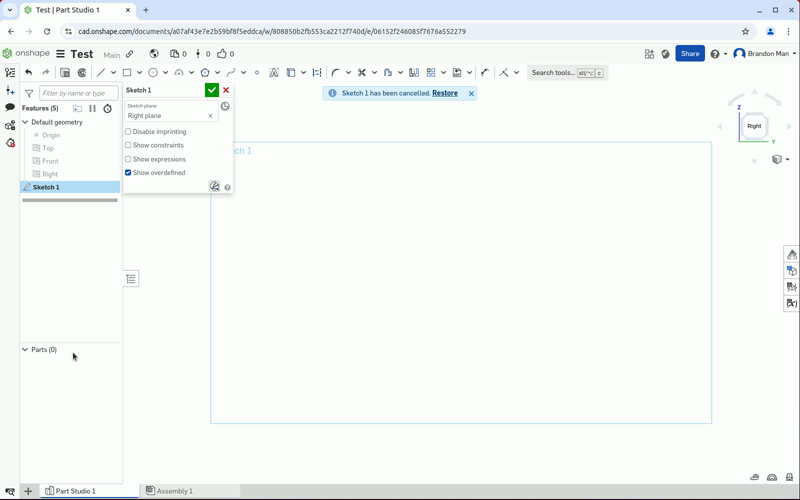
key(y)
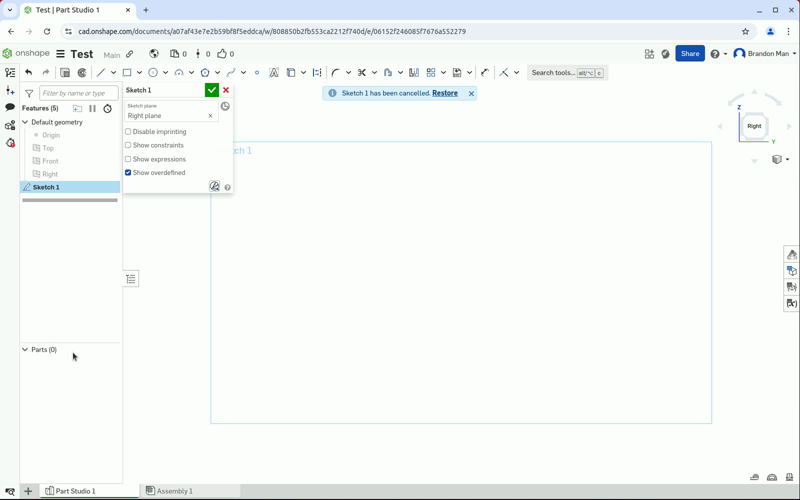
key(l)
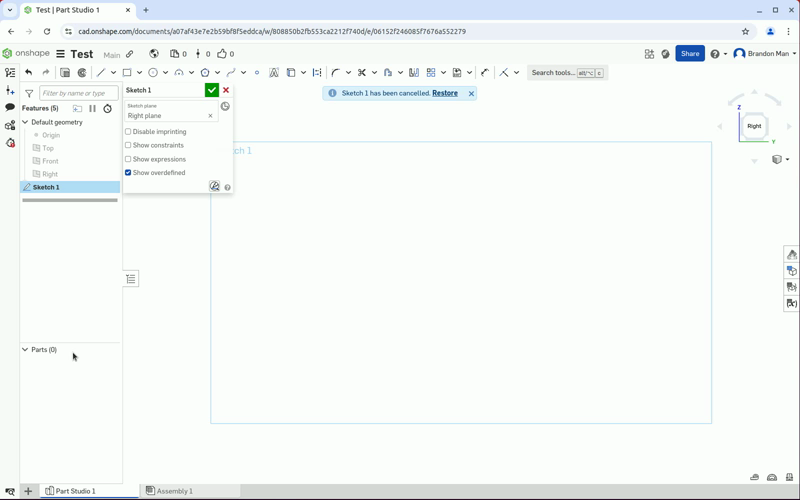
key_down(shift)
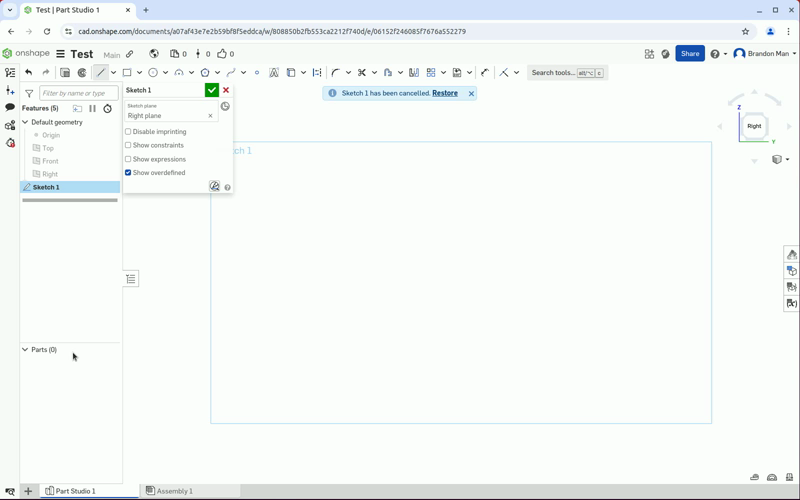
mouse_move(363, 203)
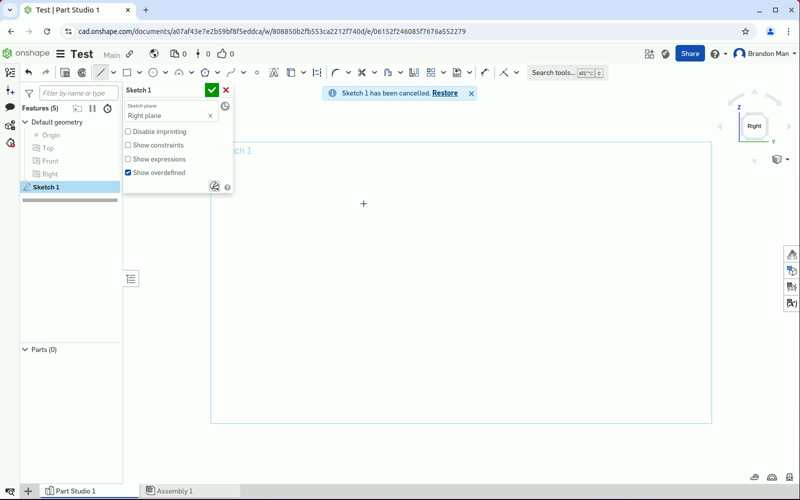
click(363, 203)
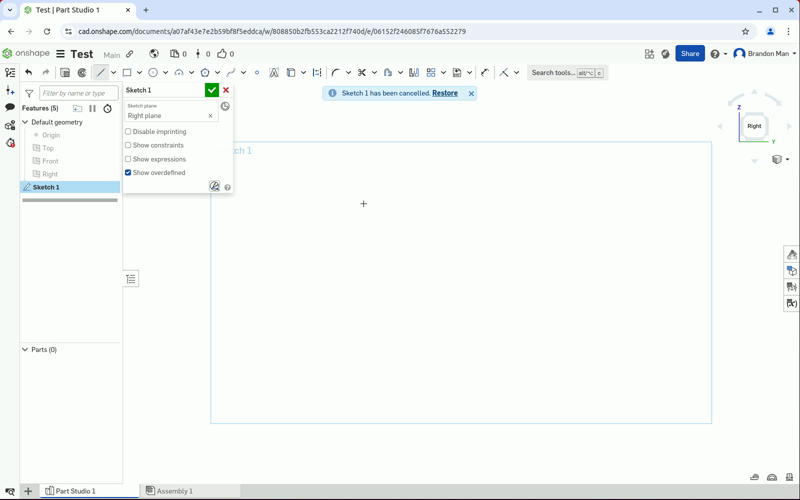
key_up(shift)
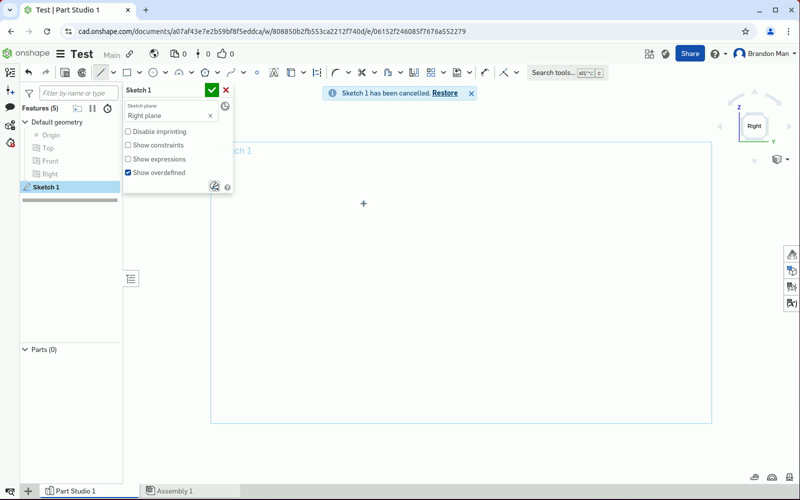
key_down(shift)
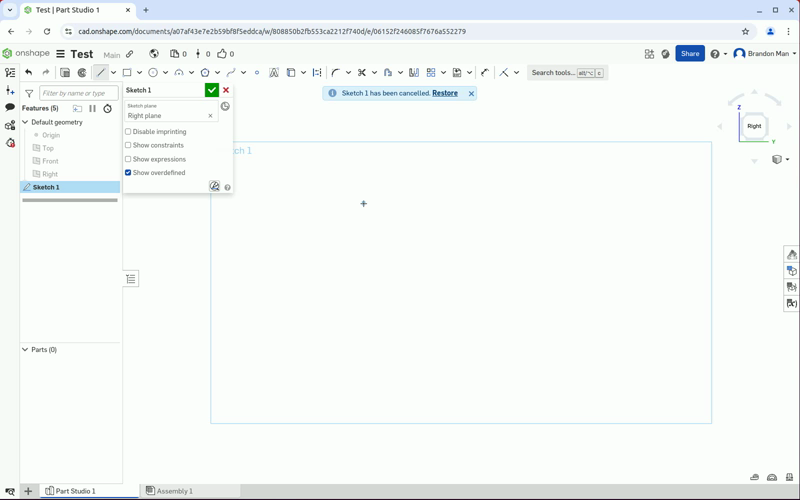
mouse_move(393, 203)
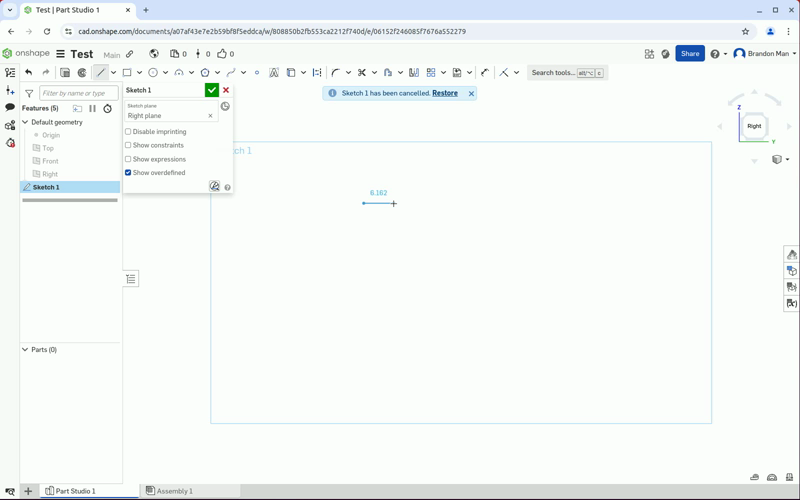
mouse_move(400, 203)
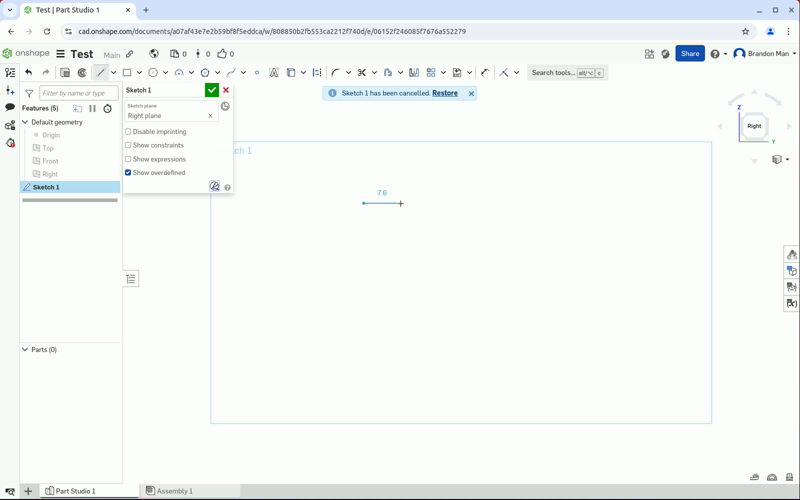
click(400, 203)
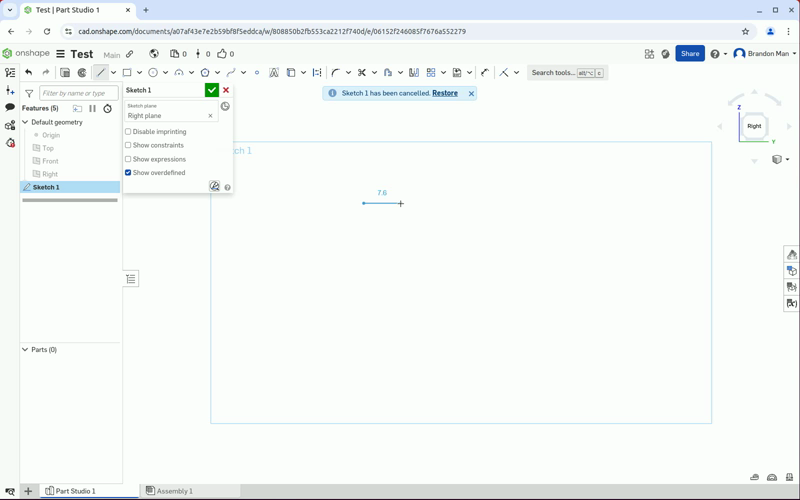
key_up(shift)
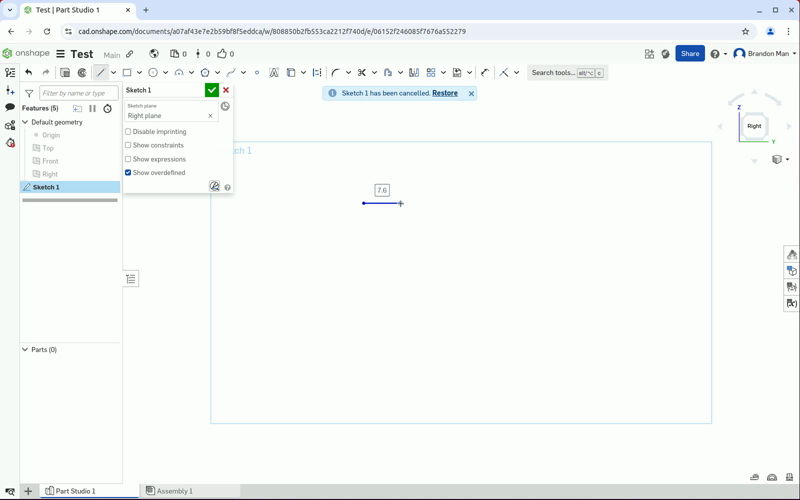
key_down(shift)
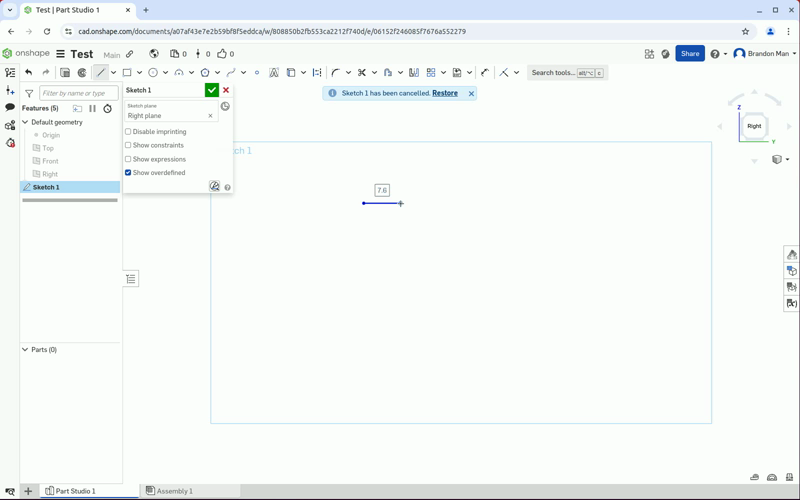
mouse_move(430, 203)
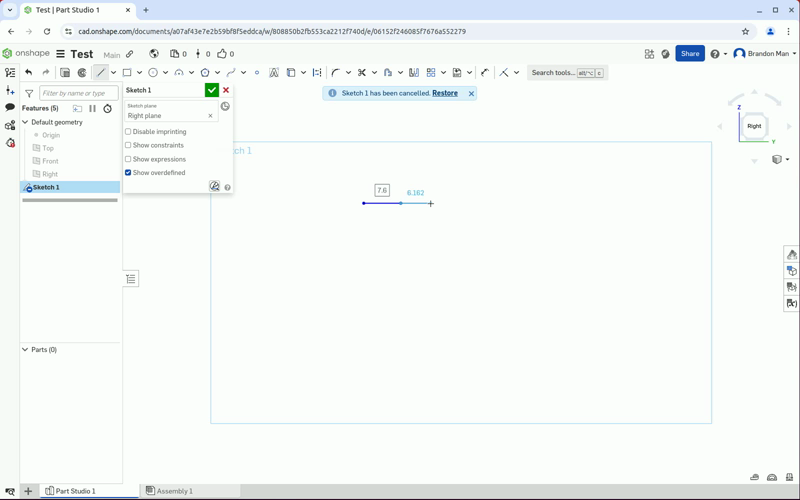
mouse_move(397, 182)
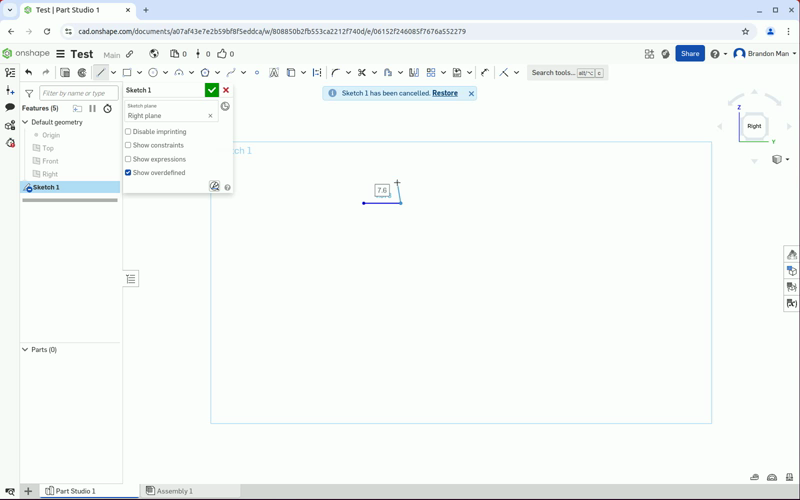
click(397, 182)
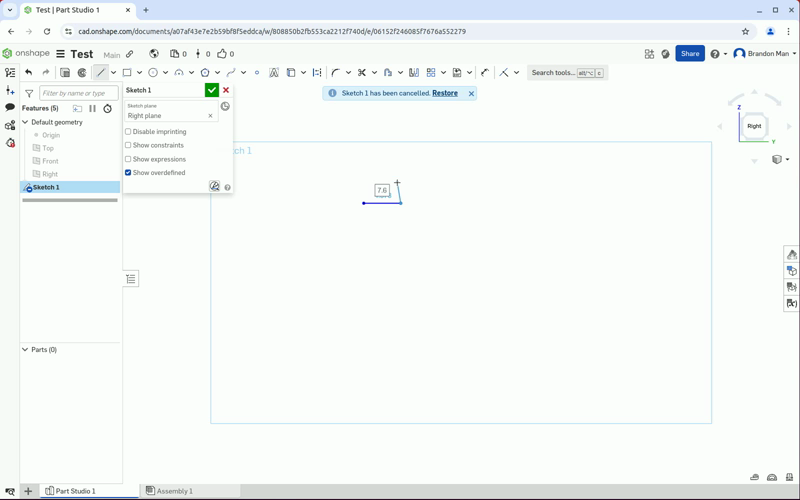
key_up(shift)
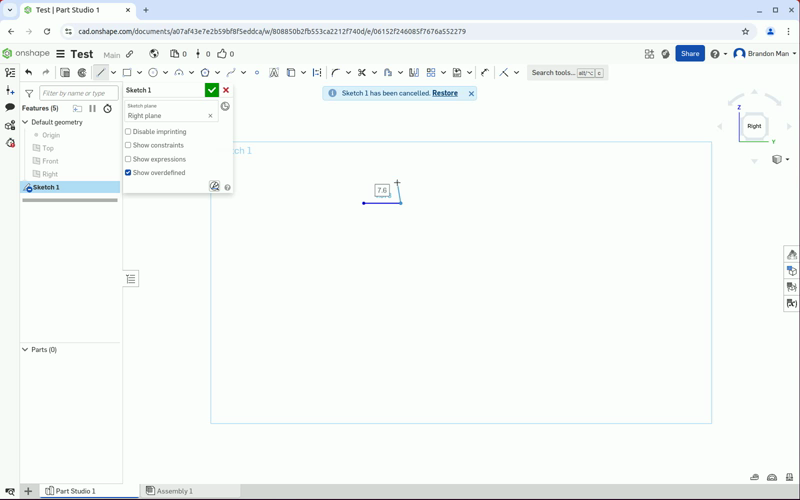
key(esc)
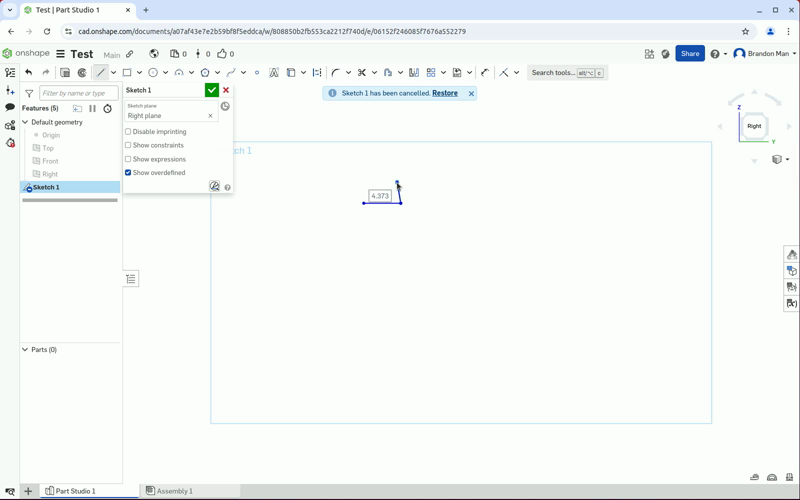
key(a)
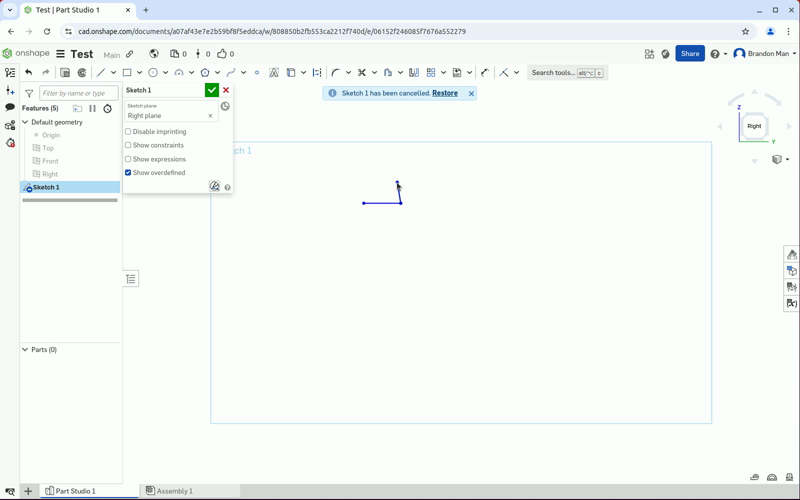
mouse_move(397, 182)
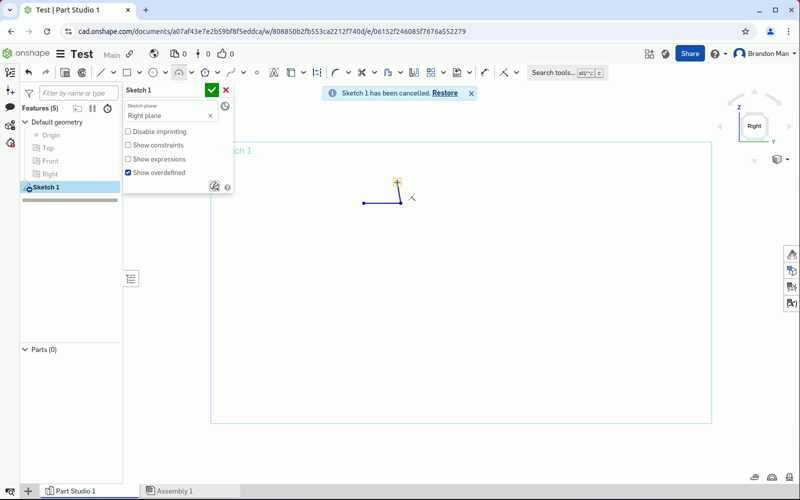
click(397, 182)
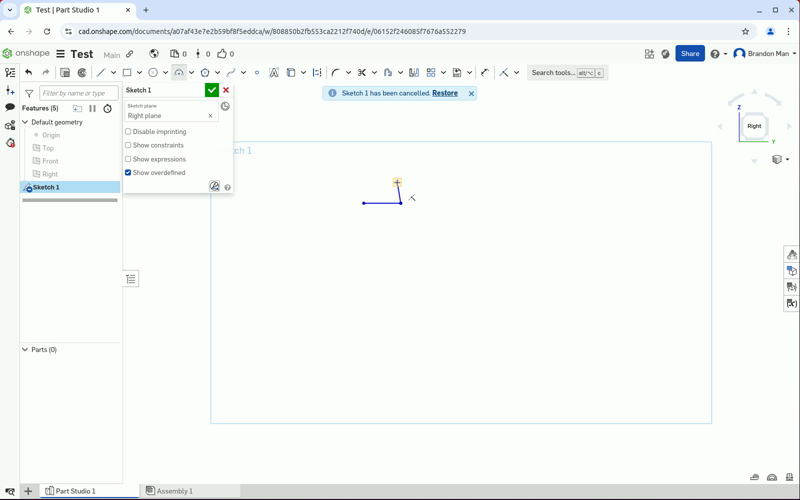
key_down(shift)
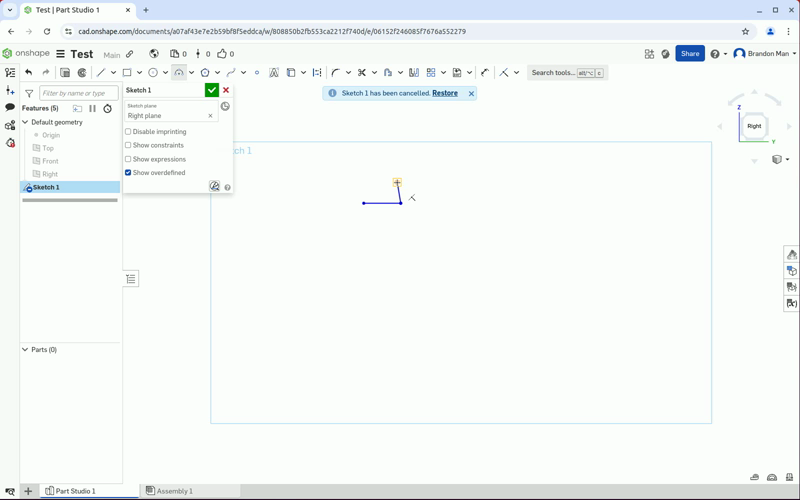
mouse_move(366, 182)
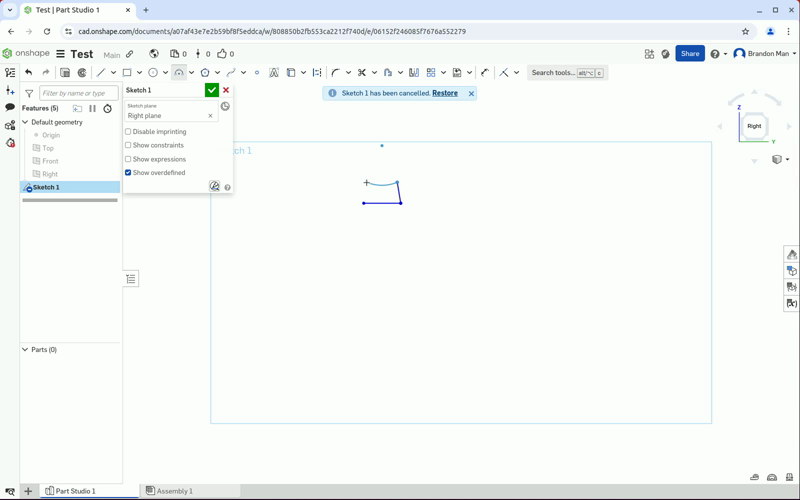
click(366, 182)
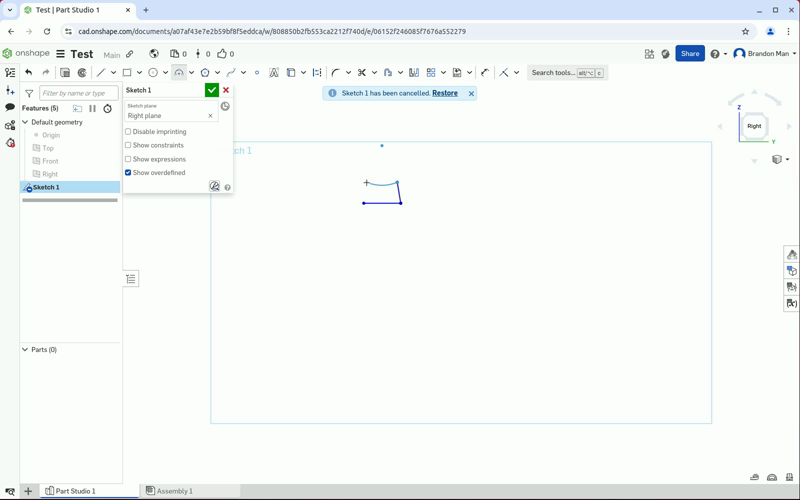
mouse_move(382, 200)
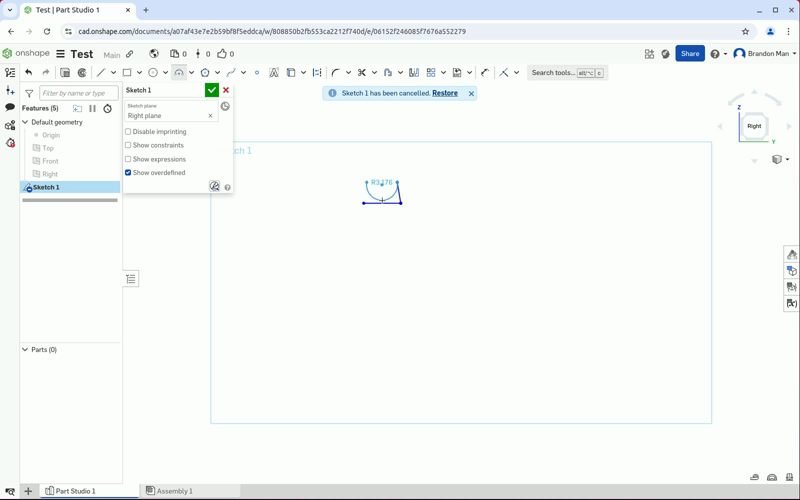
click(382, 200)
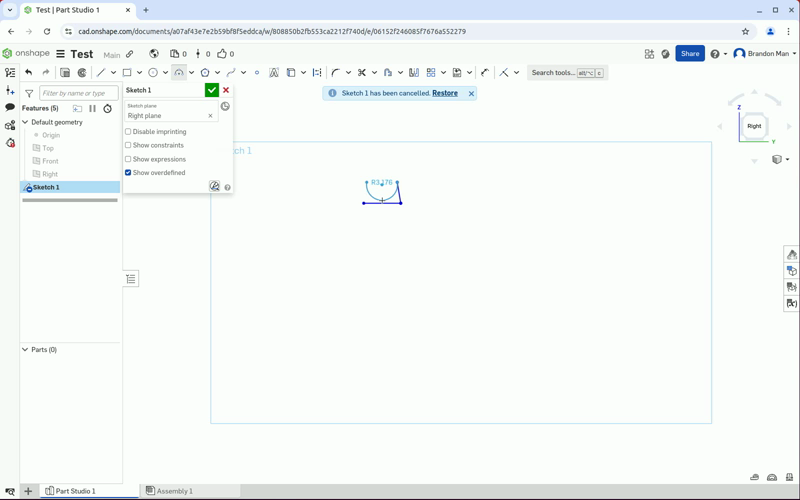
key_up(shift)
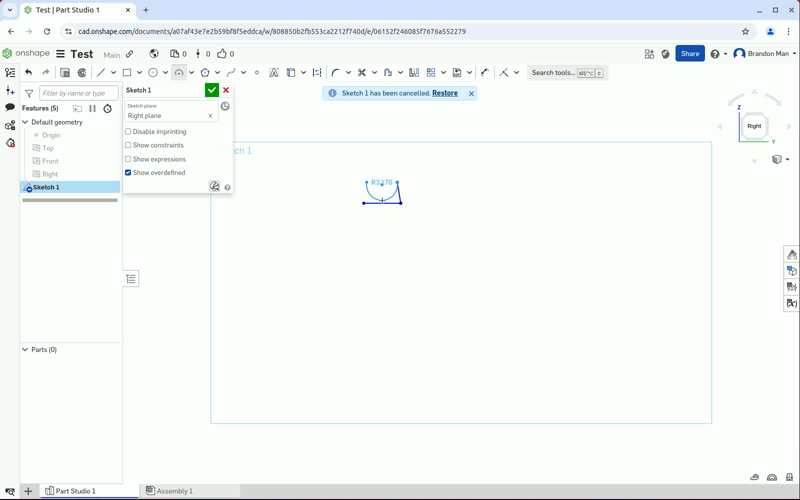
key(esc)
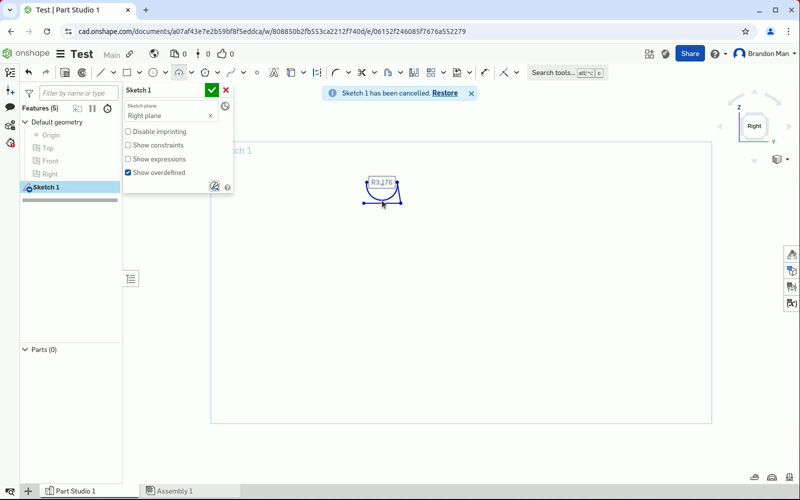
key(l)
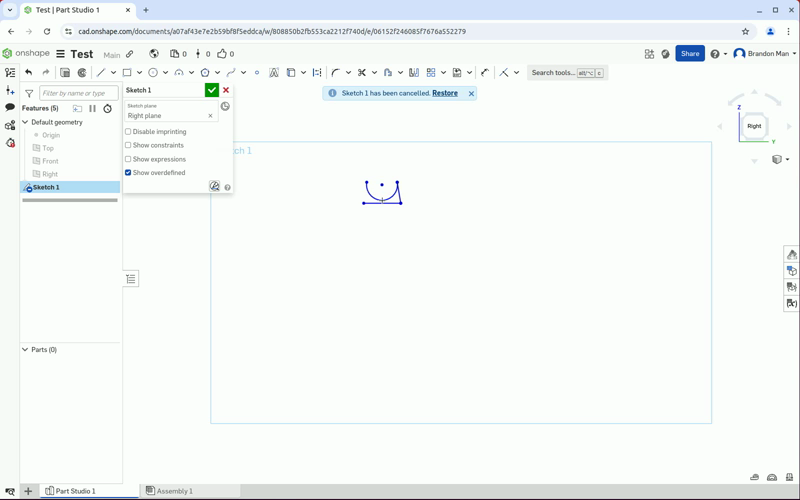
mouse_move(366, 182)
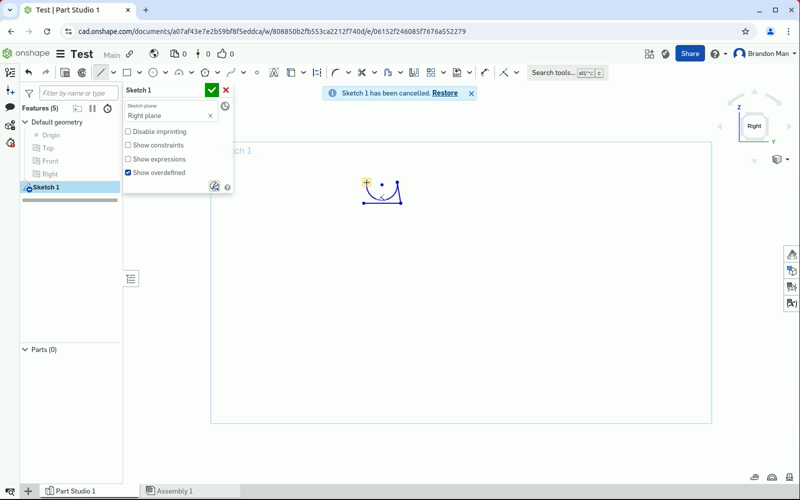
click(366, 182)
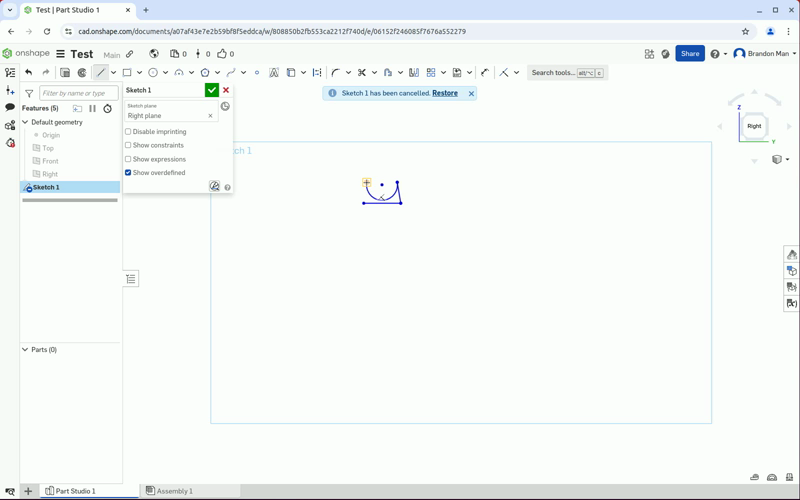
mouse_move(396, 182)
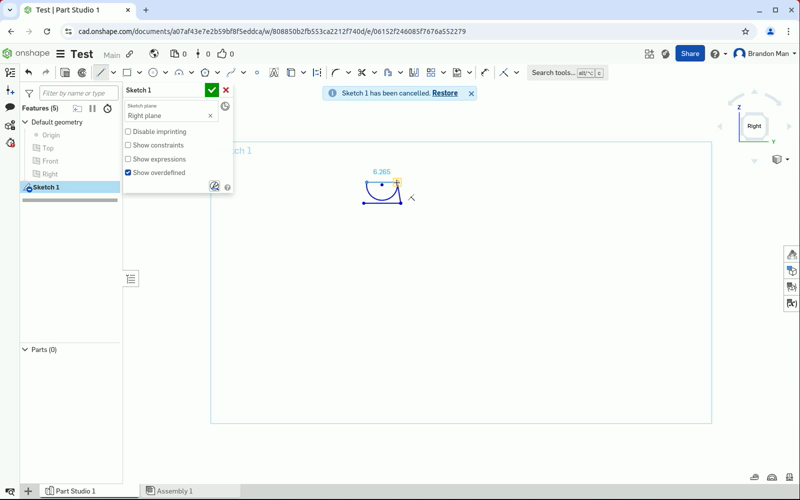
key_down(shift)
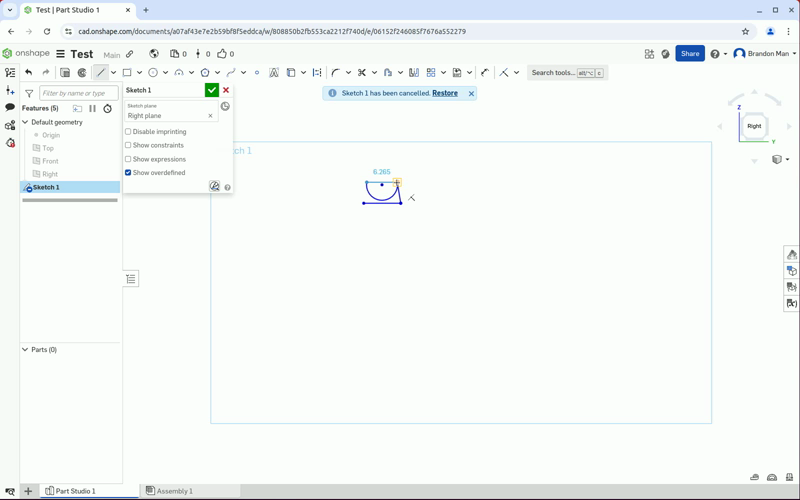
mouse_move(363, 203)
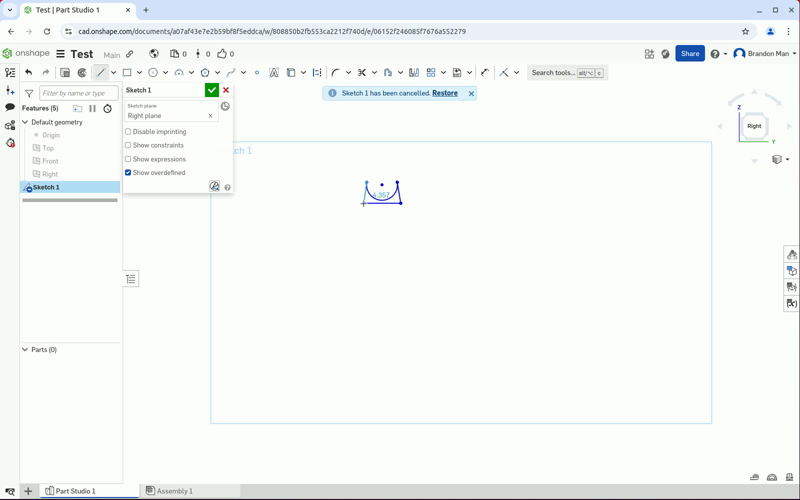
key_up(shift)
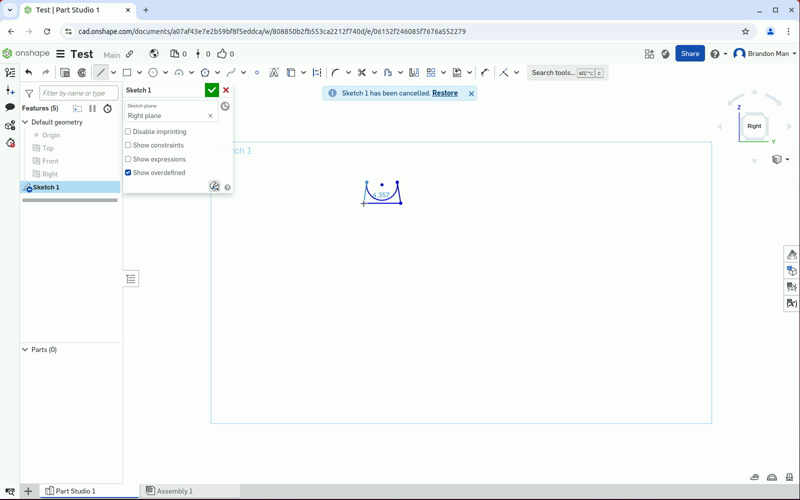
click(363, 203)
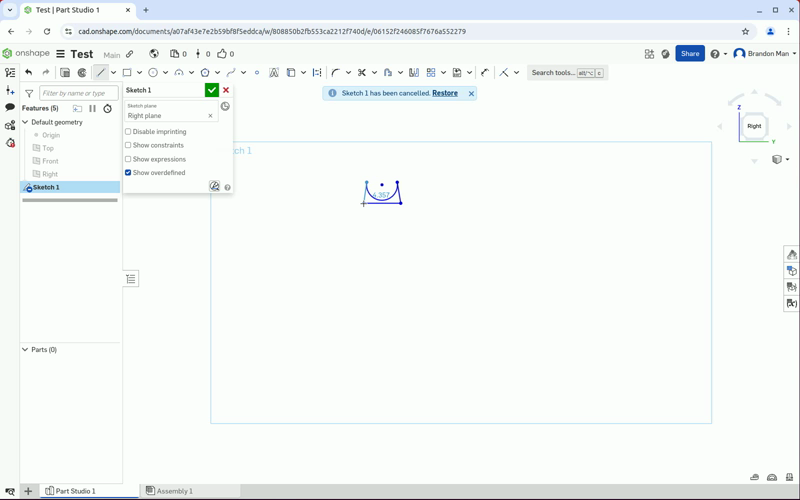
key(esc)
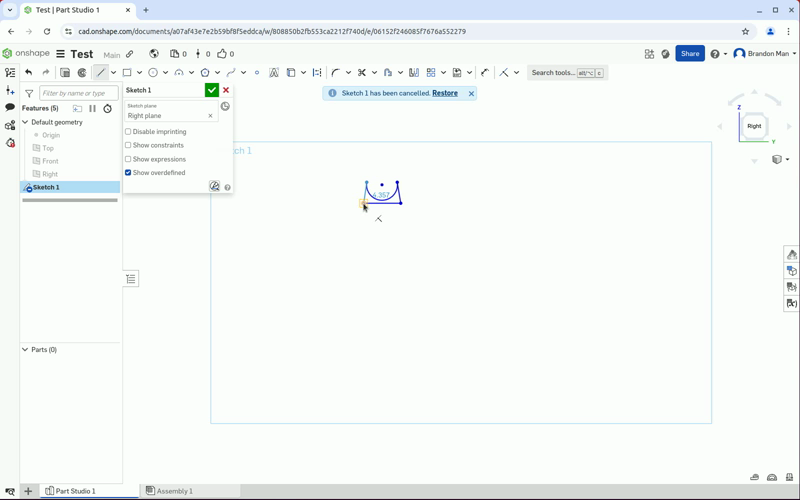
mouse_move(390, 198)
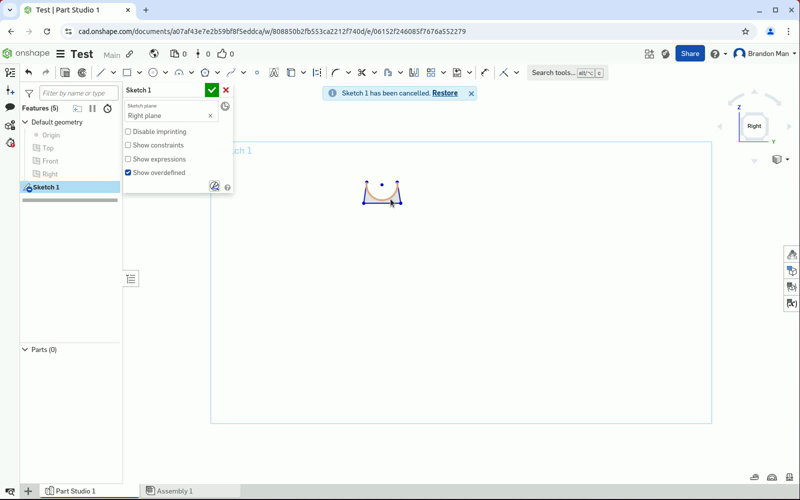
scroll(6)
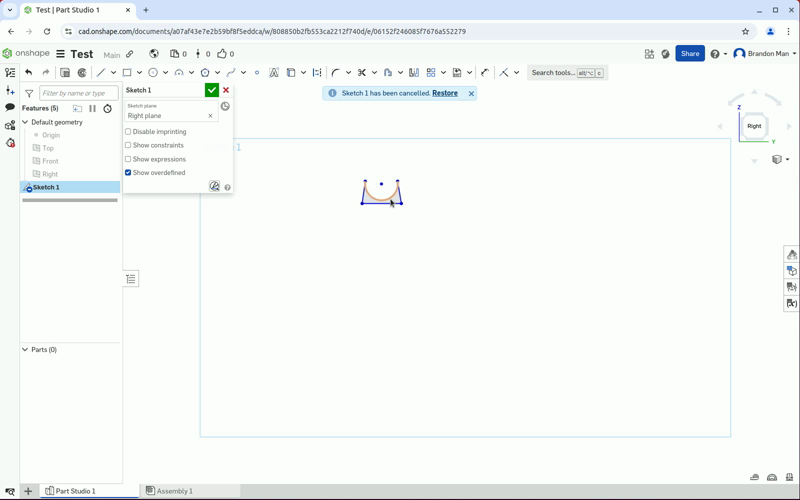
scroll(6)
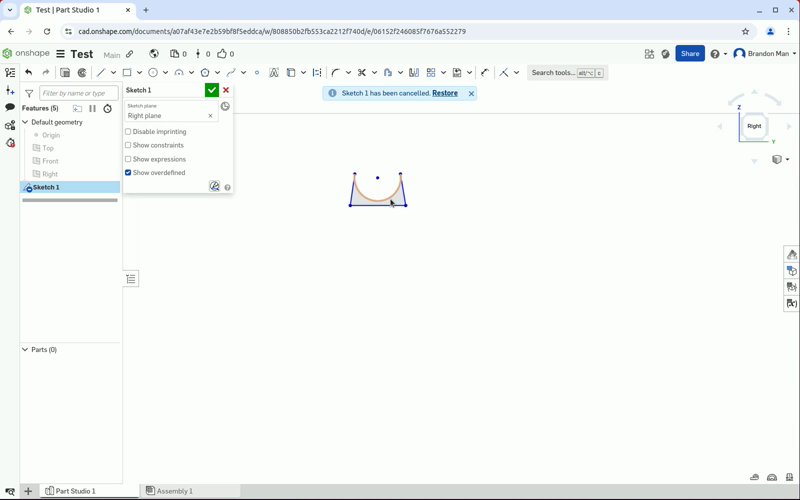
scroll(6)
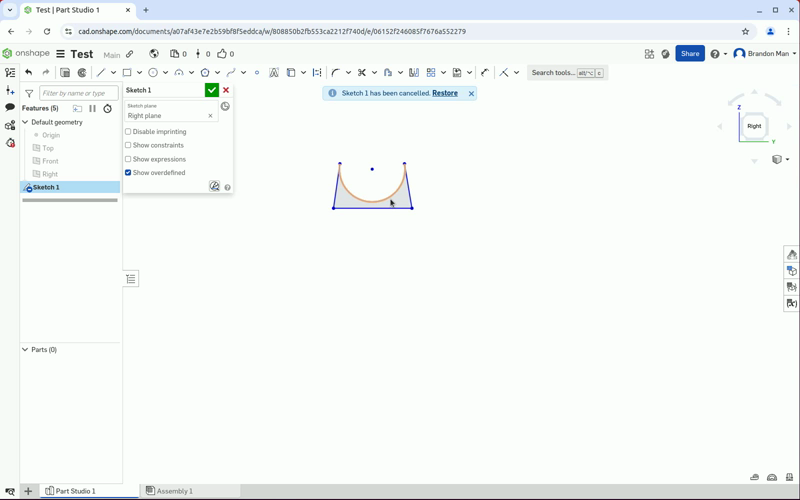
scroll(6)
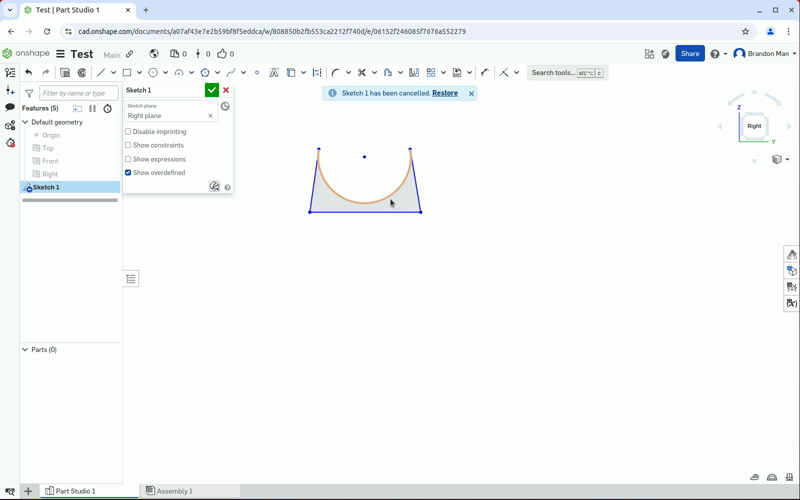
scroll(6)
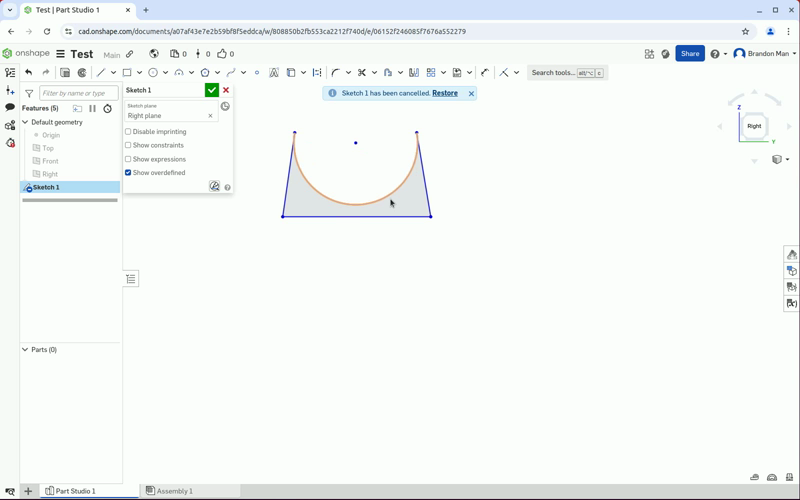
scroll(6)
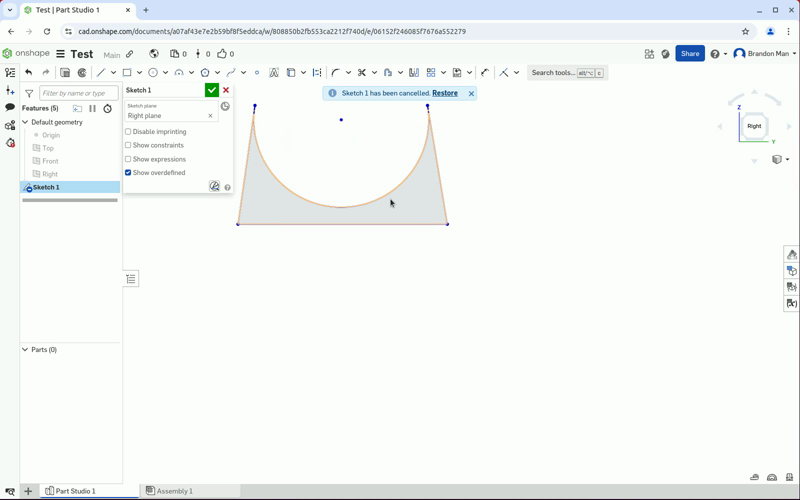
scroll(6)
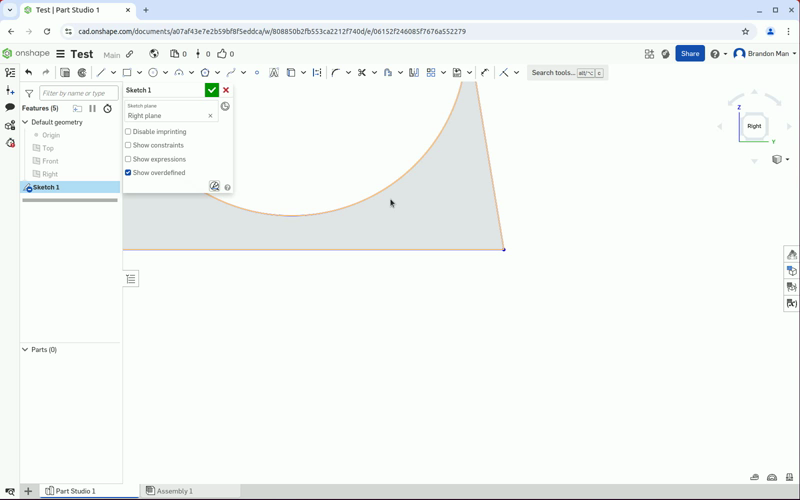
click(390, 198)
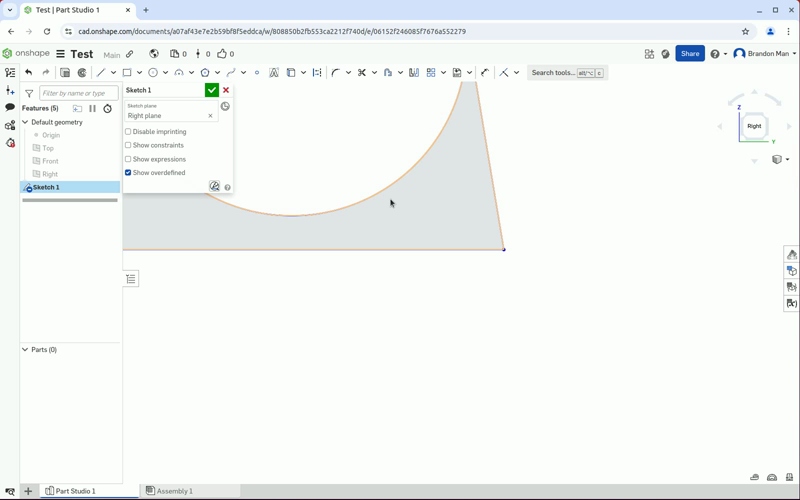
scroll(-6)
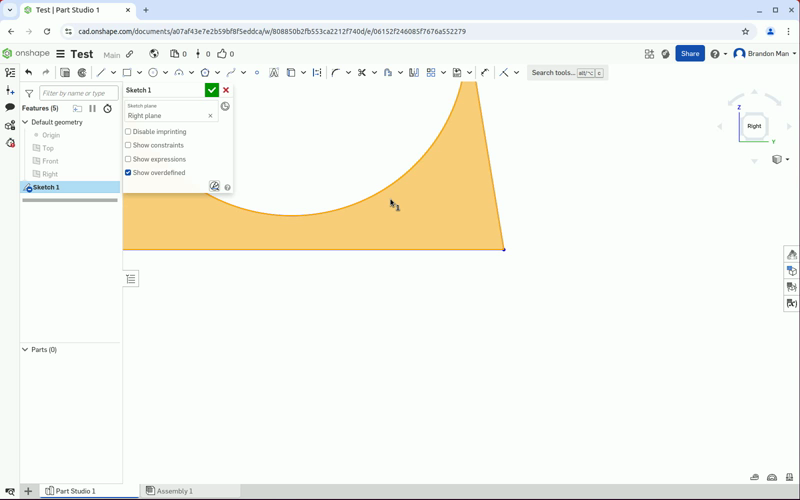
scroll(-6)
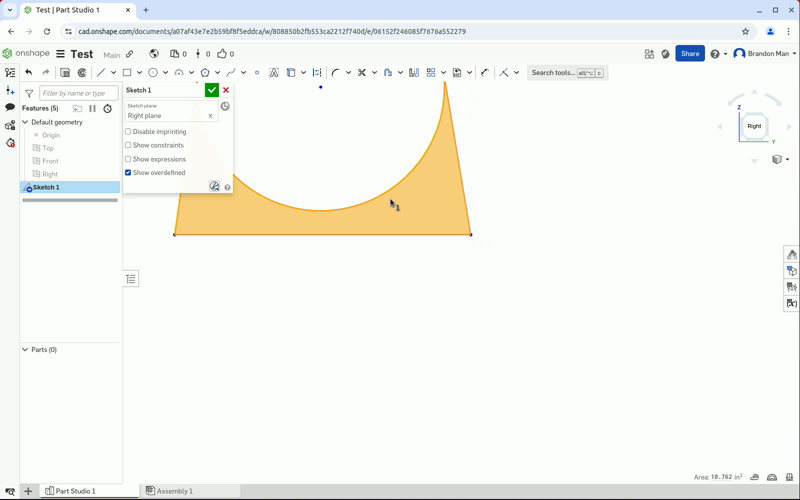
scroll(-6)
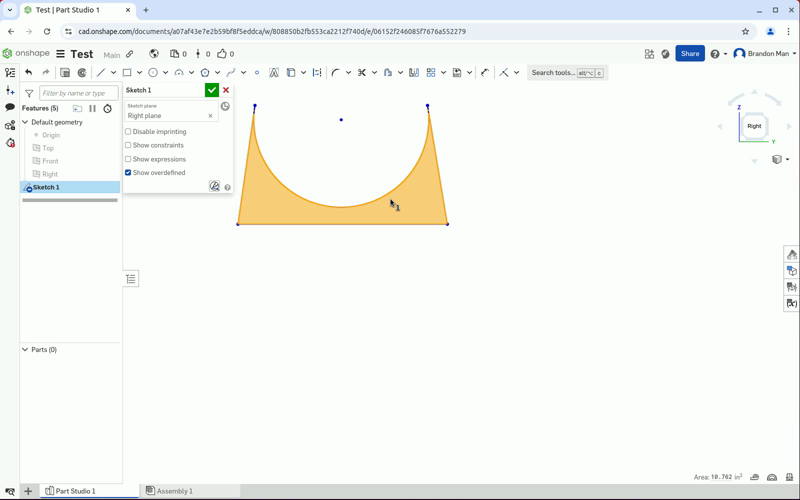
scroll(-6)
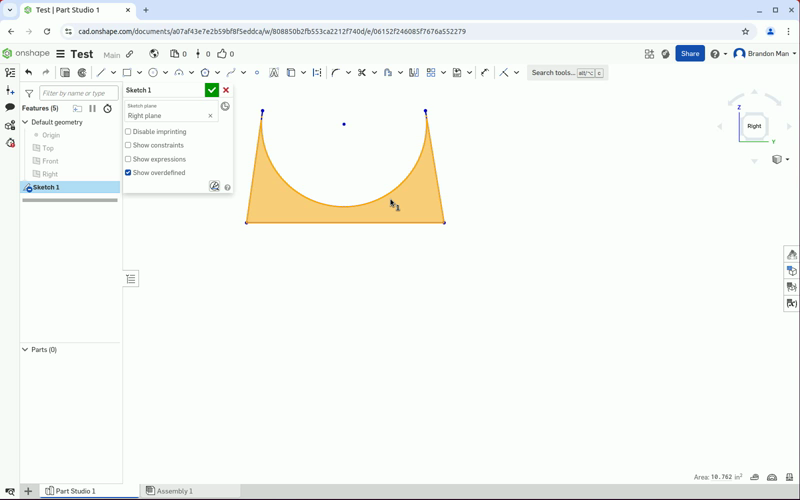
scroll(-6)
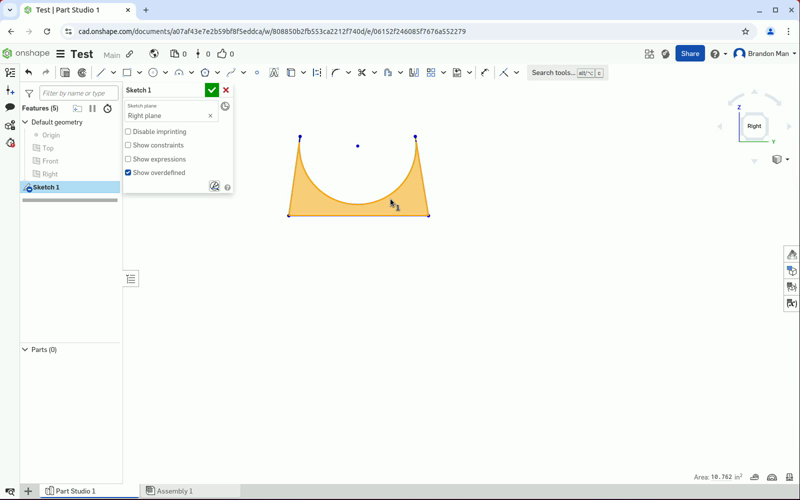
scroll(-6)
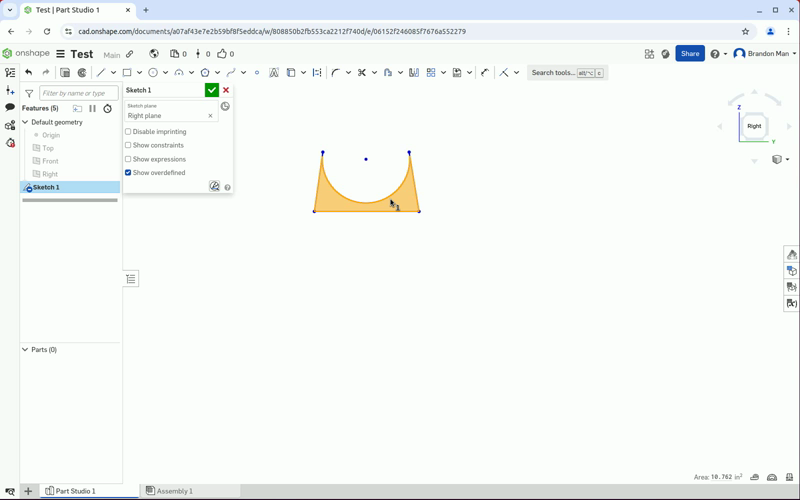
scroll(-6)
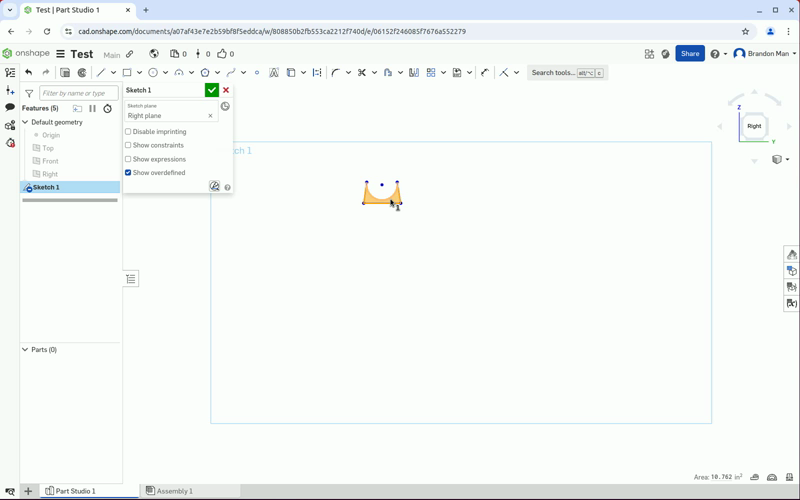
mouse_move(73, 352)
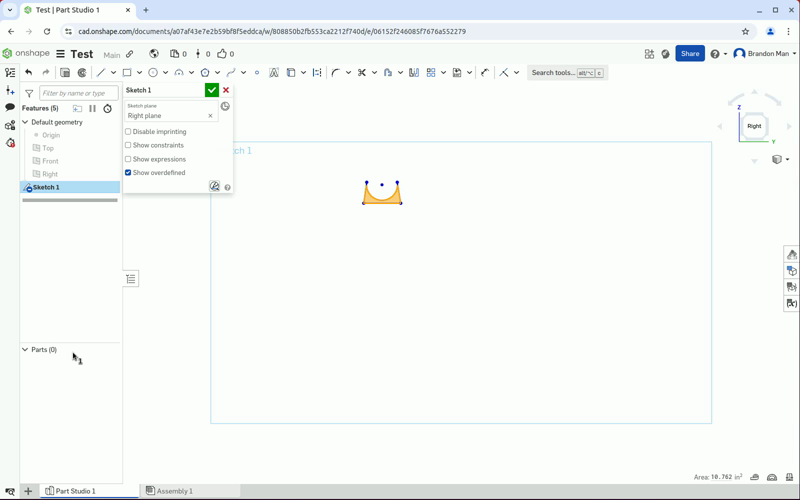
key(shift+y)
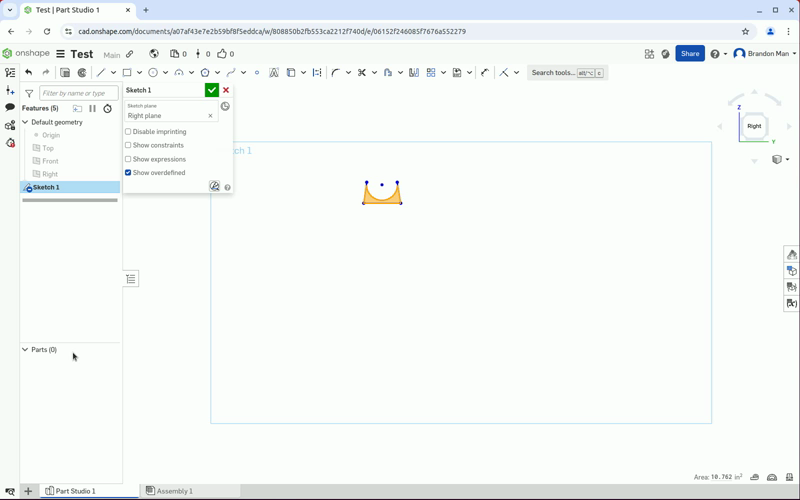
key(shift+e)
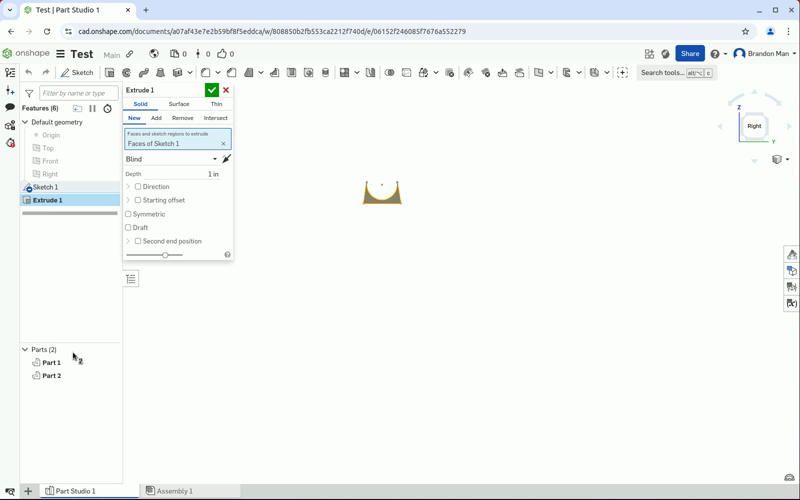
mouse_move(143, 106)
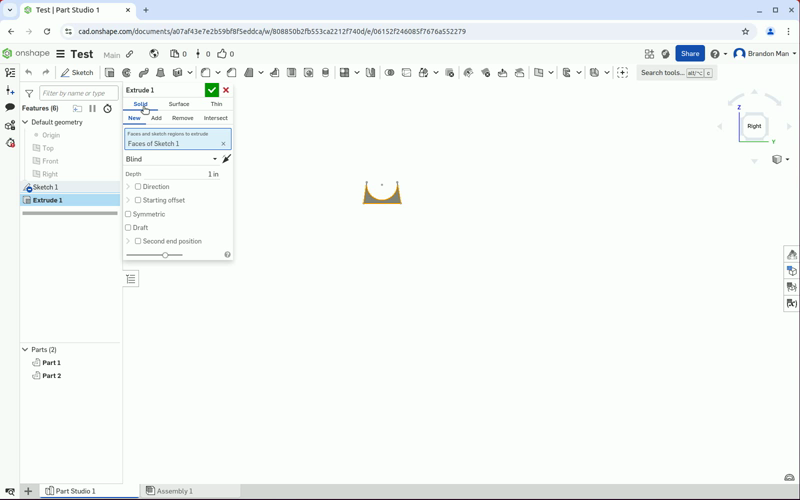
click(143, 106)
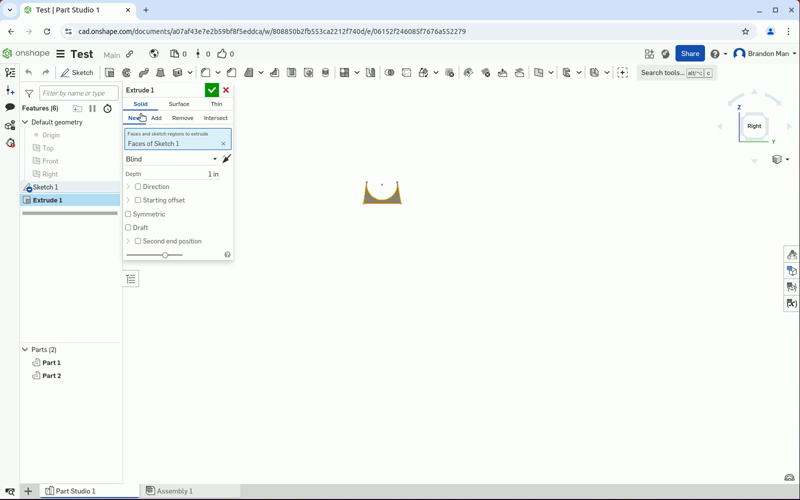
mouse_move(137, 120)
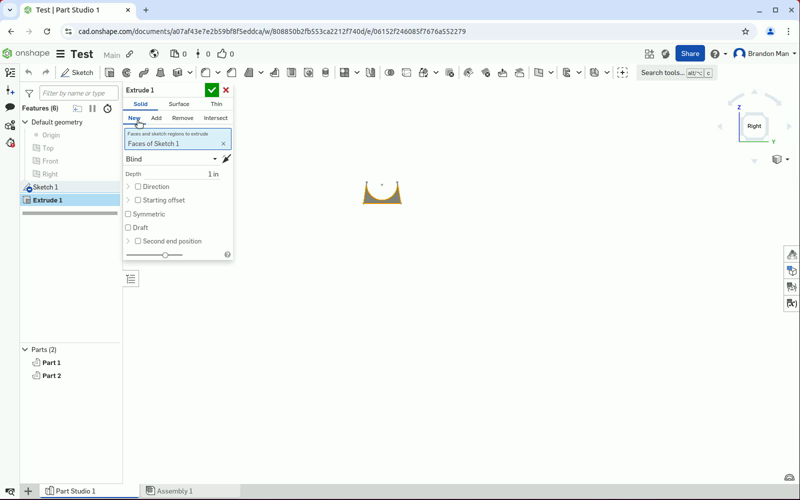
click(137, 120)
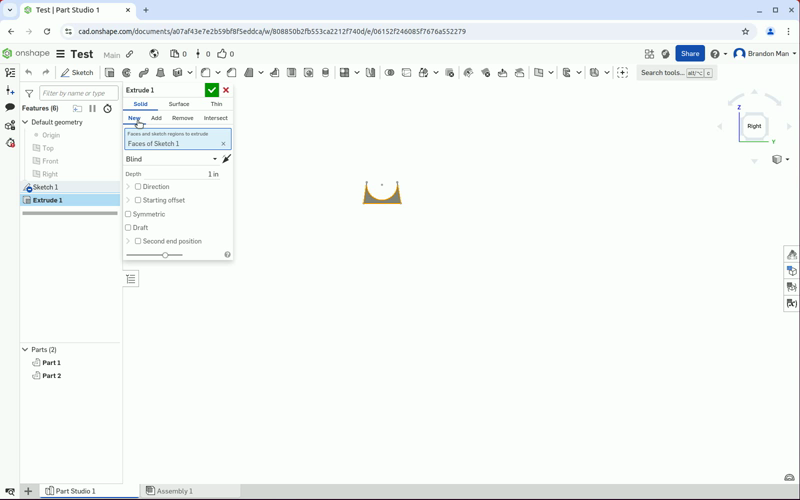
key(tab, 4)
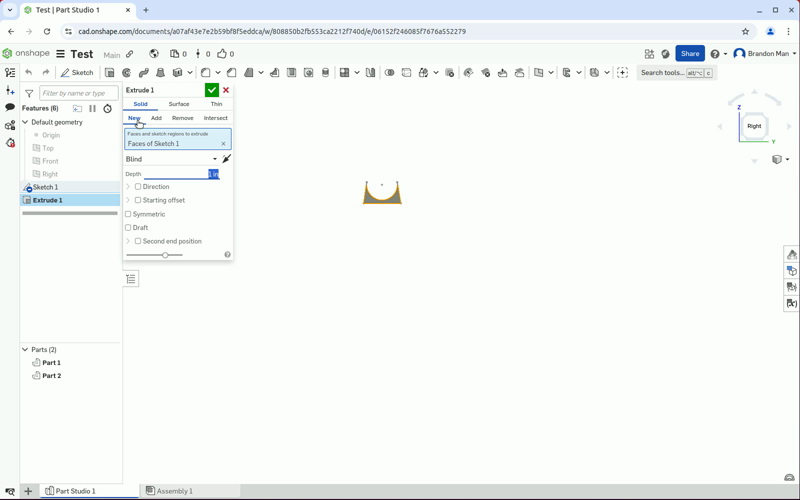
text(2.407)
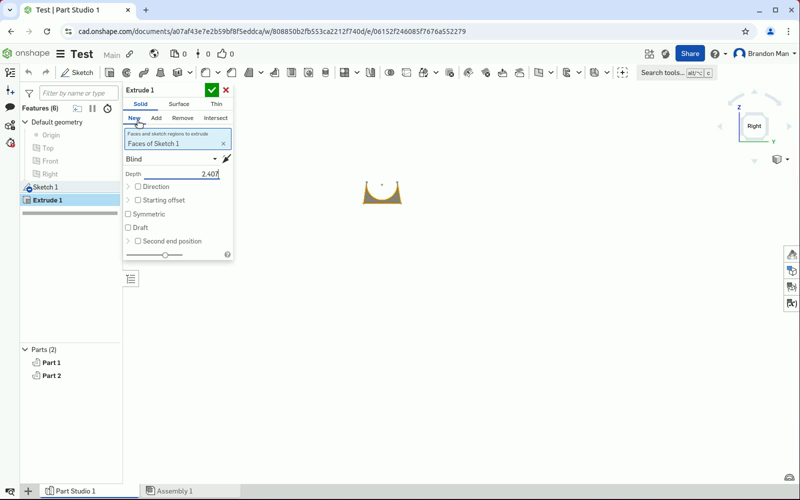
key(enter)
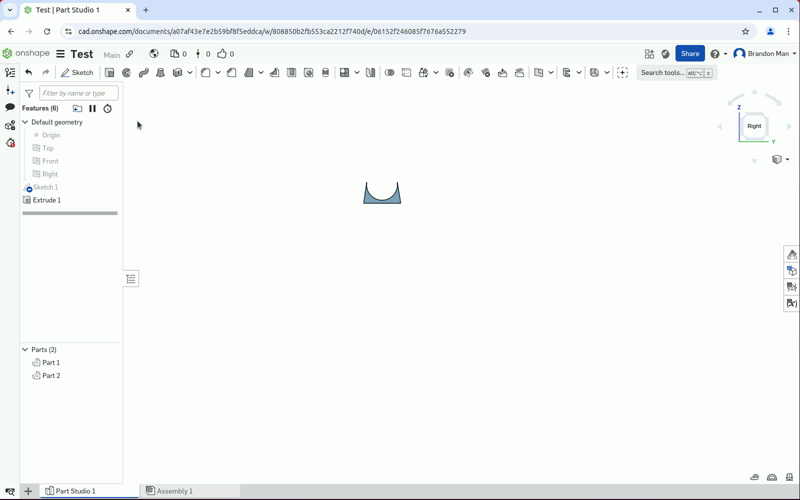
key(shift+h)
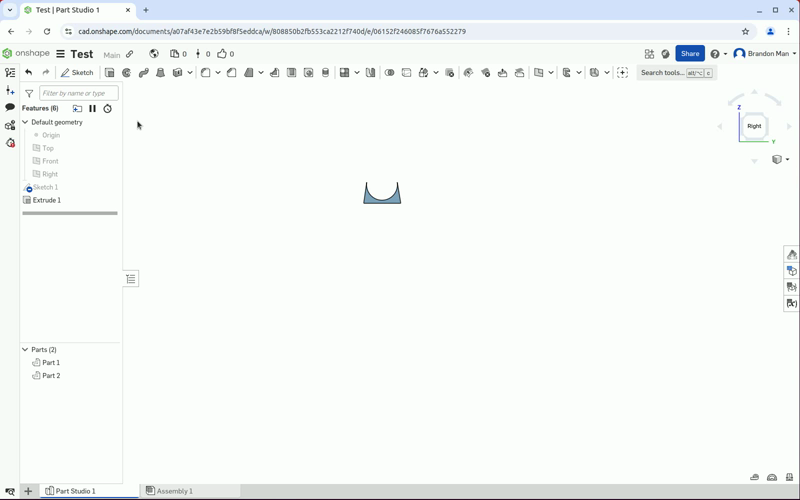
key(shift+h)
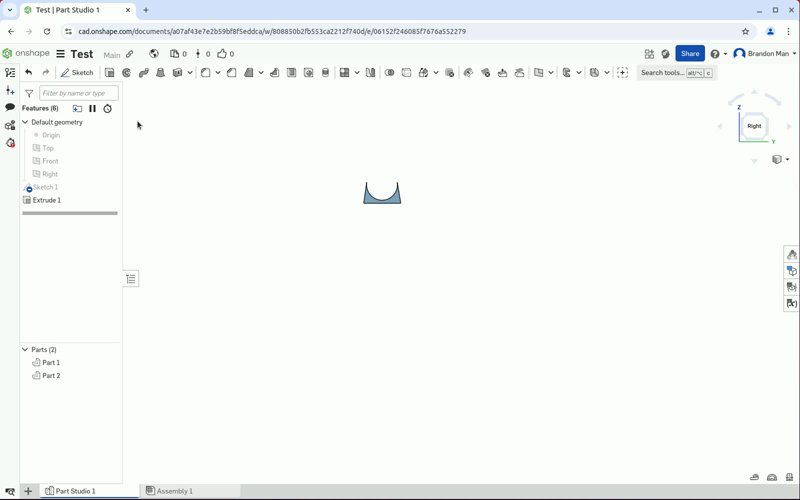
mouse_move(73, 189)
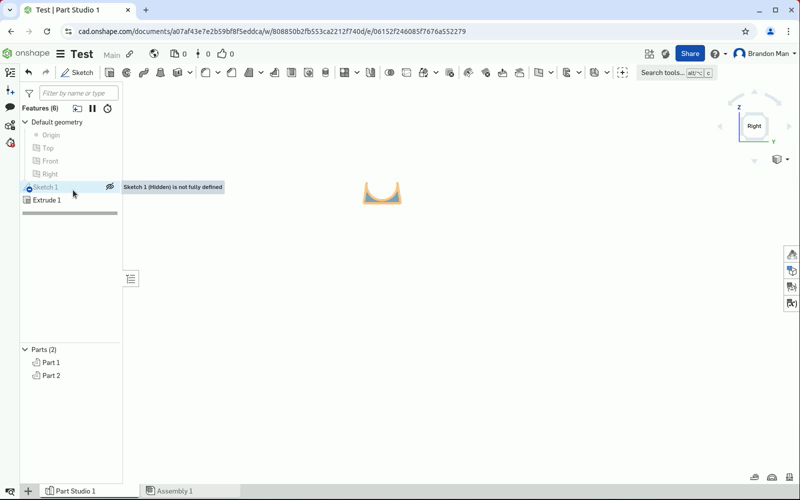
click(73, 189)
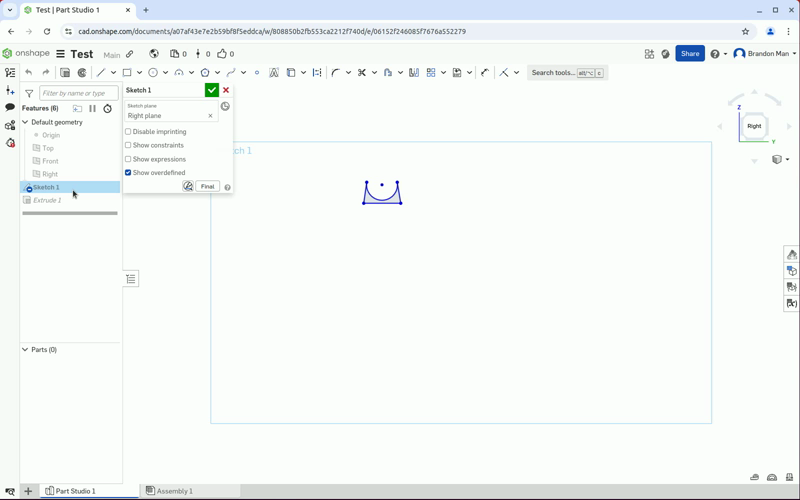
mouse_move(229, 92)
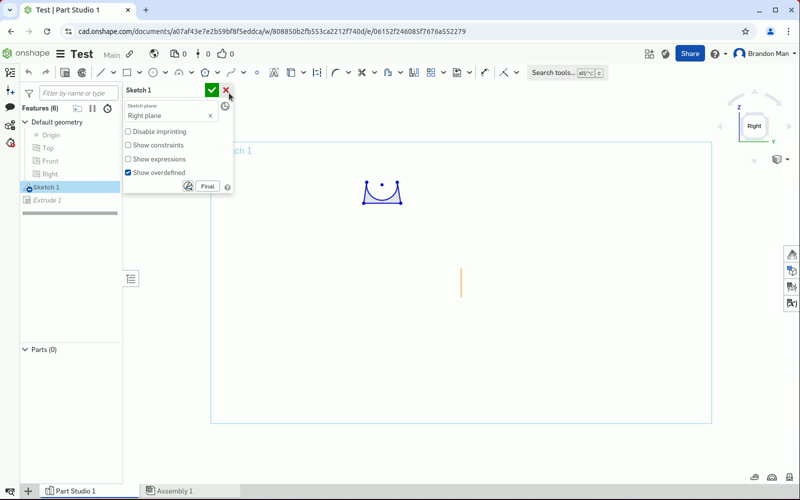
click(229, 92)
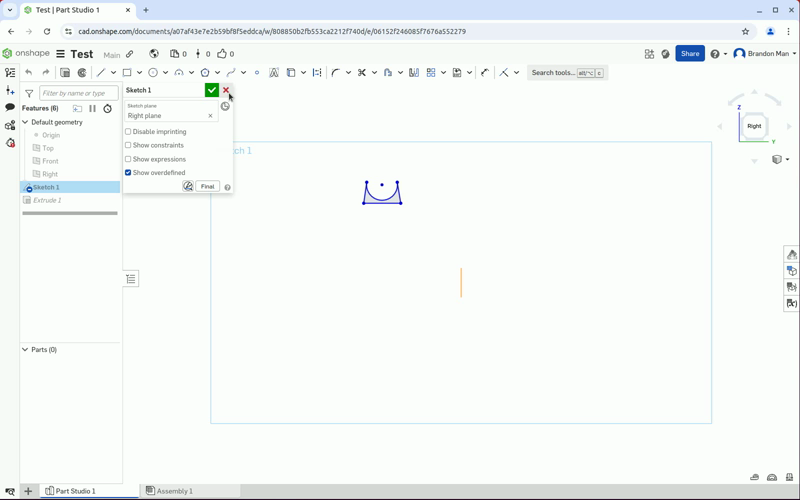
key(shift+s)
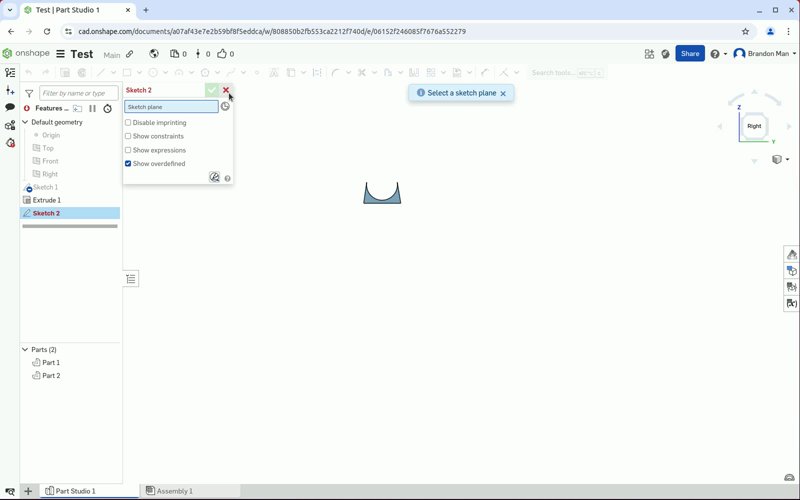
mouse_move(73, 176)
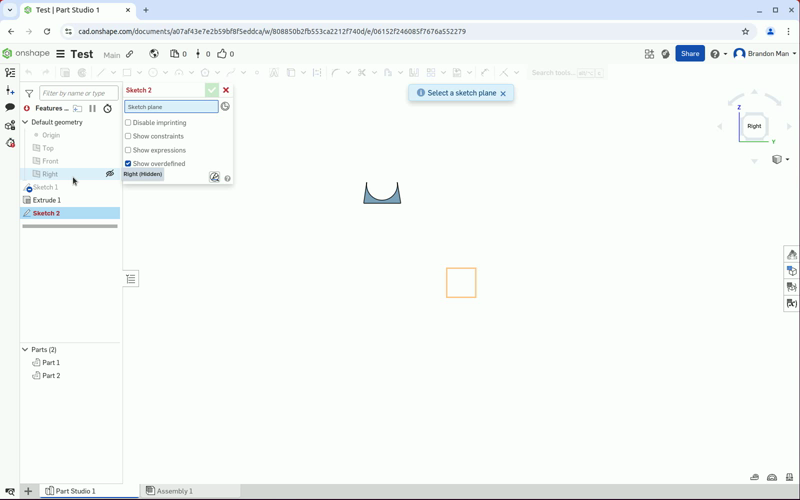
click(73, 176)
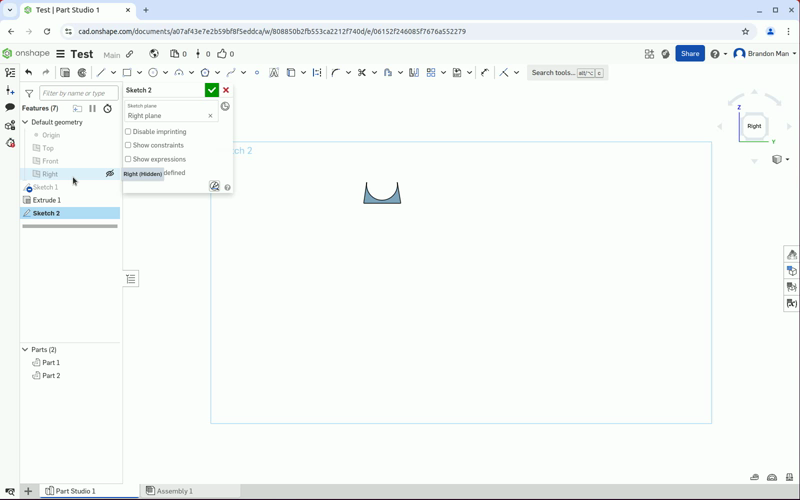
mouse_move(73, 352)
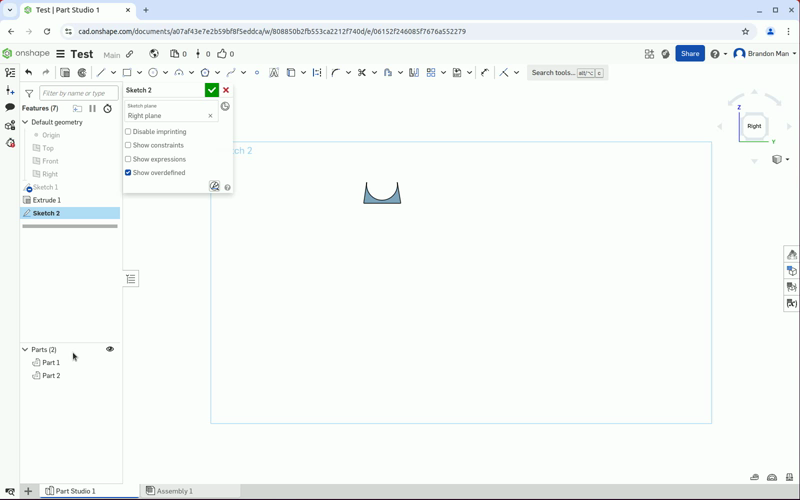
key(y)
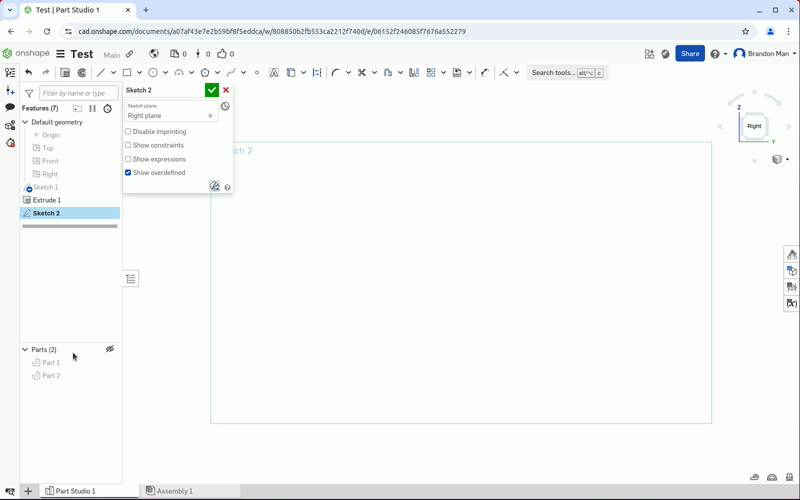
key(c)
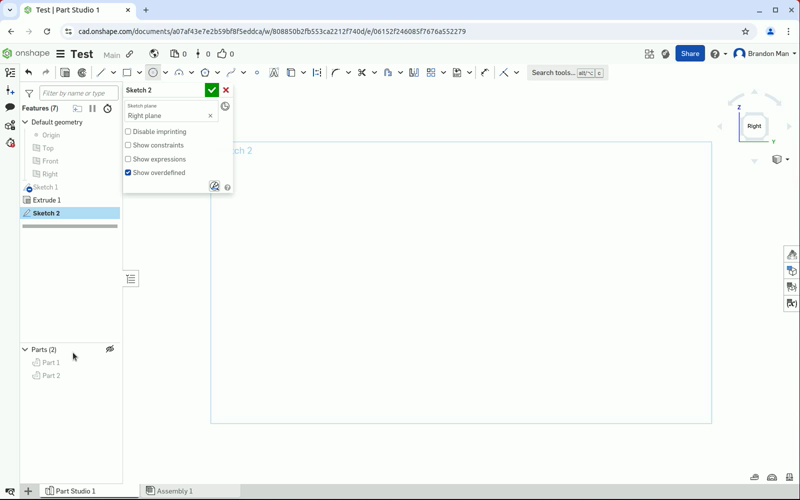
key_down(shift)
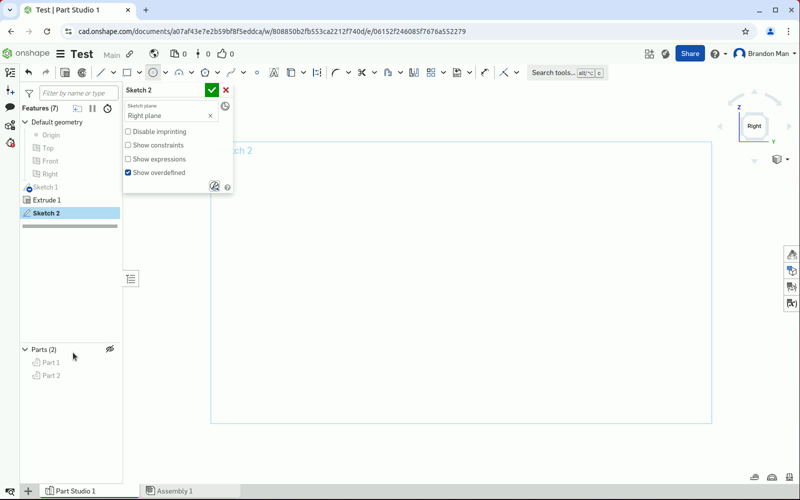
mouse_move(380, 185)
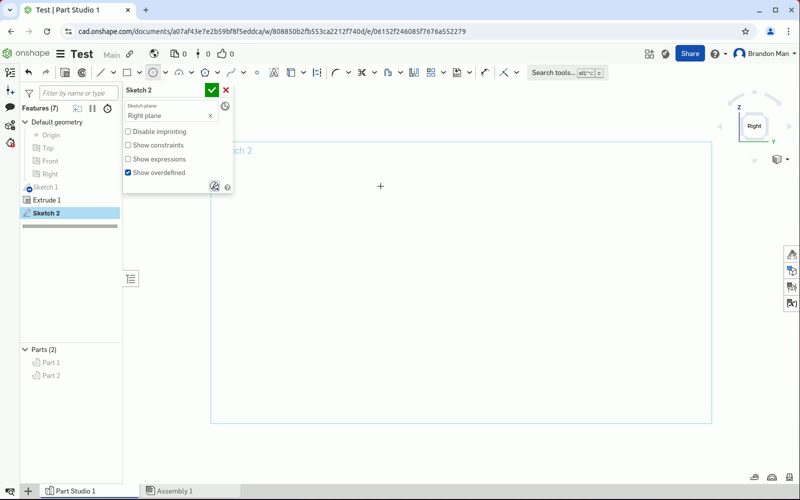
click(380, 185)
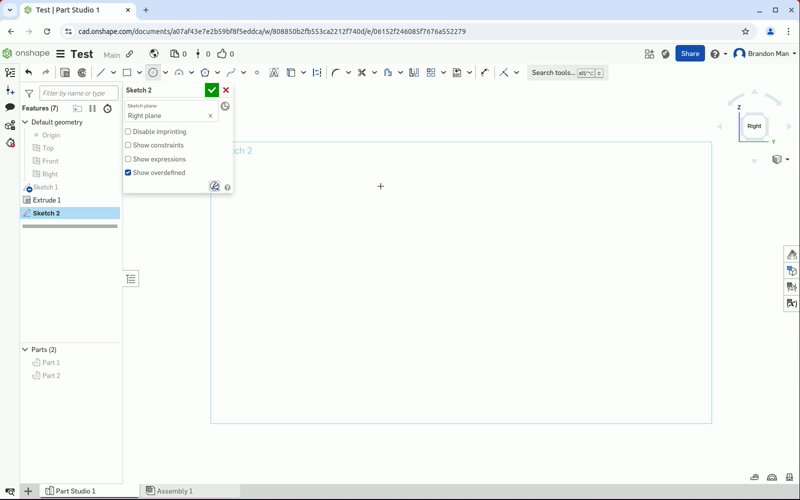
key_up(shift)
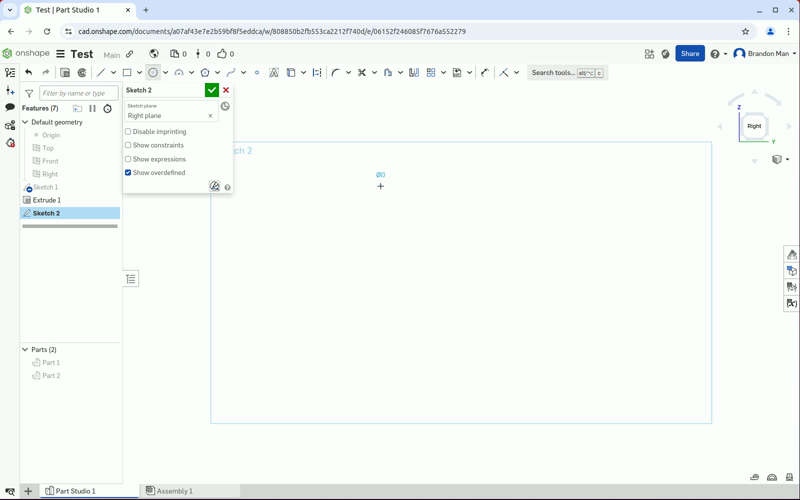
mouse_move(395, 185)
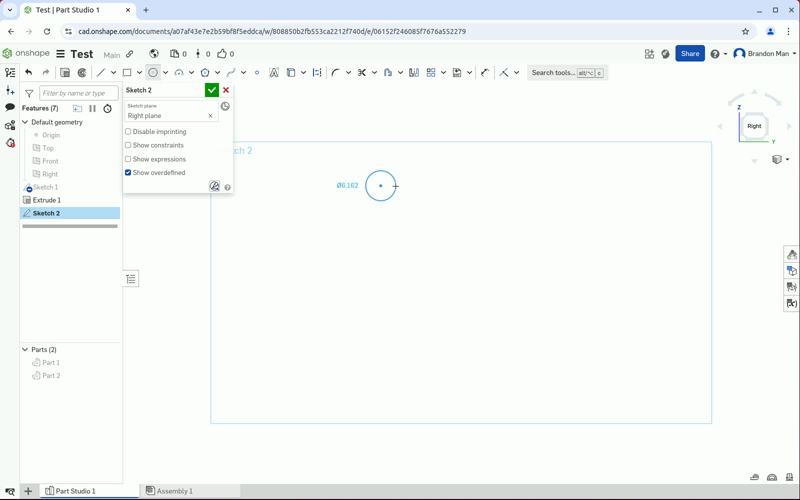
click(395, 185)
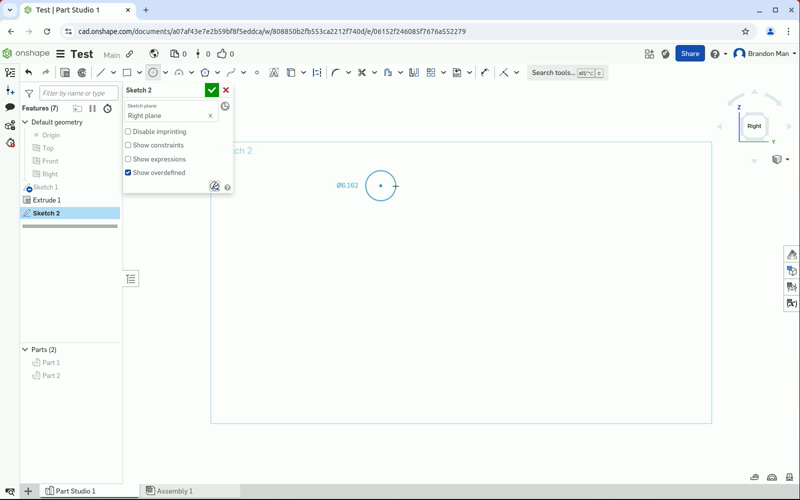
key(esc)
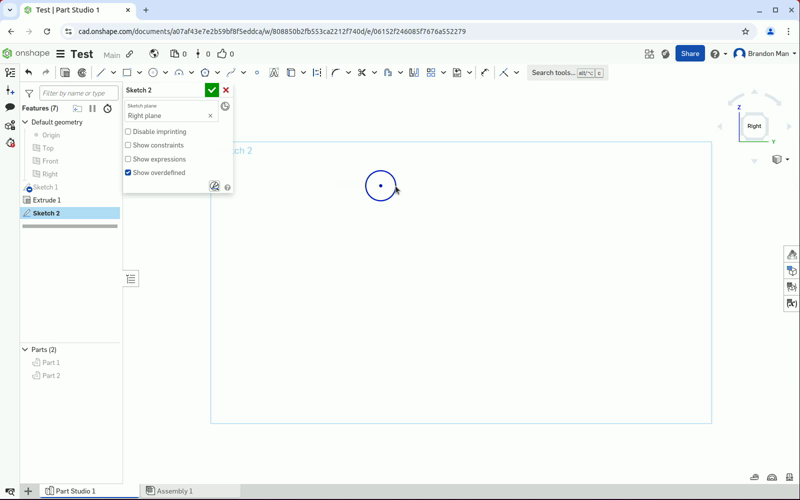
key(l)
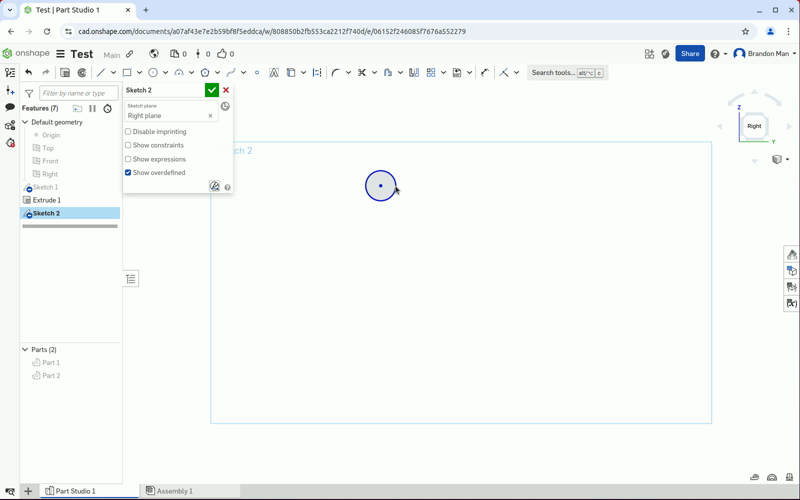
key_down(shift)
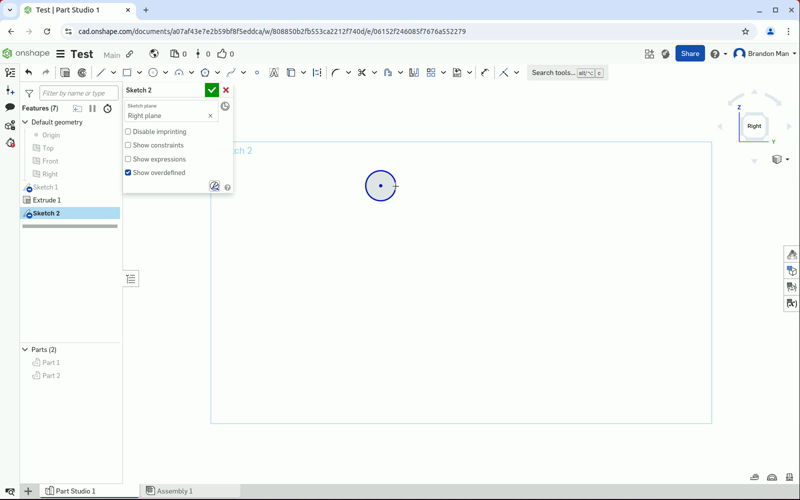
mouse_move(370, 185)
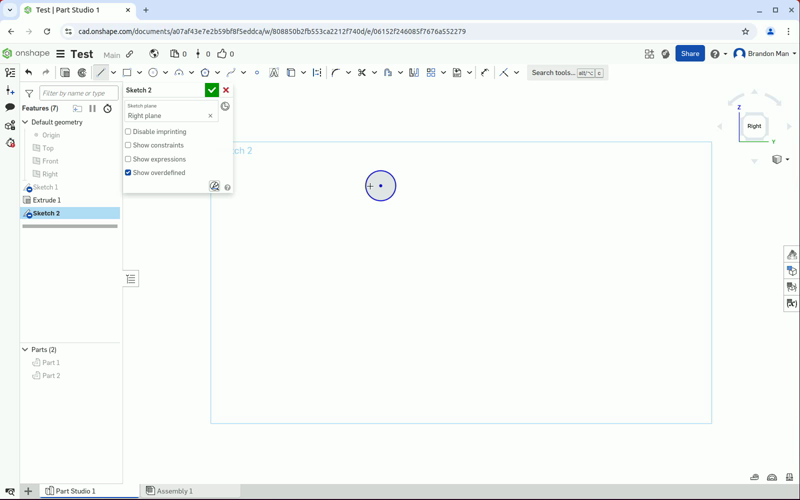
click(370, 185)
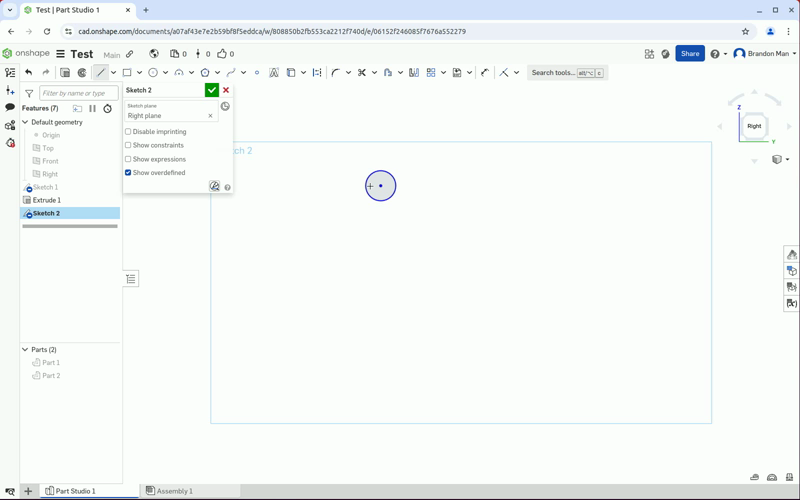
key_up(shift)
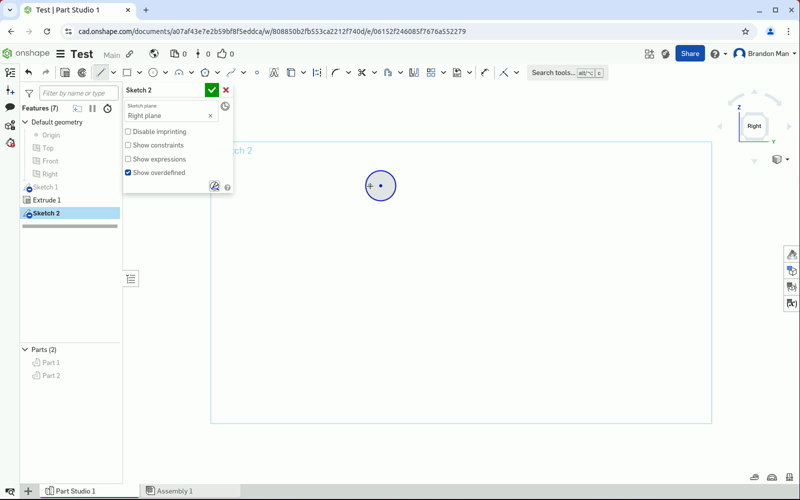
key_down(shift)
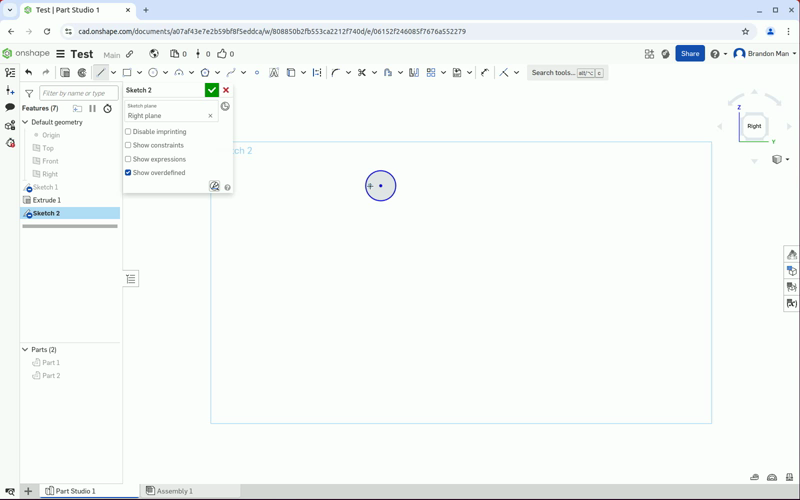
mouse_move(400, 185)
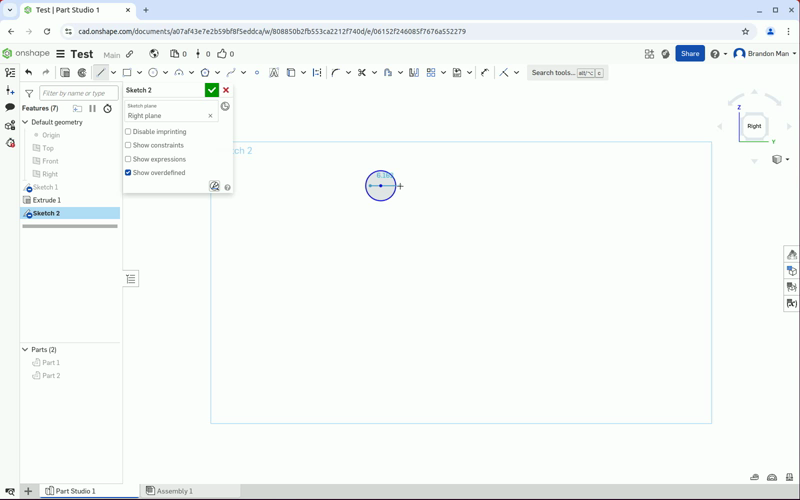
mouse_move(375, 194)
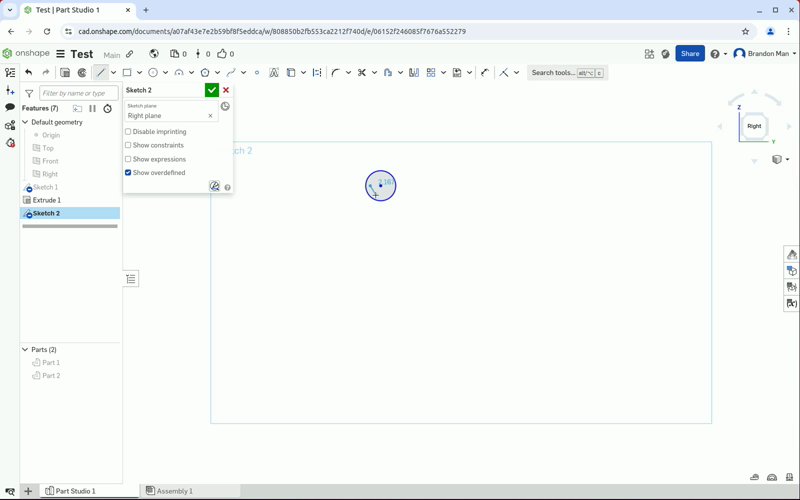
click(375, 194)
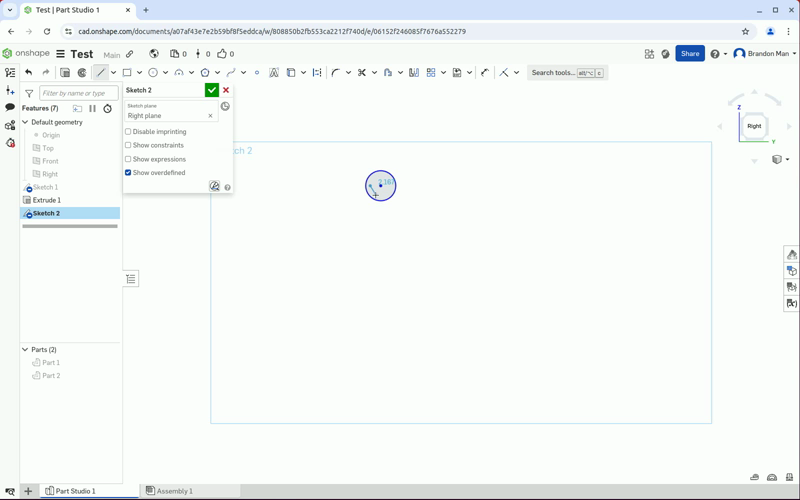
key_up(shift)
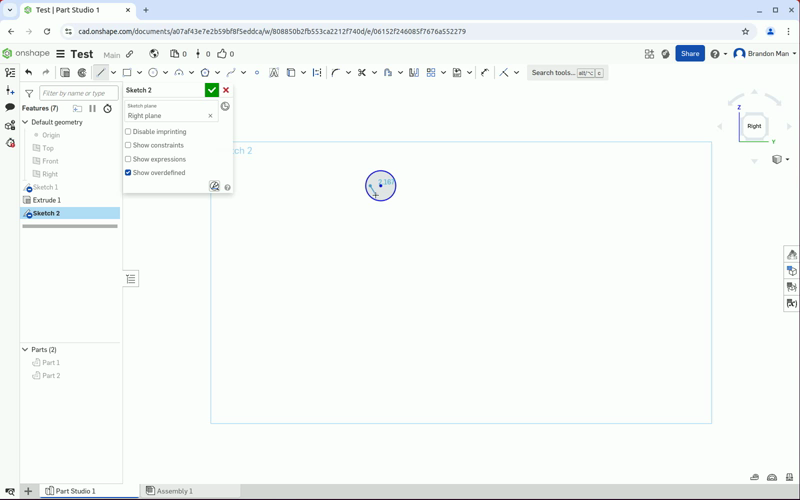
key_down(shift)
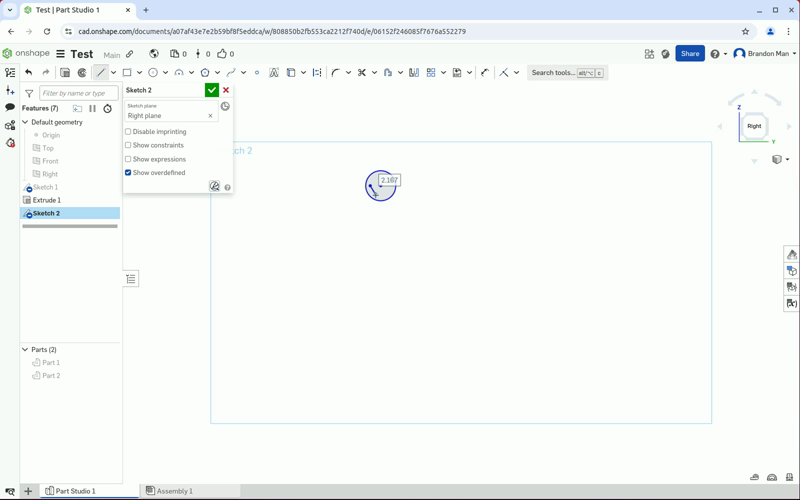
mouse_move(405, 194)
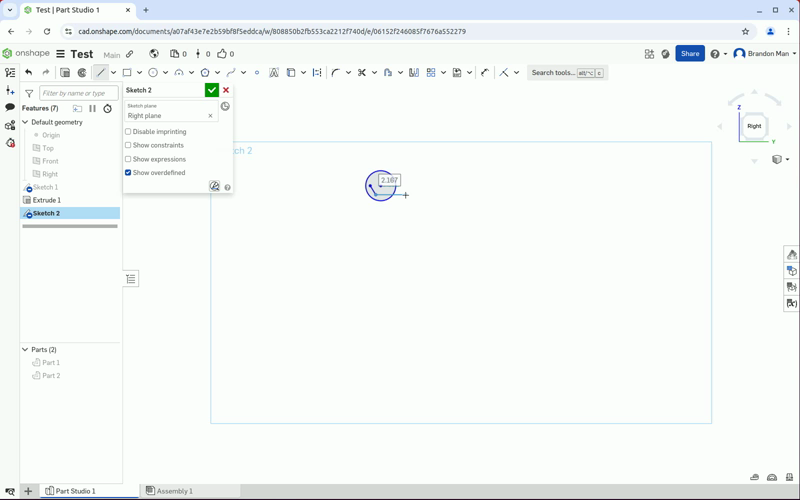
mouse_move(386, 194)
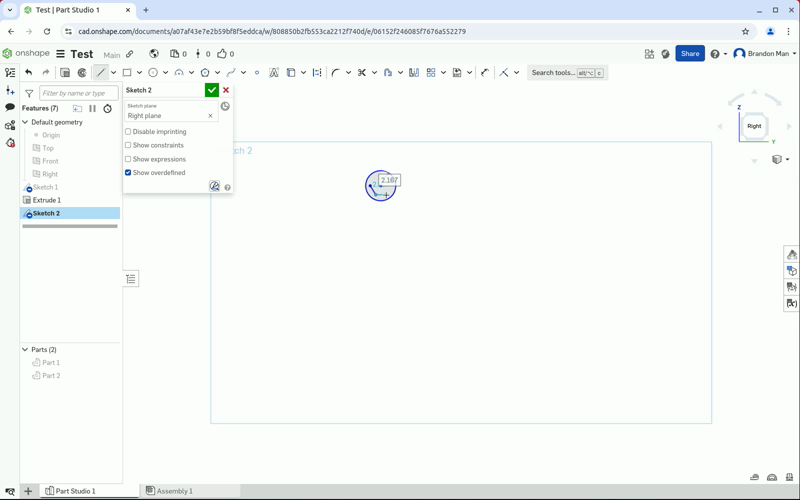
click(386, 194)
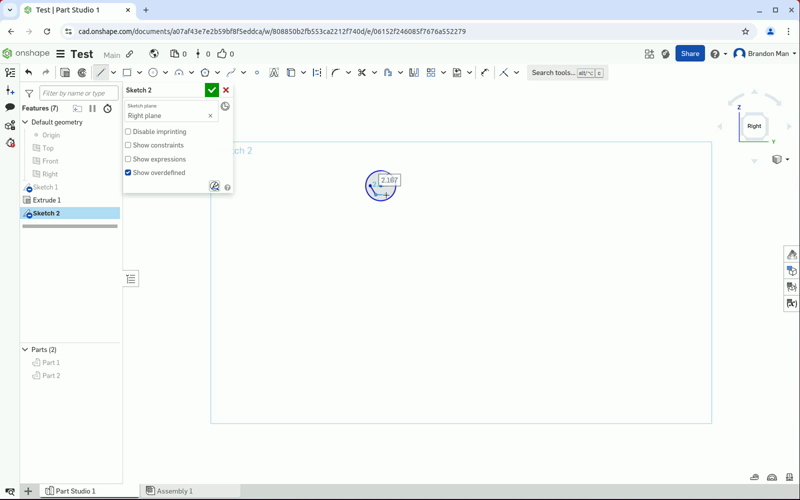
key_up(shift)
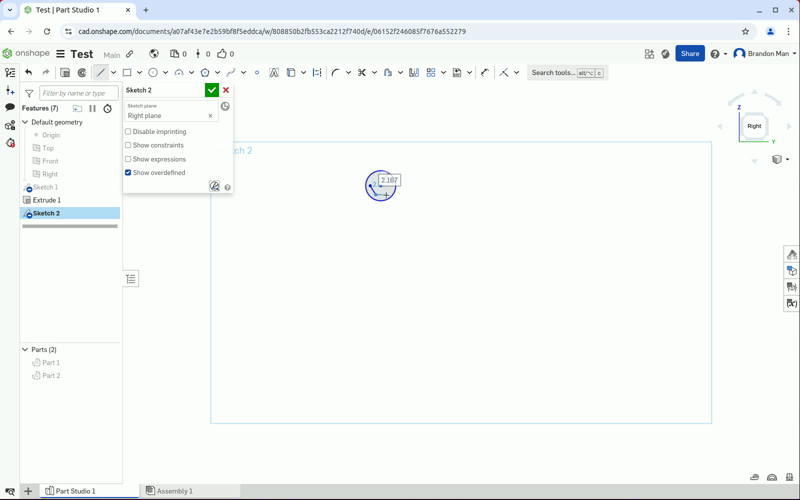
key_down(shift)
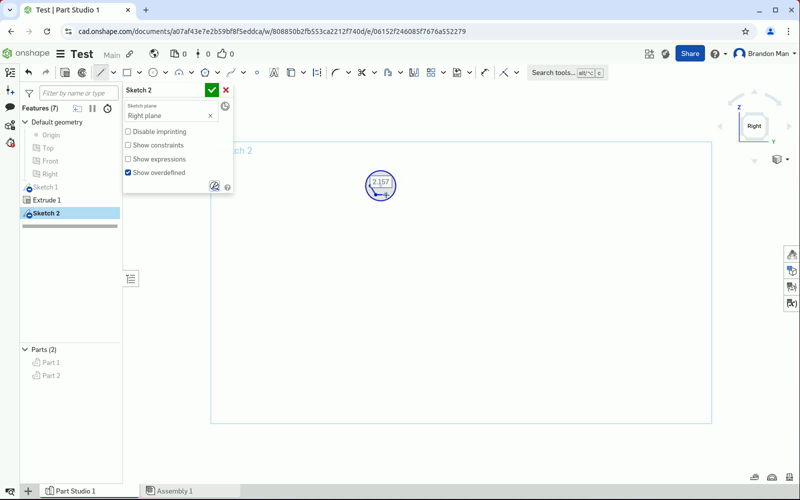
mouse_move(416, 194)
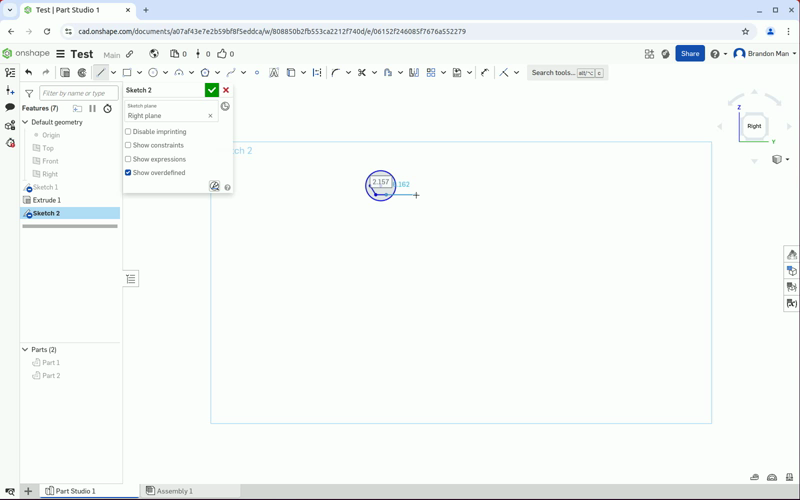
mouse_move(391, 185)
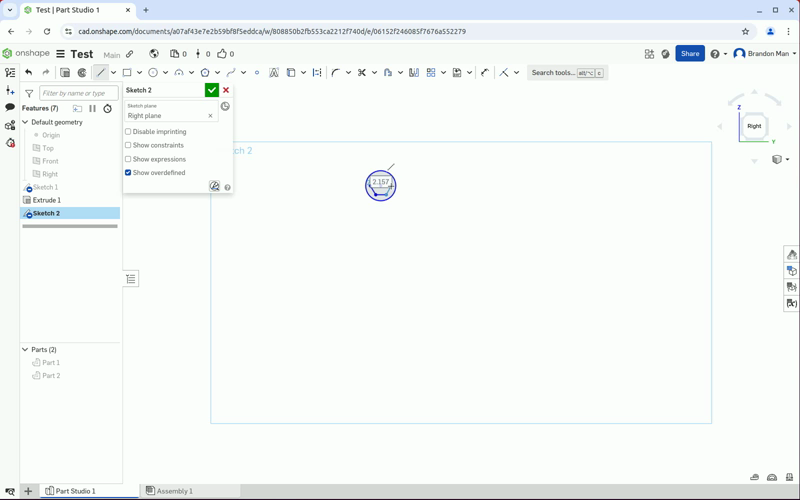
click(391, 185)
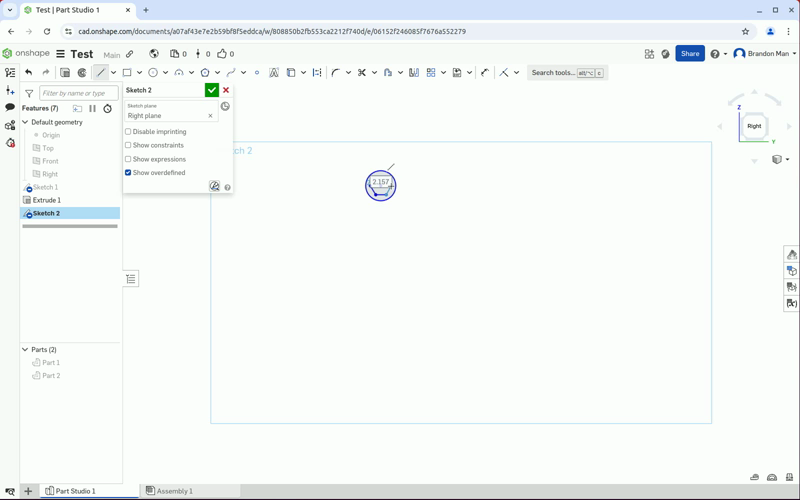
key_up(shift)
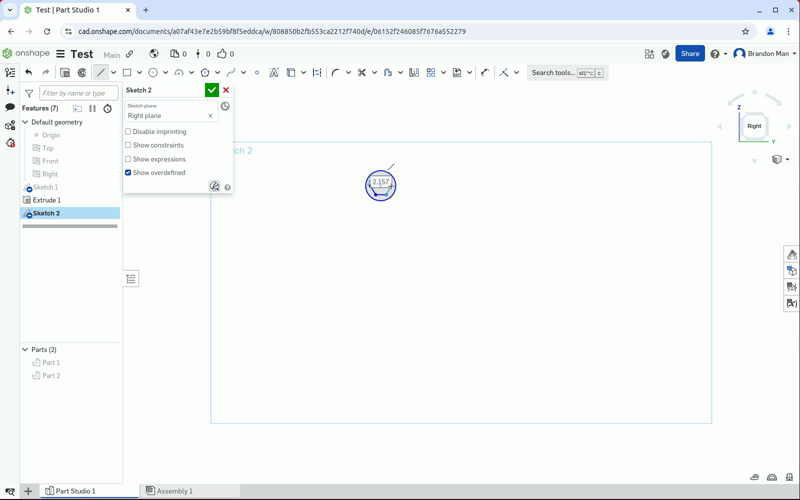
key_down(shift)
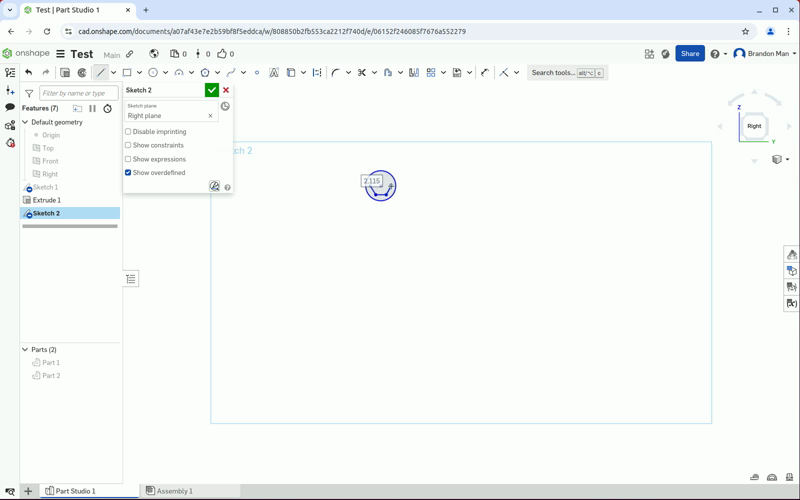
mouse_move(421, 185)
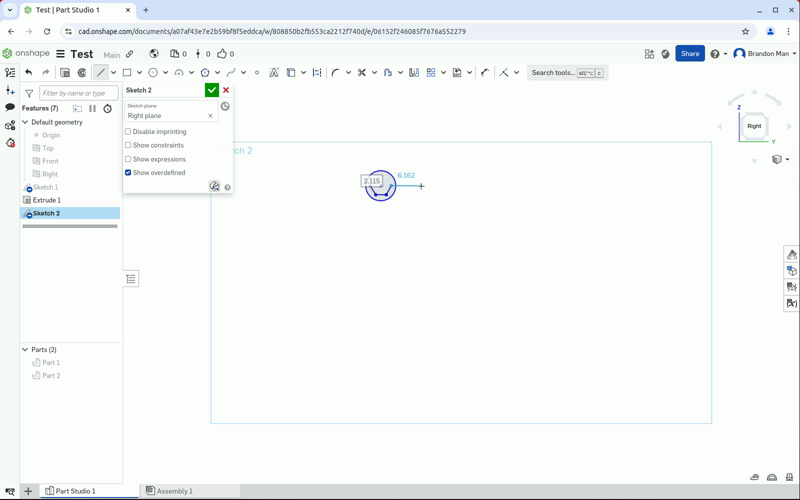
mouse_move(386, 176)
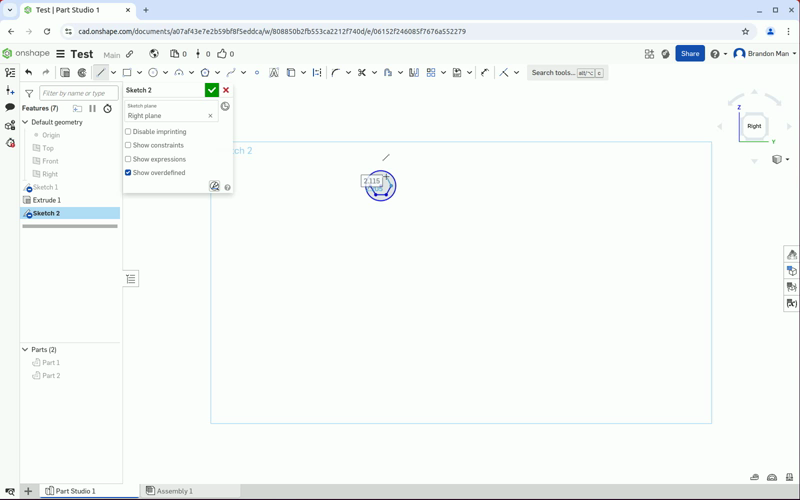
click(386, 176)
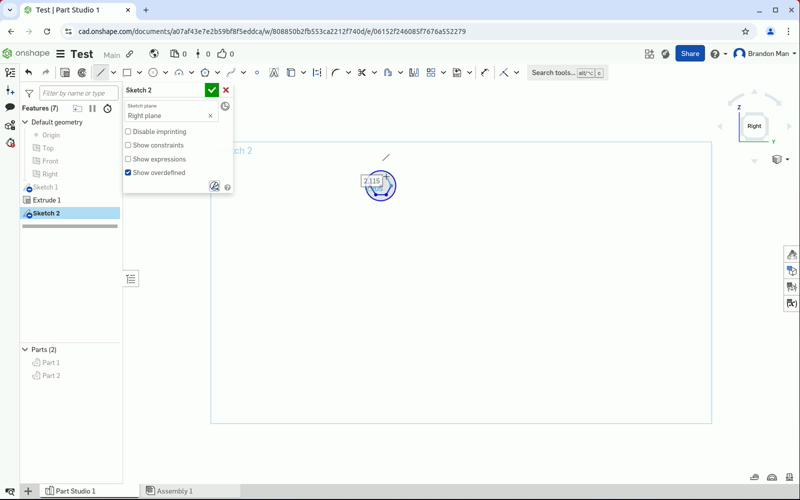
key_up(shift)
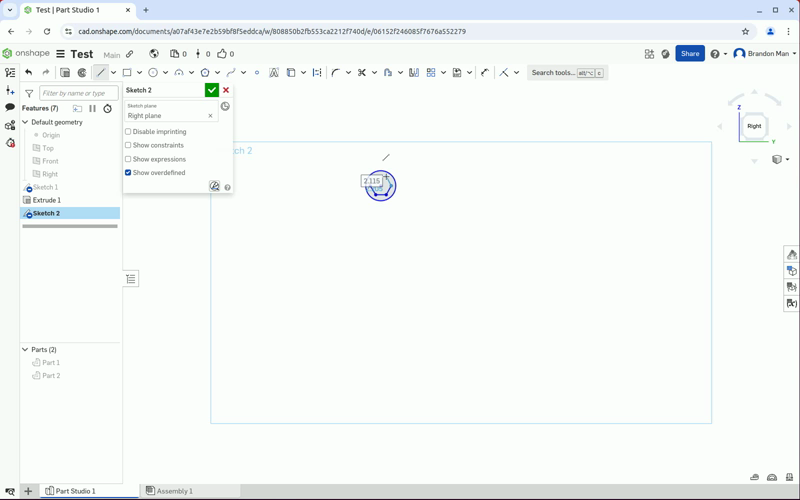
key_down(shift)
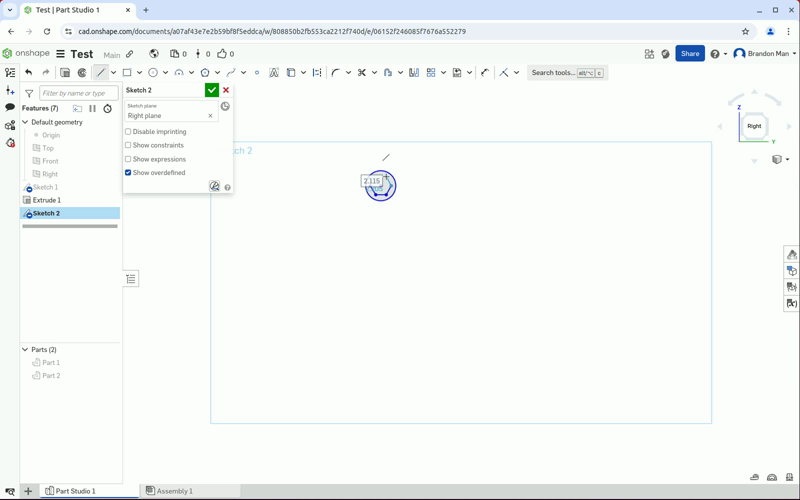
mouse_move(416, 176)
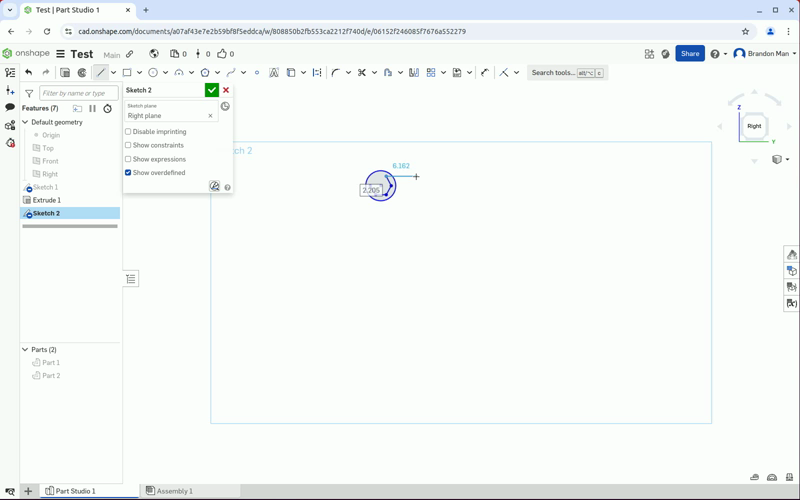
mouse_move(375, 176)
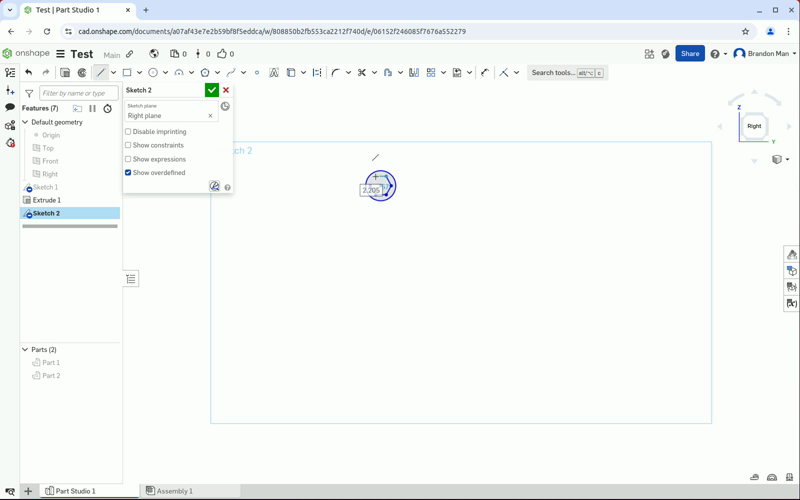
click(375, 176)
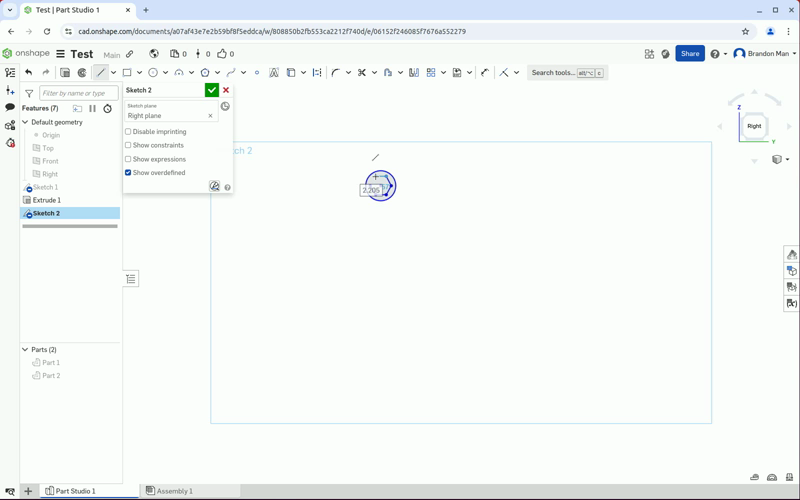
key_up(shift)
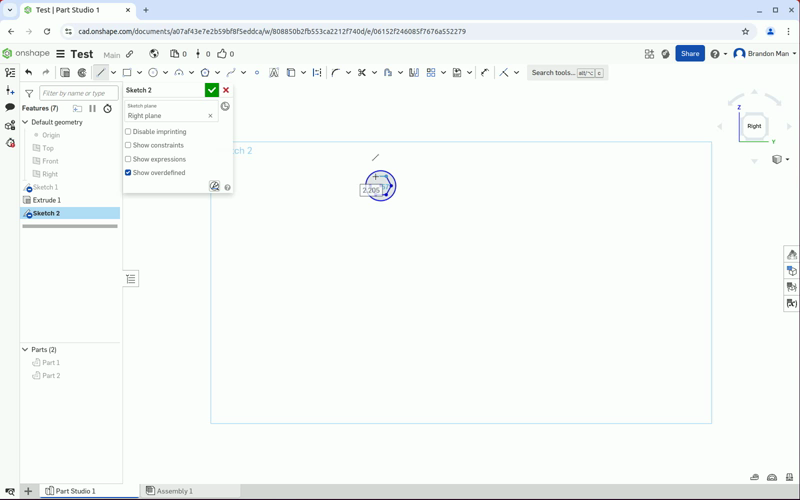
mouse_move(405, 176)
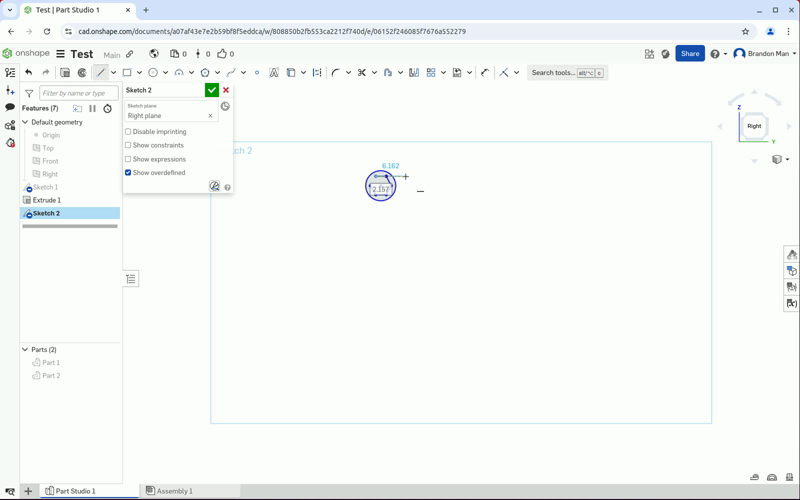
key_down(shift)
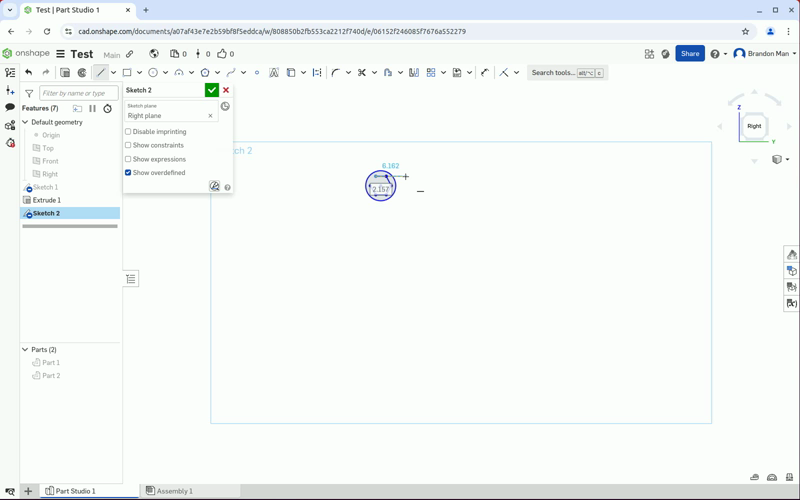
mouse_move(370, 185)
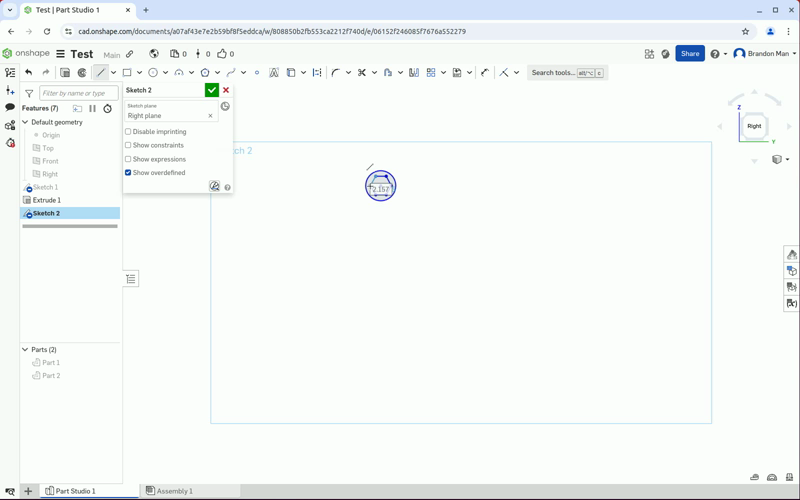
key_up(shift)
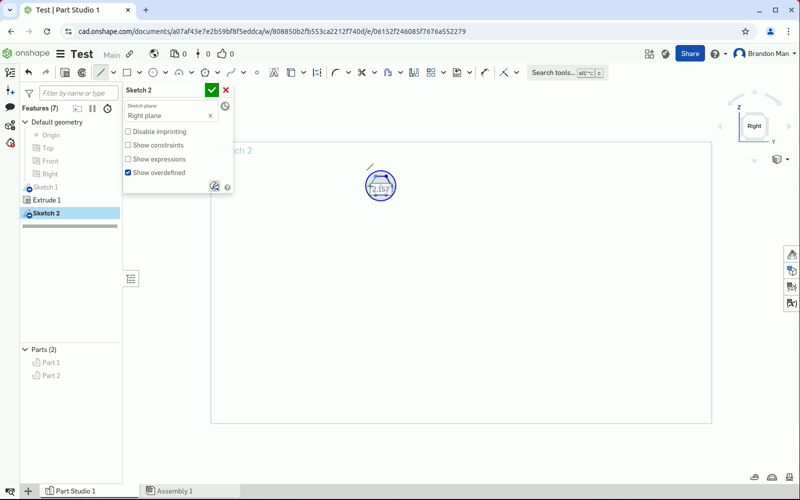
click(370, 185)
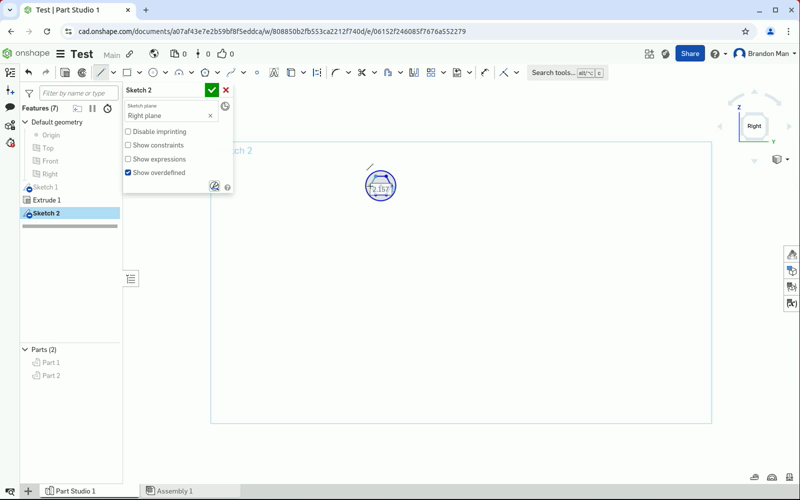
key(esc)
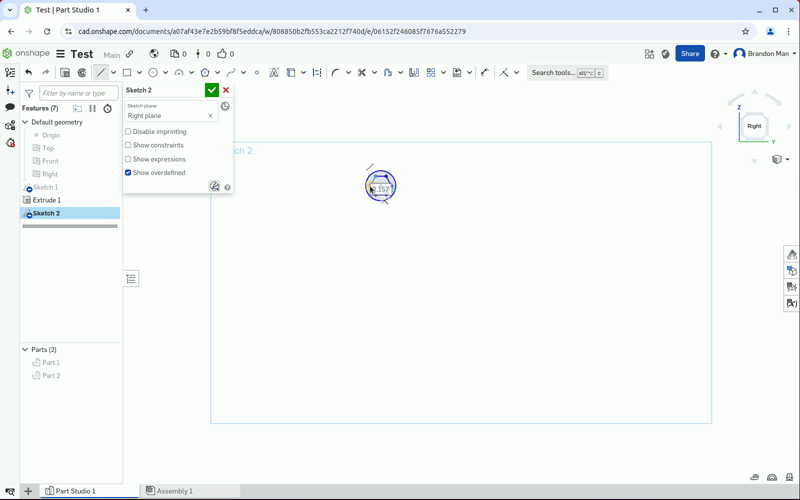
mouse_move(369, 188)
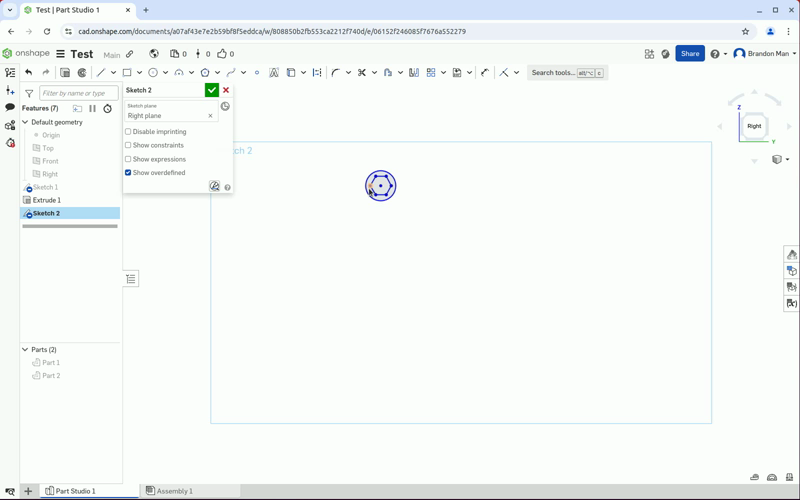
scroll(6)
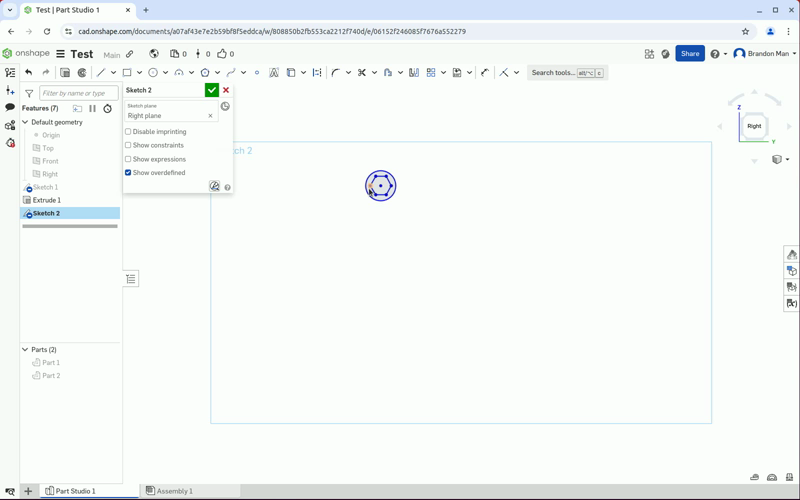
scroll(6)
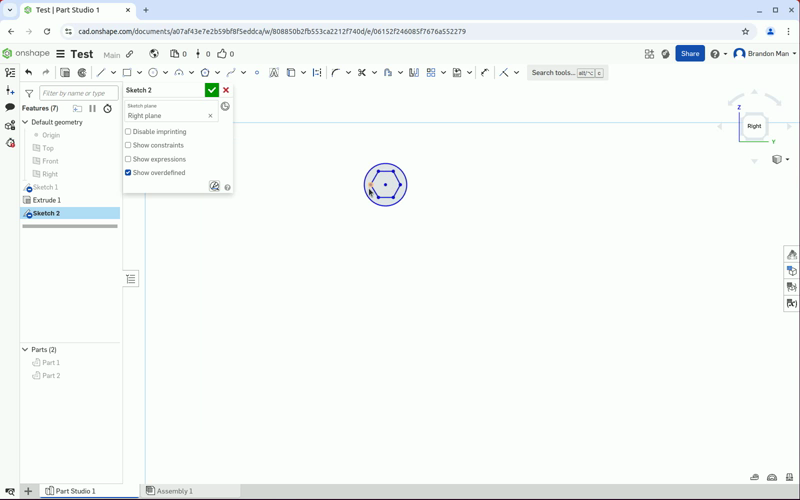
scroll(6)
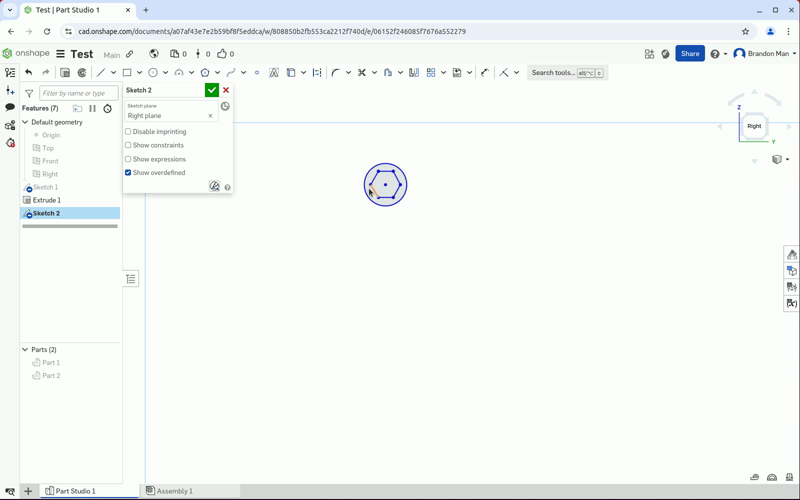
scroll(6)
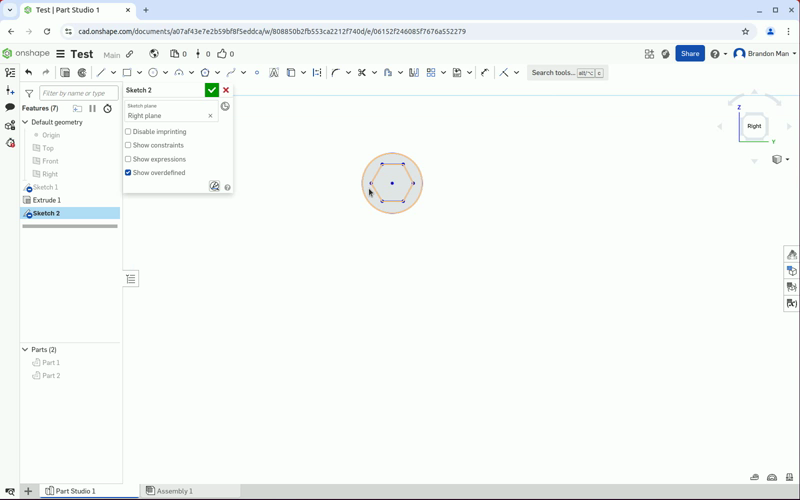
scroll(6)
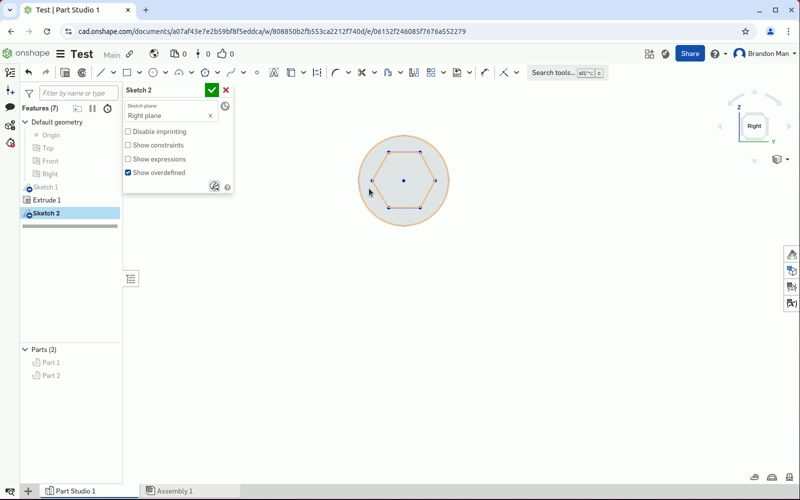
scroll(6)
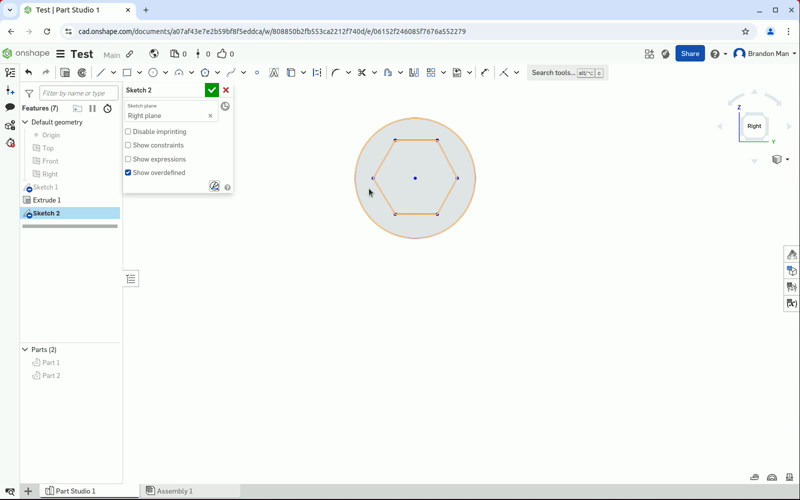
scroll(6)
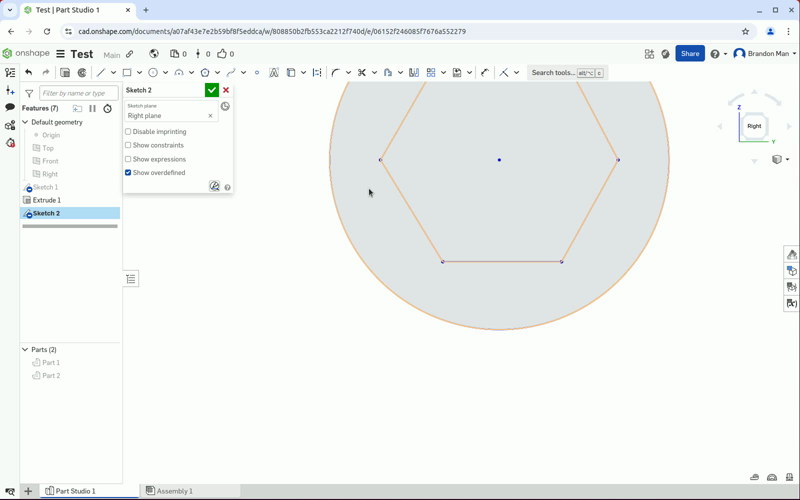
click(369, 188)
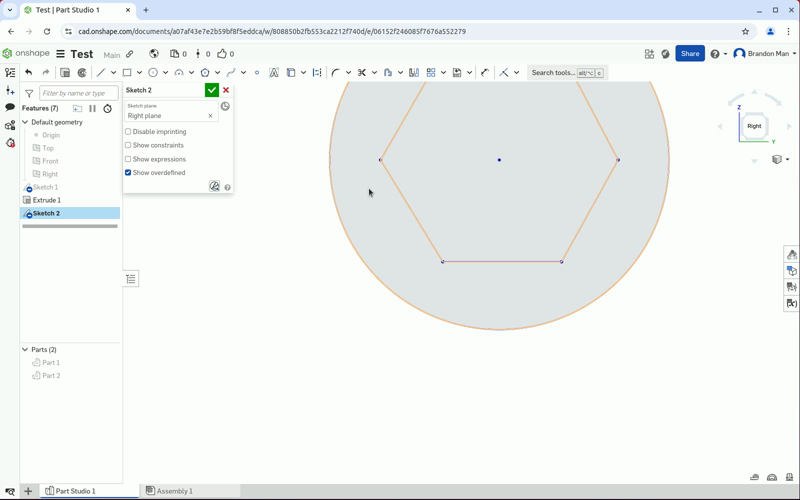
scroll(-6)
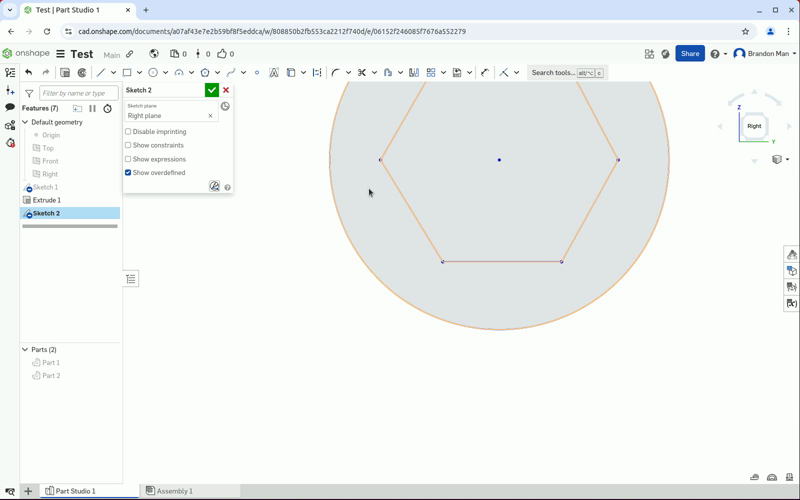
scroll(-6)
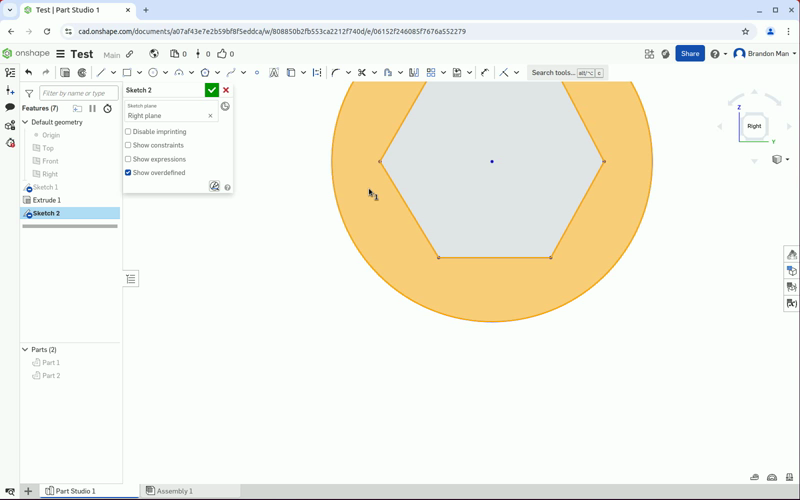
scroll(-6)
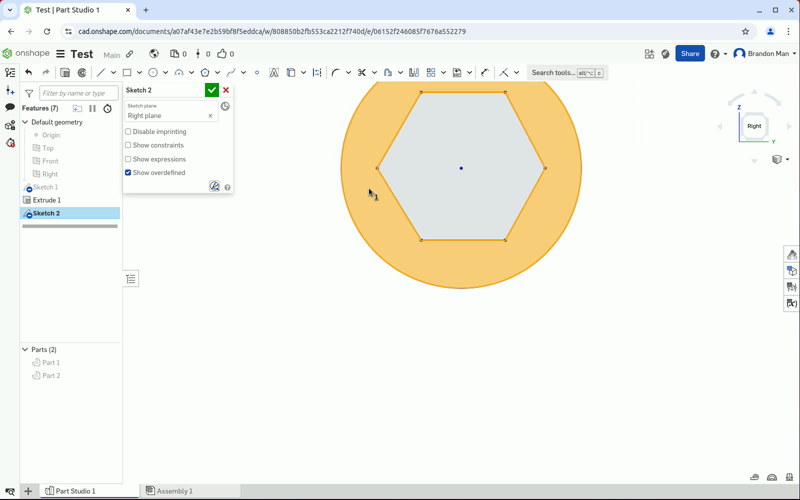
scroll(-6)
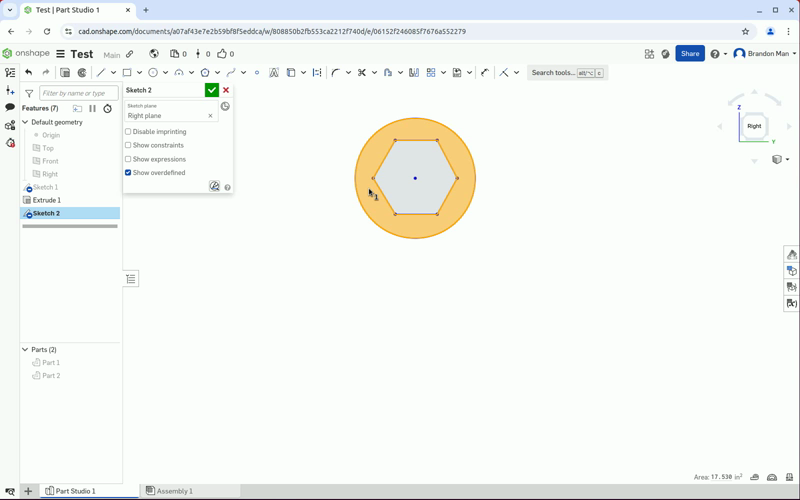
scroll(-6)
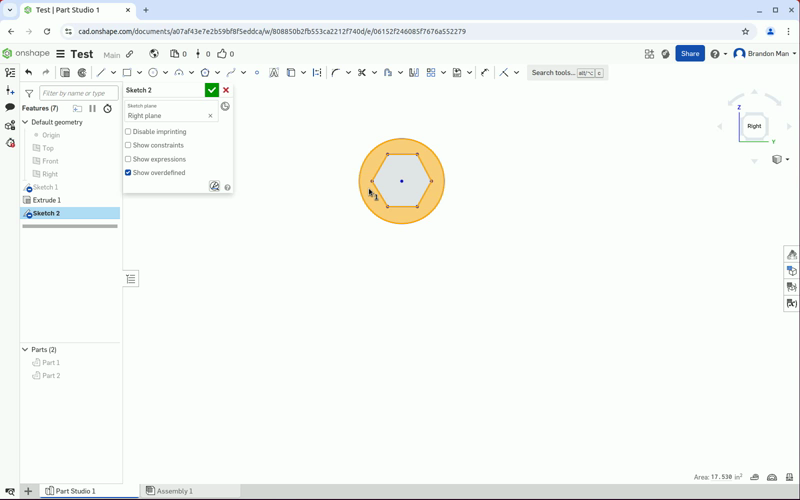
scroll(-6)
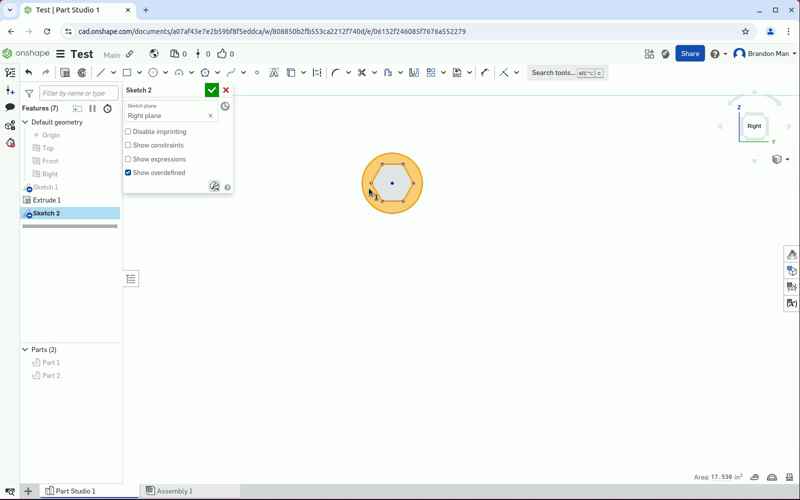
scroll(-6)
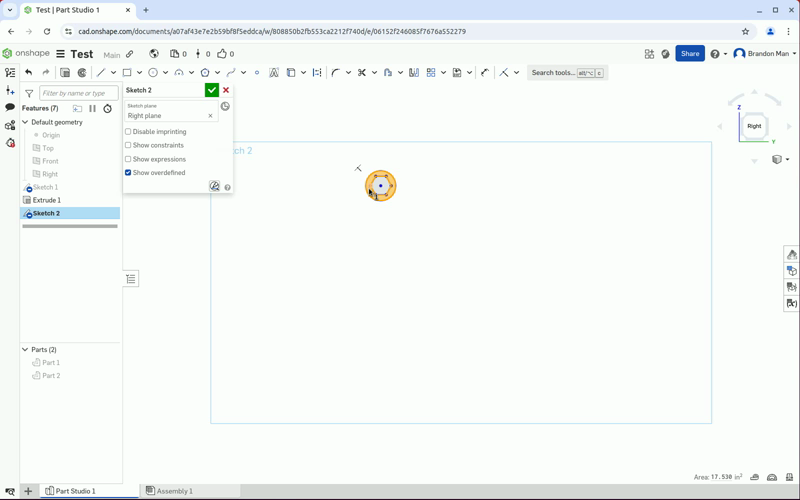
mouse_move(73, 352)
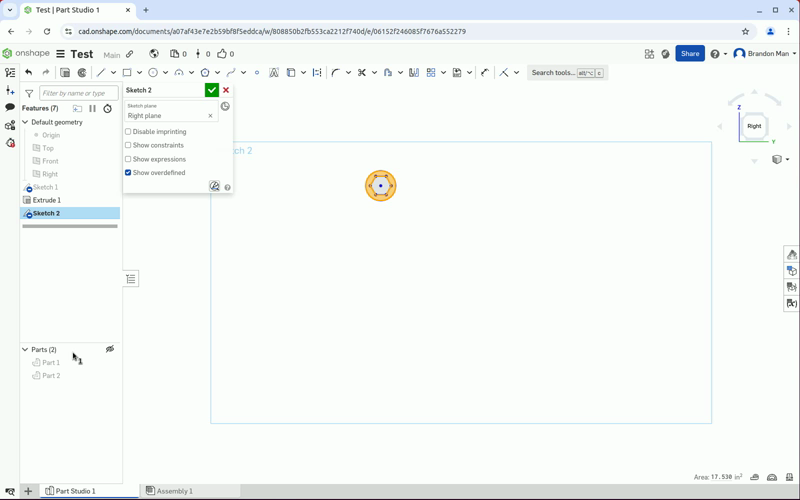
key(shift+y)
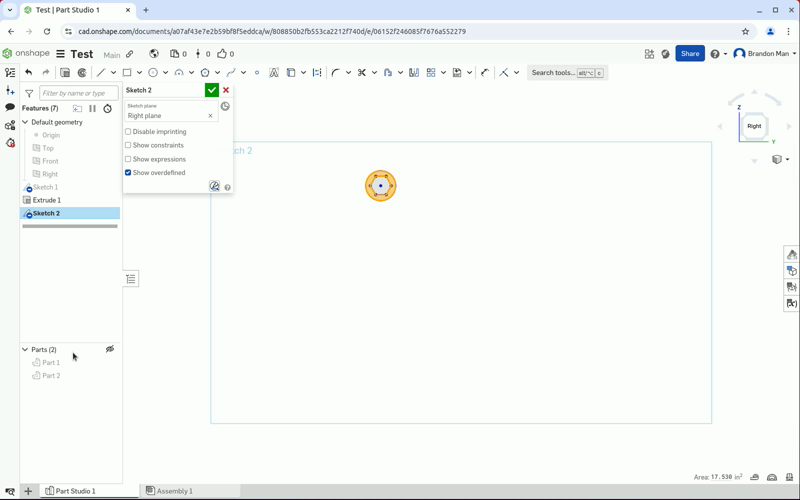
key(shift+e)
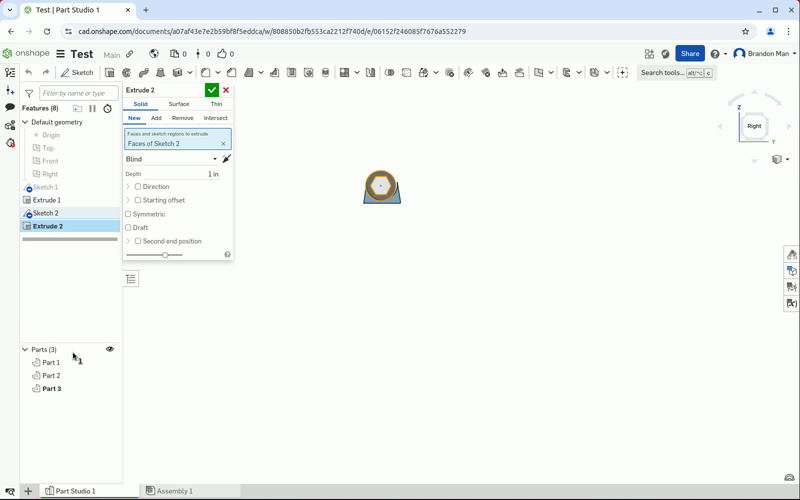
mouse_move(143, 106)
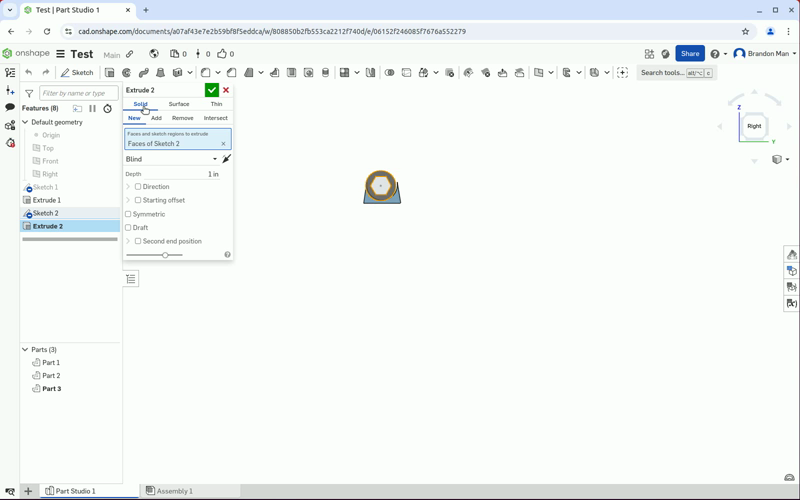
click(143, 106)
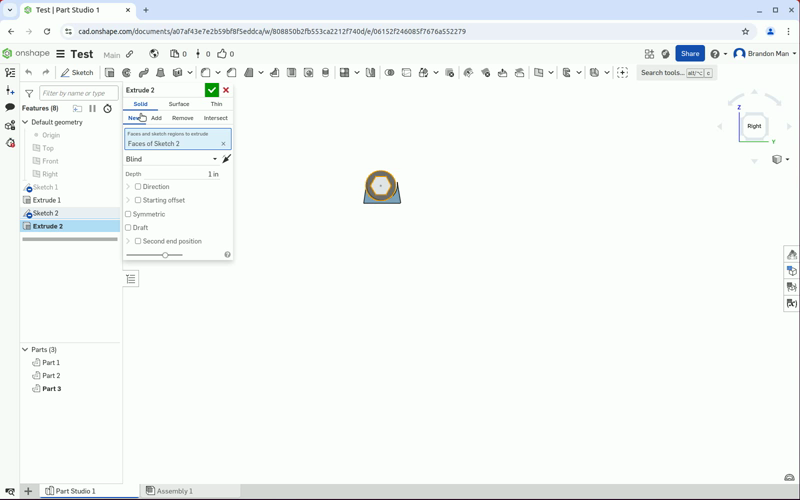
mouse_move(137, 120)
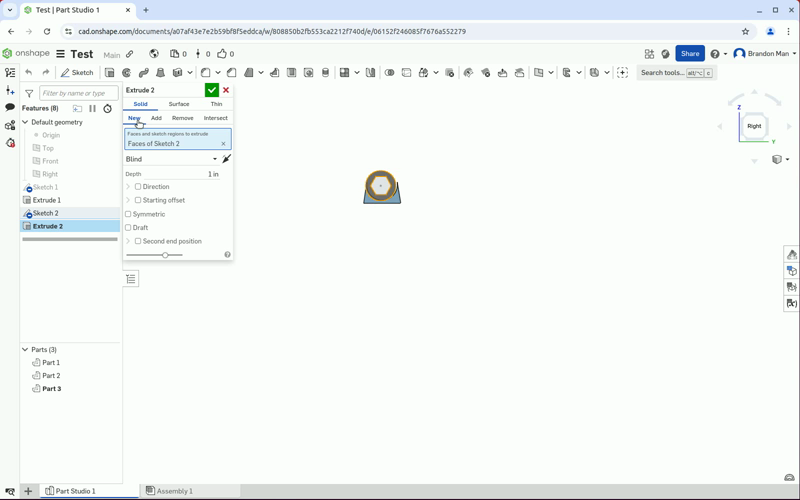
click(137, 120)
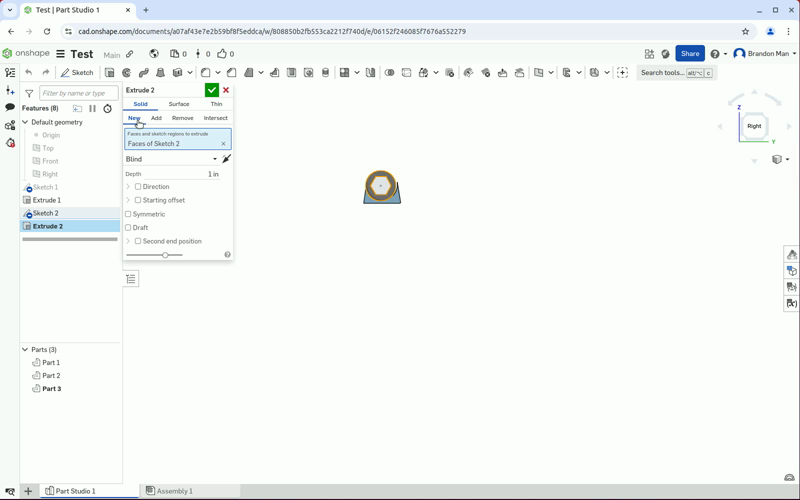
key(tab, 4)
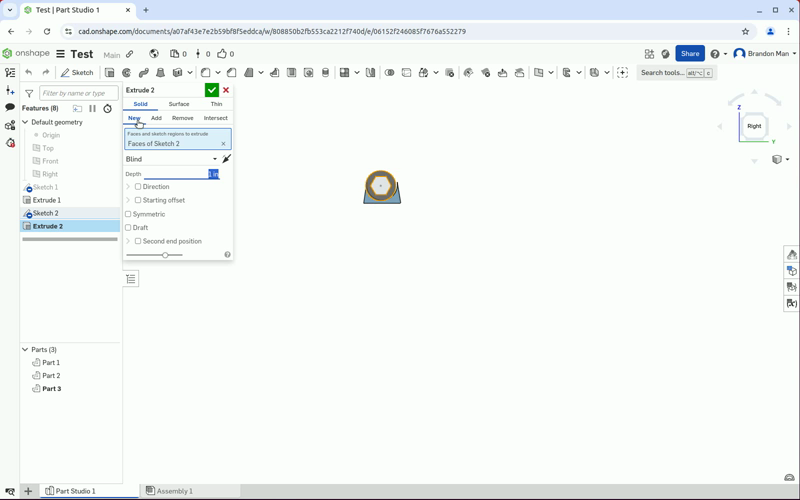
text(2.407)
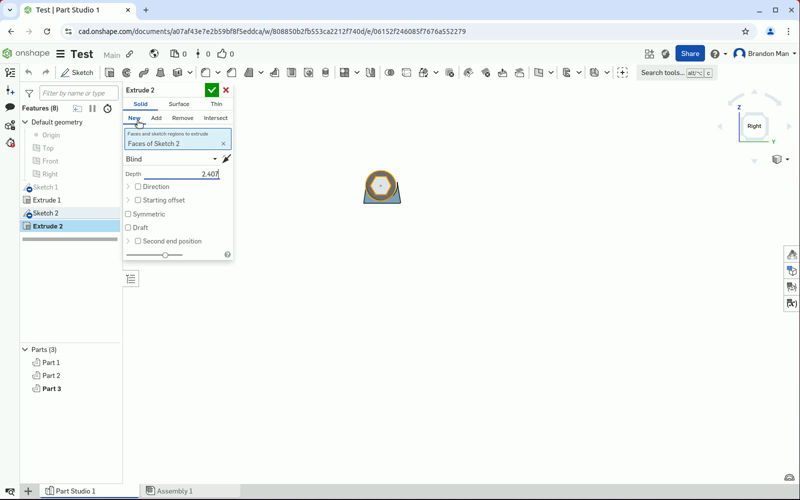
key(enter)
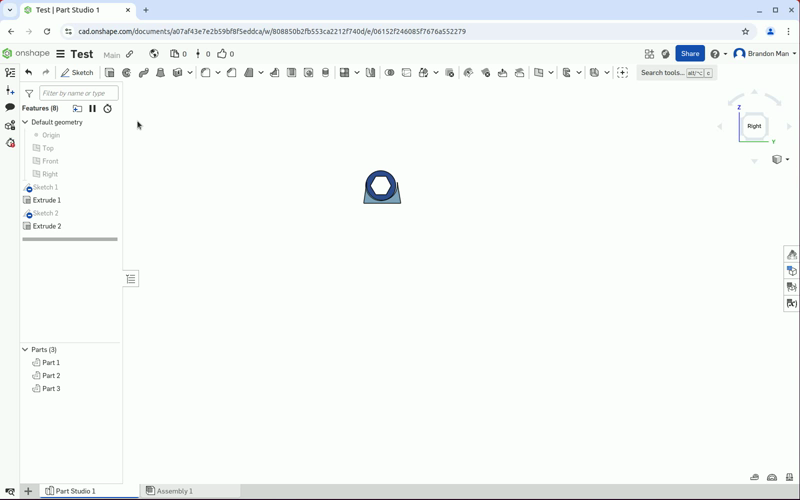
key(shift+h)
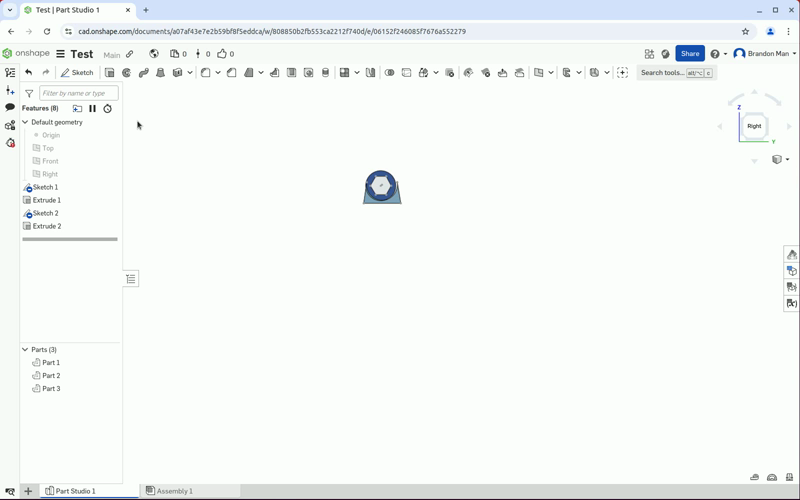
key(shift+h)
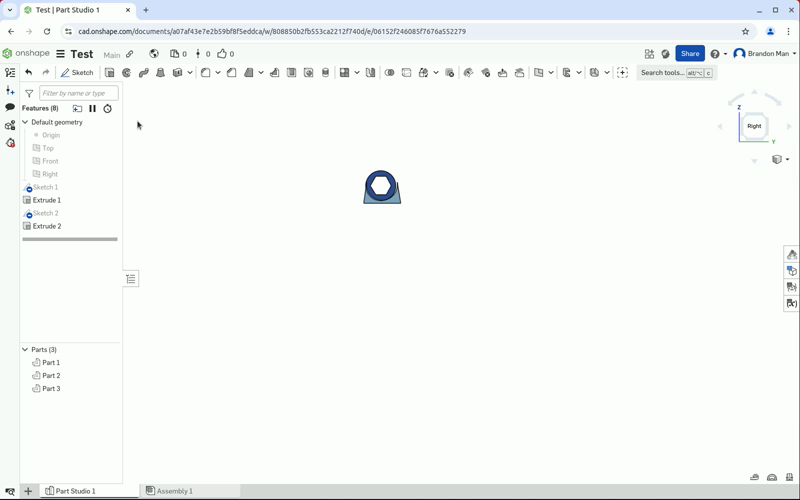
mouse_move(73, 189)
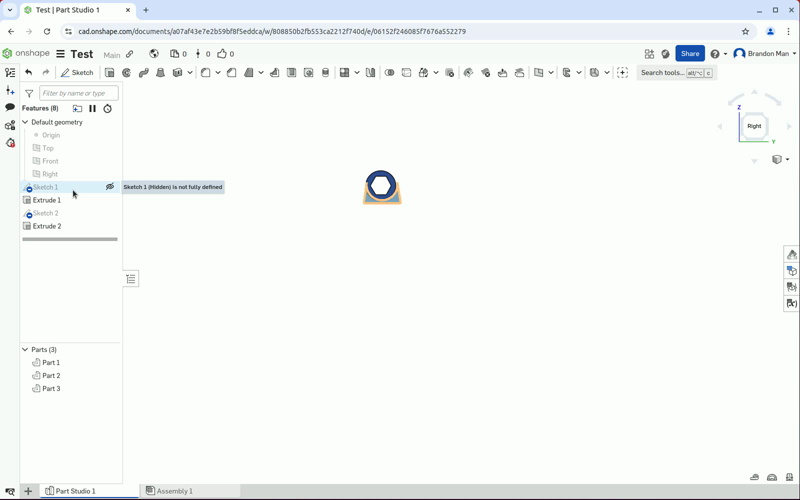
click(73, 189)
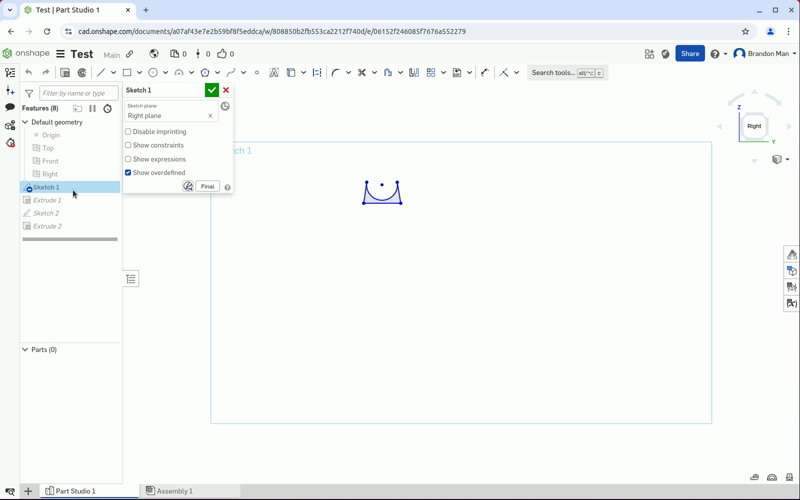
mouse_move(229, 92)
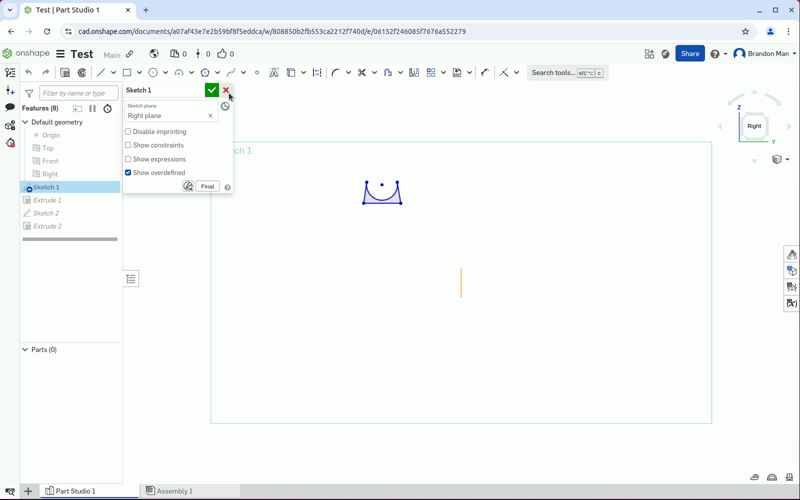
click(229, 92)
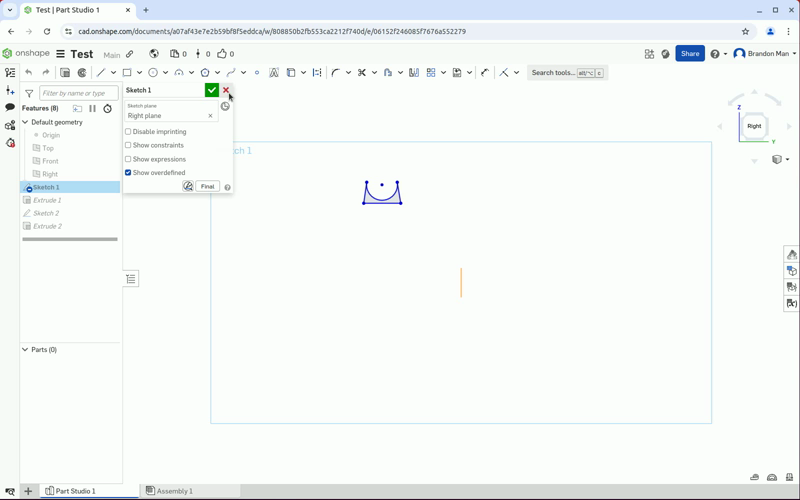
key(shift+s)
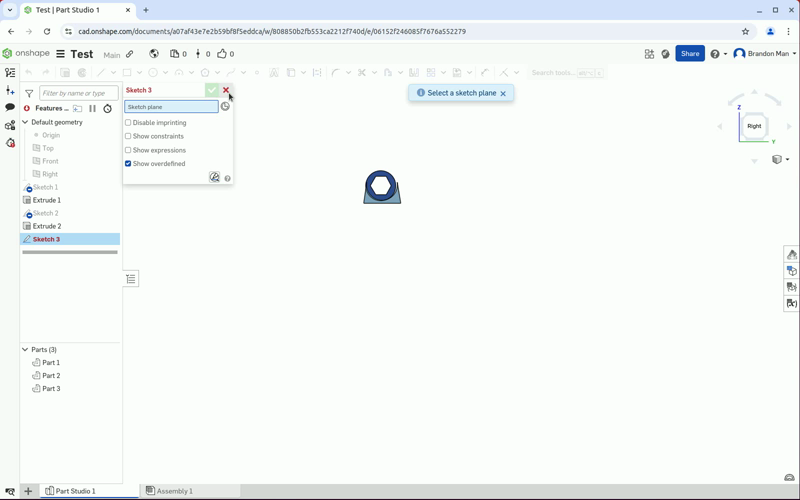
mouse_move(73, 176)
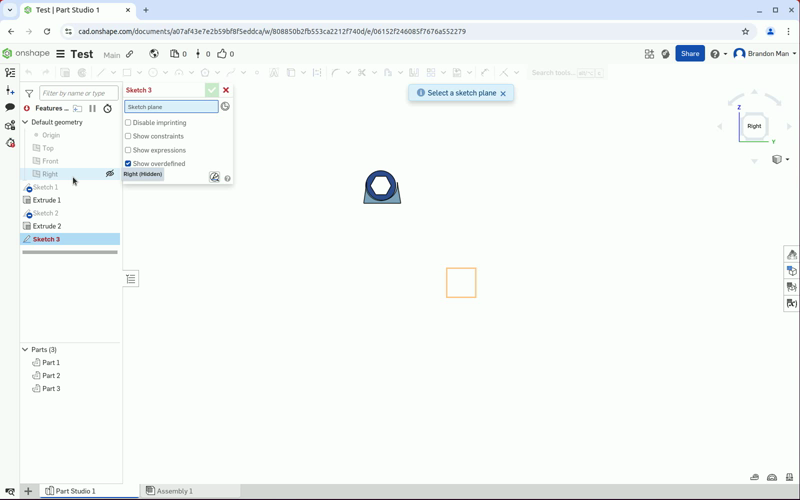
click(73, 176)
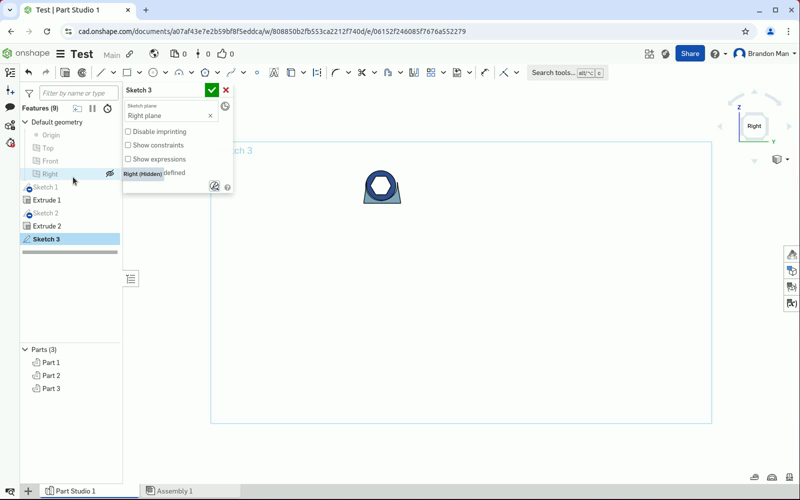
mouse_move(73, 352)
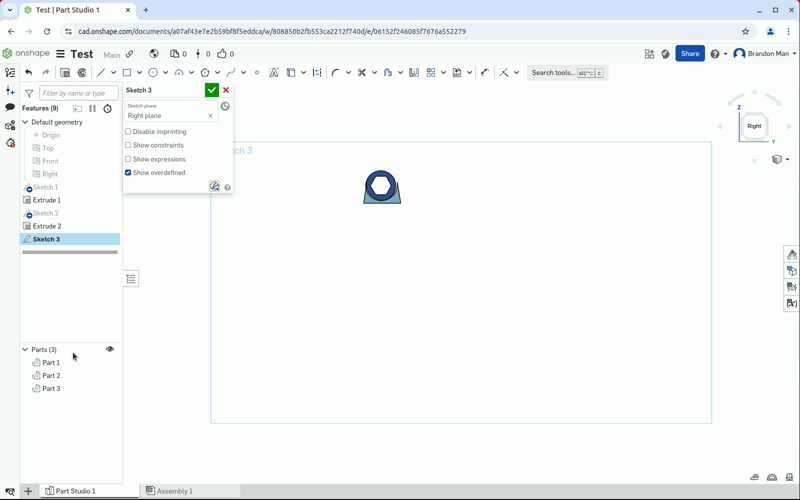
key(y)
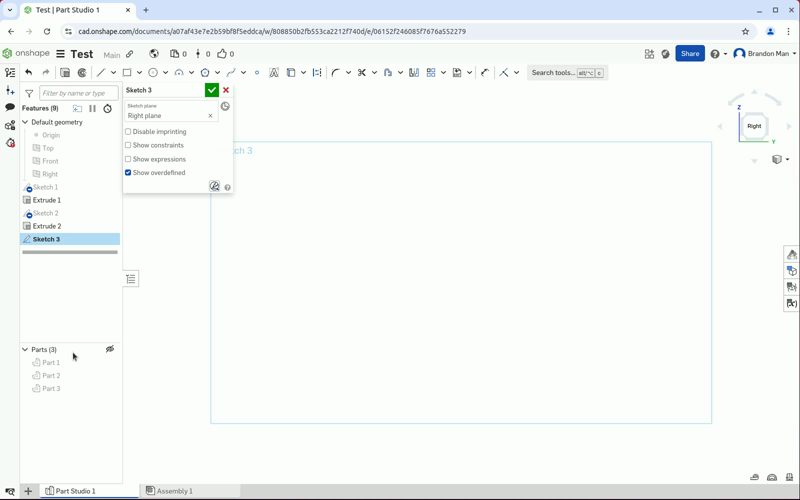
key(l)
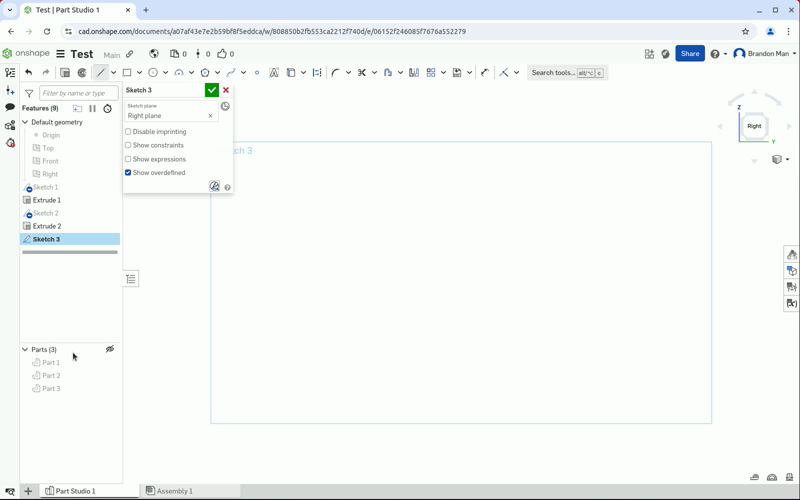
key_down(shift)
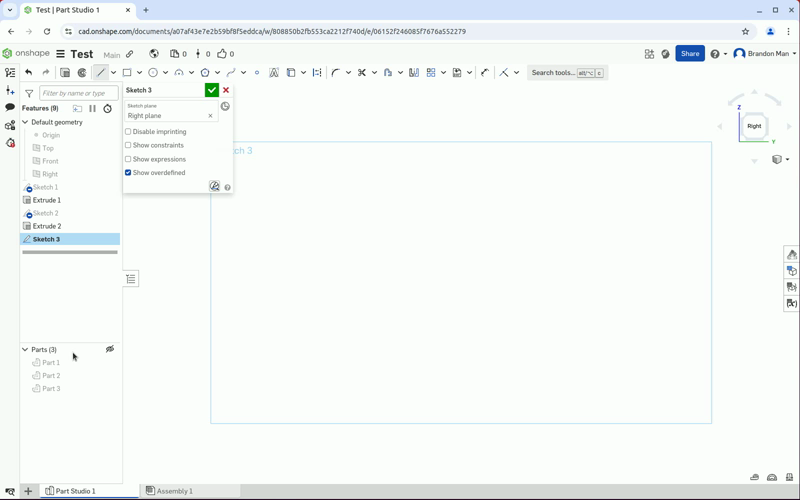
mouse_move(370, 185)
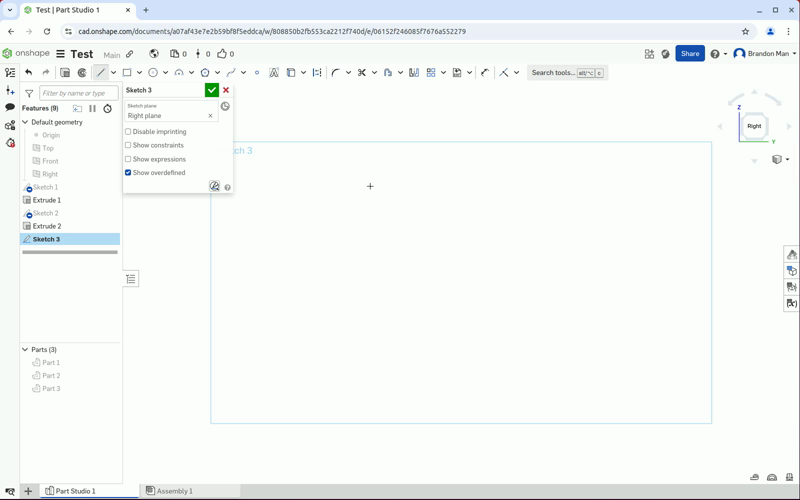
click(370, 185)
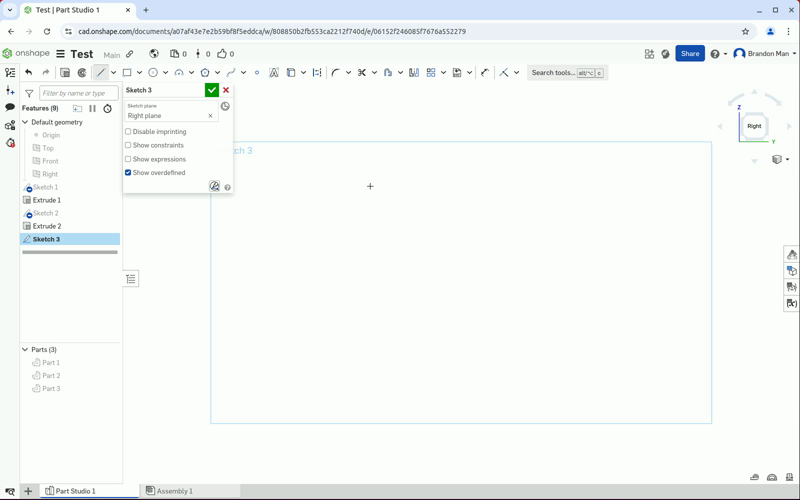
key_up(shift)
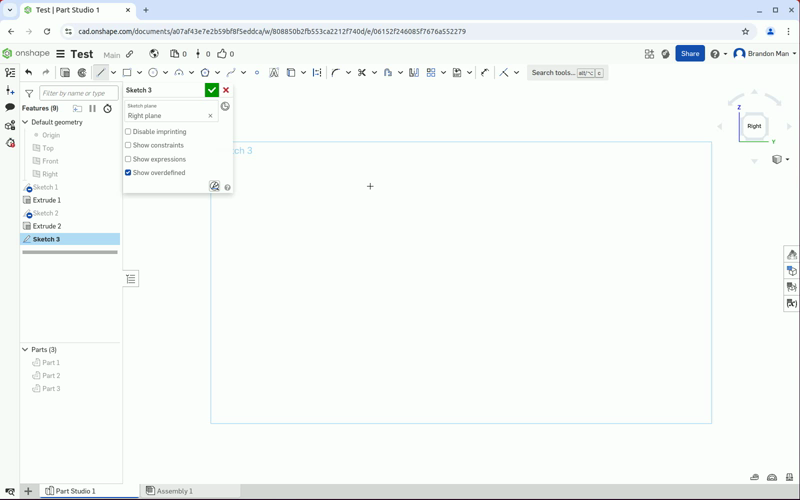
key_down(shift)
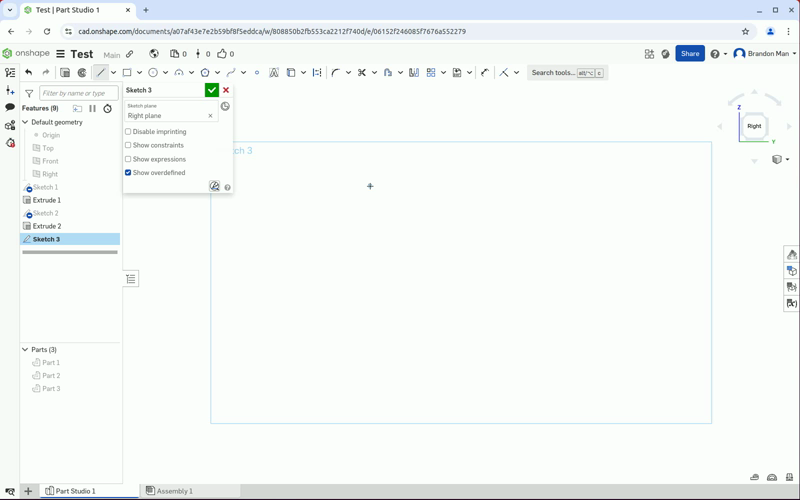
mouse_move(400, 185)
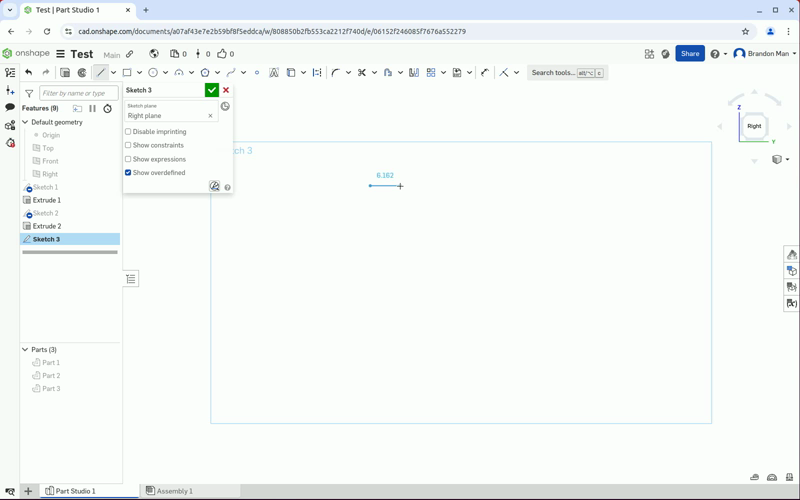
mouse_move(376, 195)
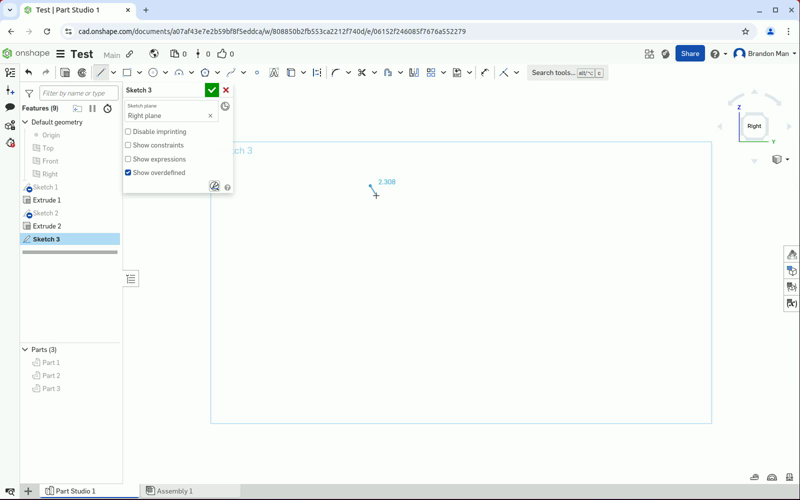
click(376, 195)
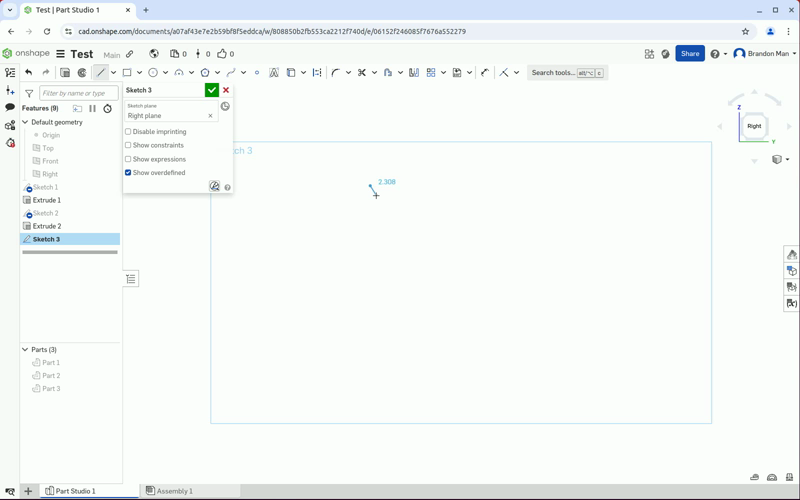
key_up(shift)
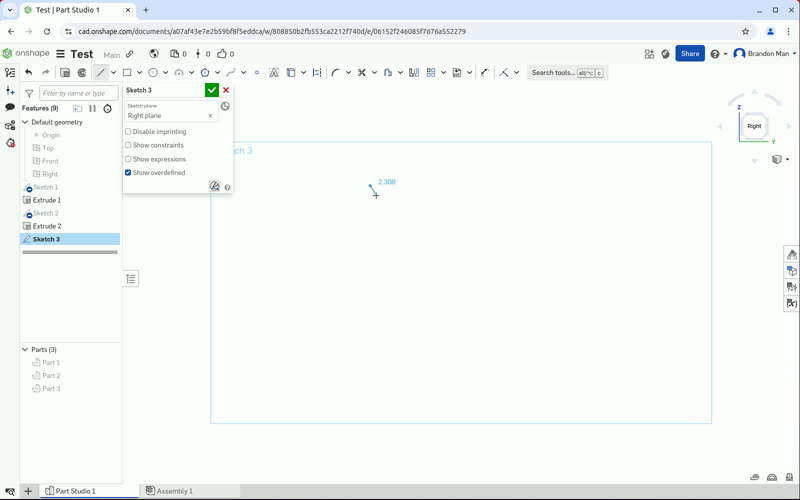
key_down(shift)
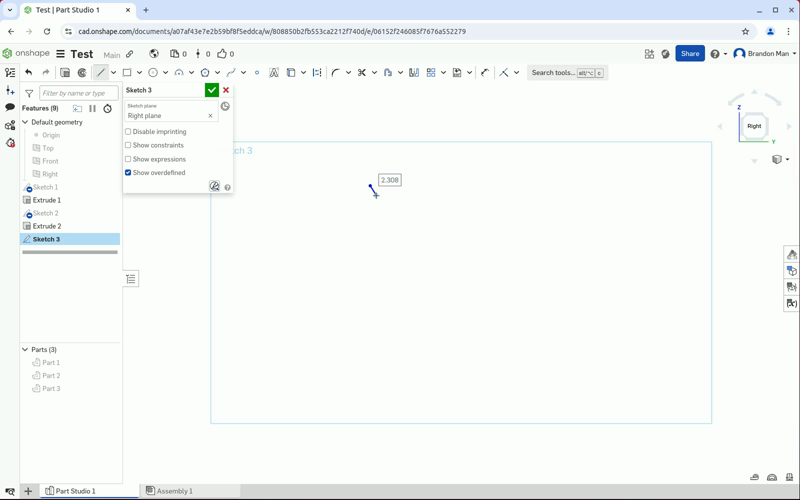
mouse_move(406, 195)
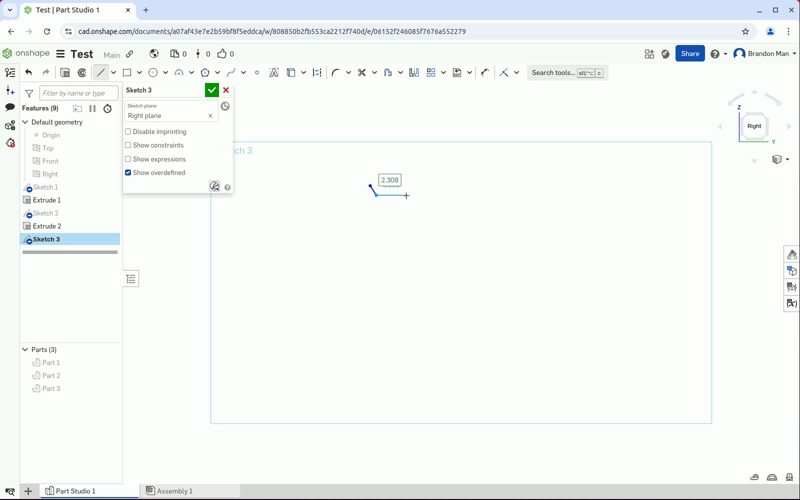
mouse_move(386, 195)
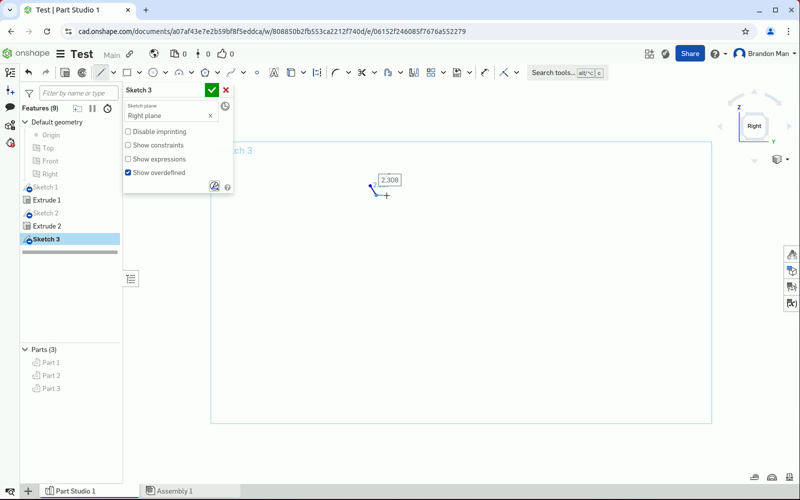
click(386, 195)
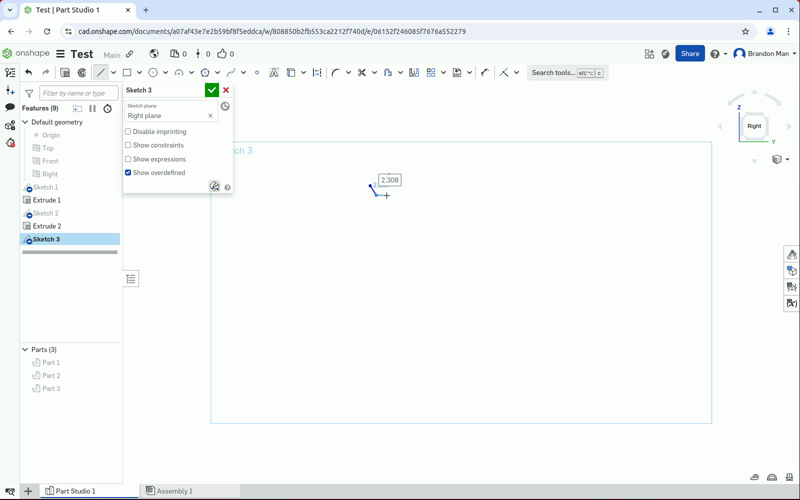
key_up(shift)
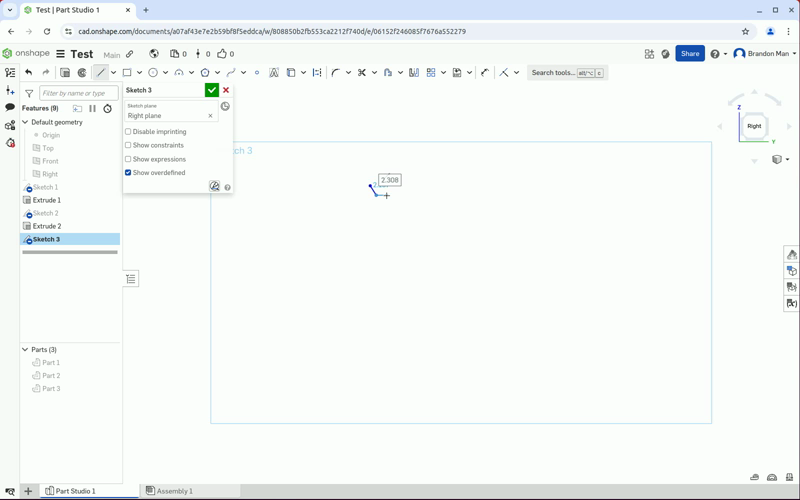
key_down(shift)
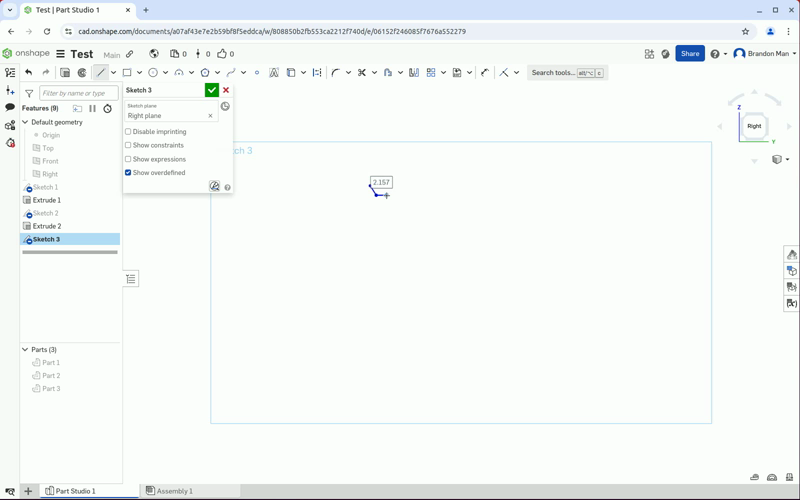
mouse_move(417, 195)
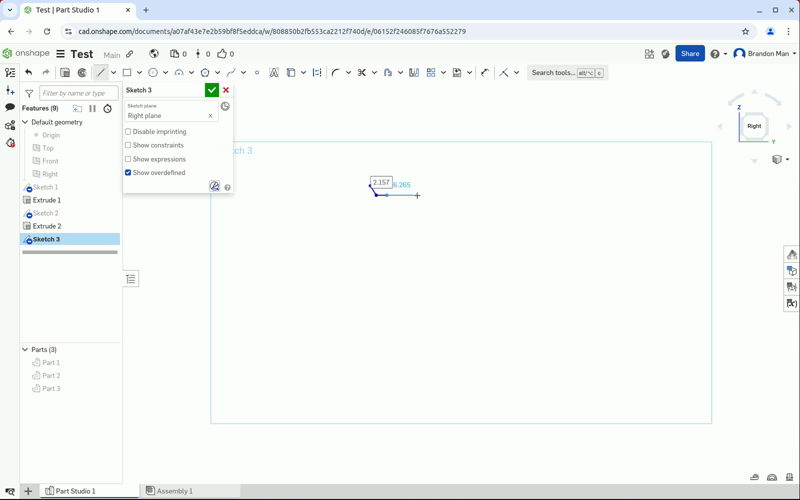
mouse_move(392, 185)
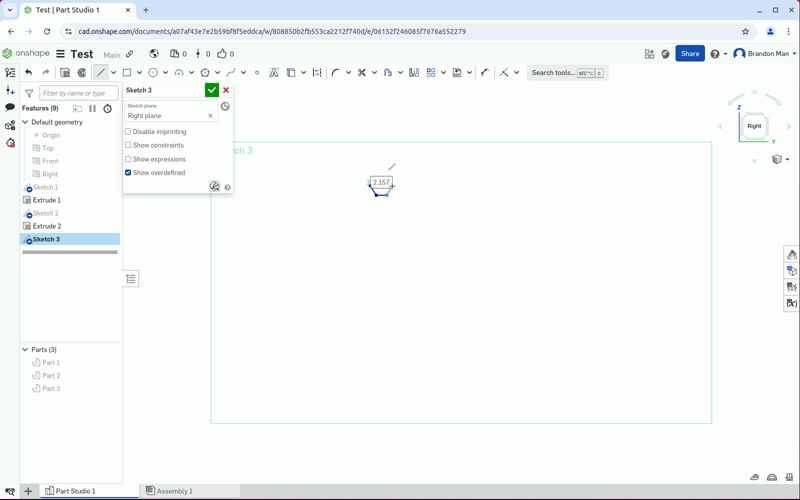
click(392, 185)
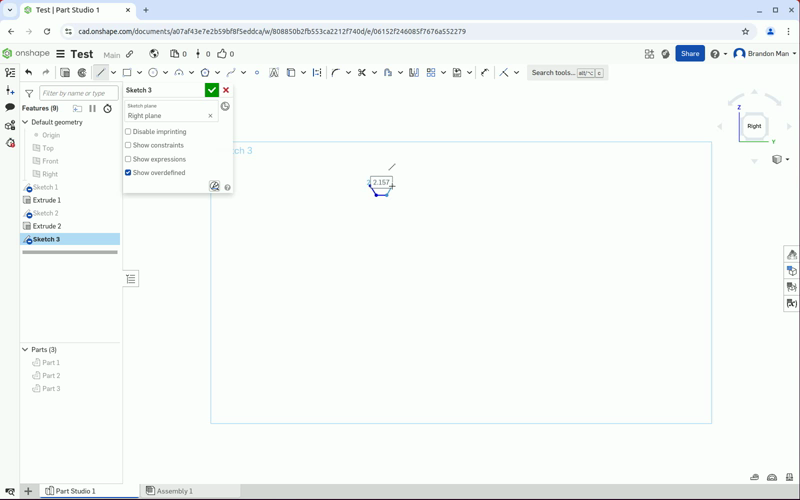
key_up(shift)
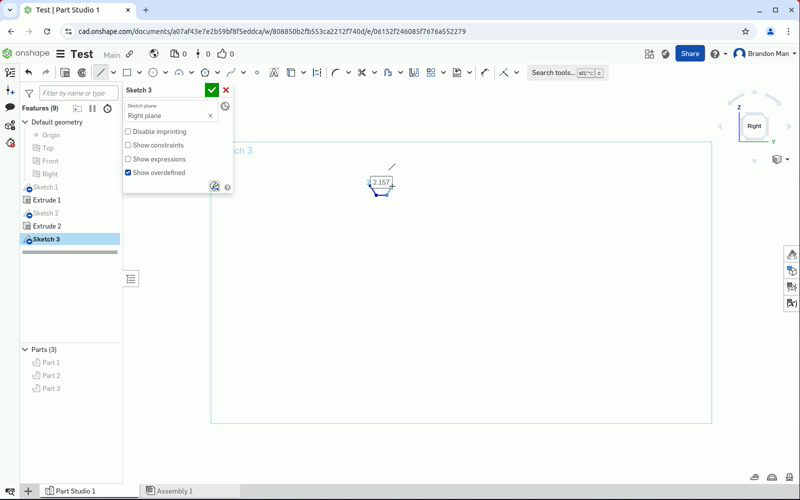
key_down(shift)
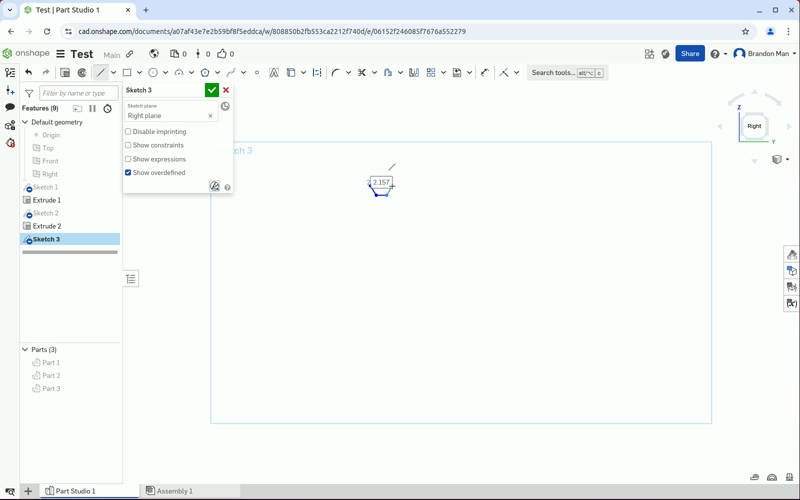
mouse_move(422, 185)
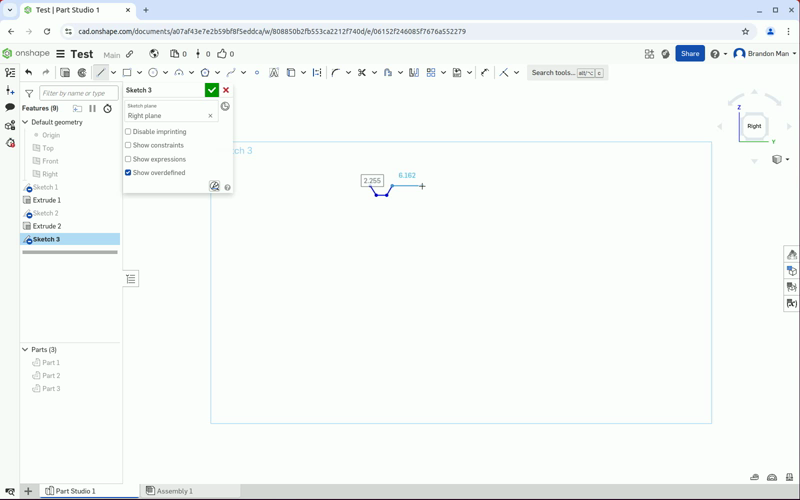
mouse_move(386, 176)
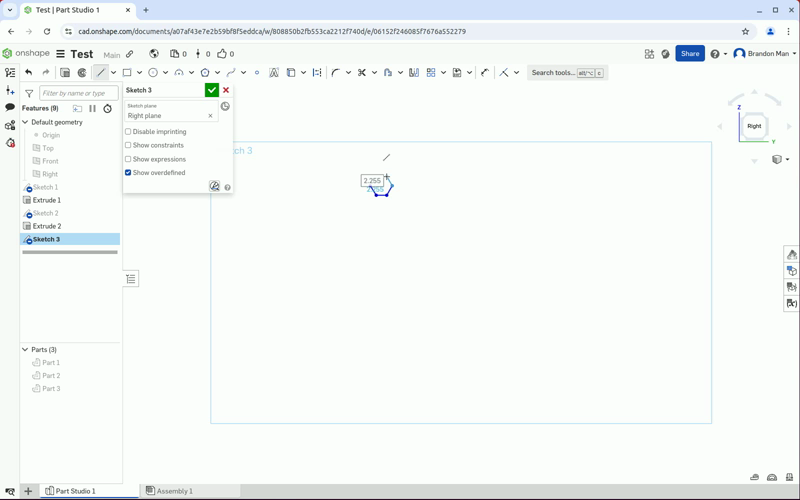
click(386, 176)
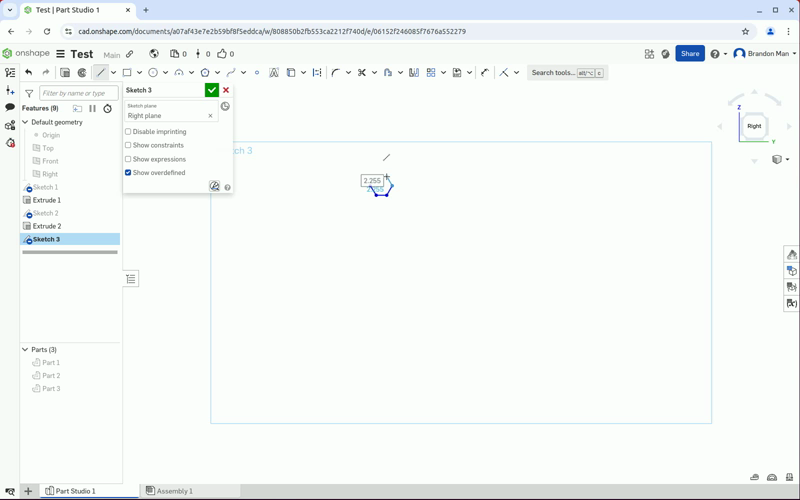
key_up(shift)
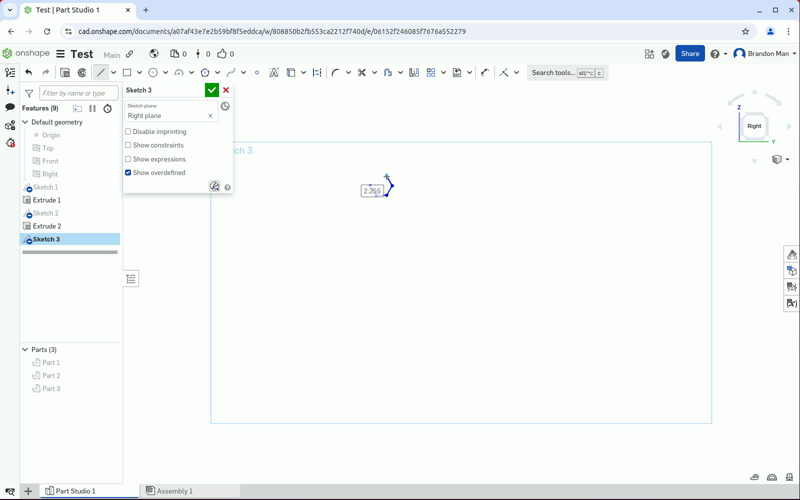
key_down(shift)
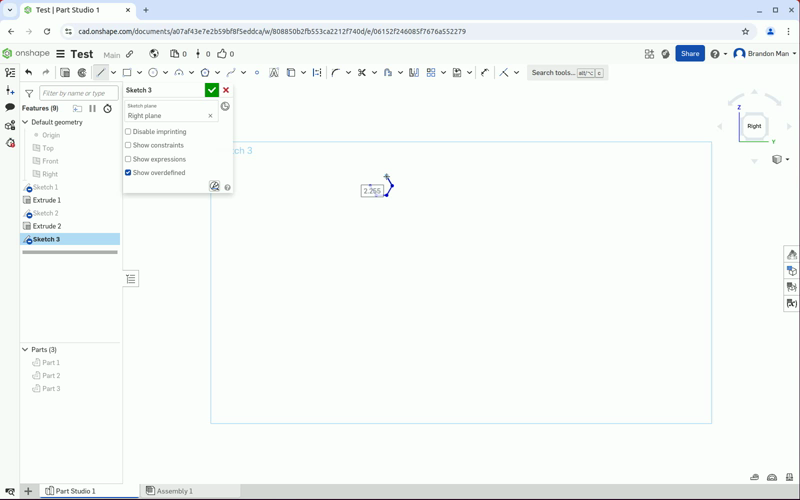
mouse_move(417, 176)
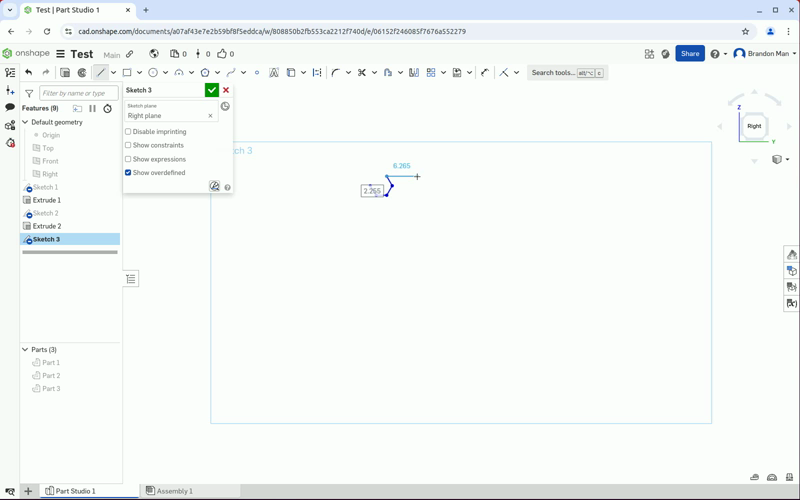
mouse_move(376, 176)
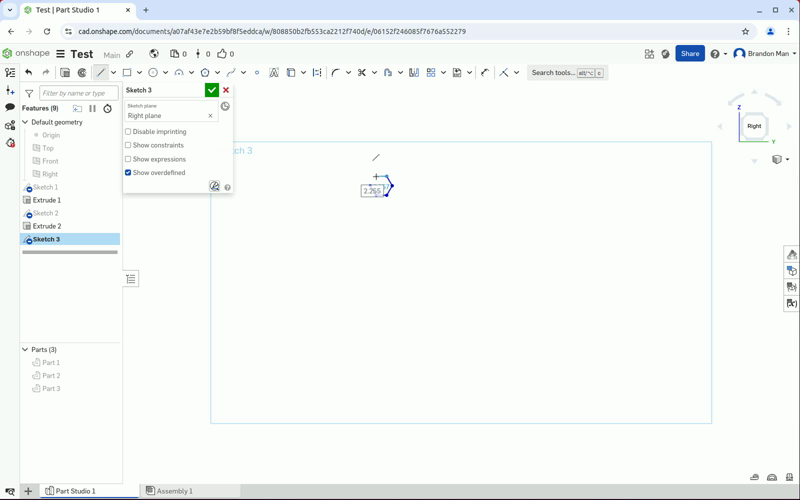
click(376, 176)
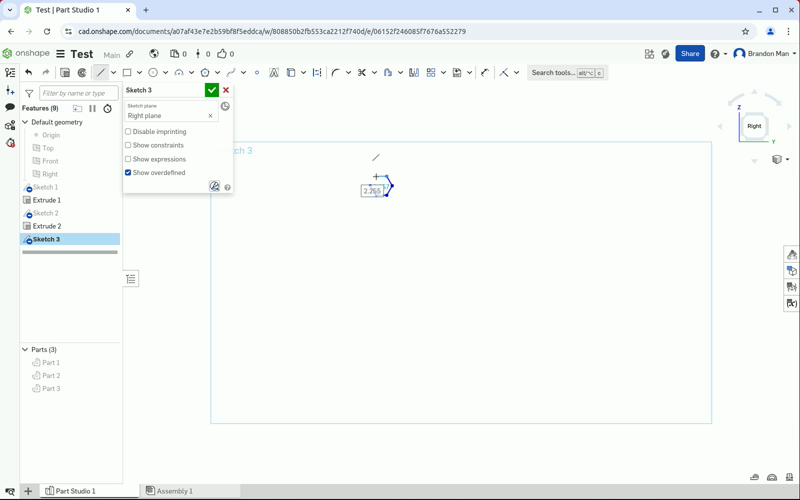
key_up(shift)
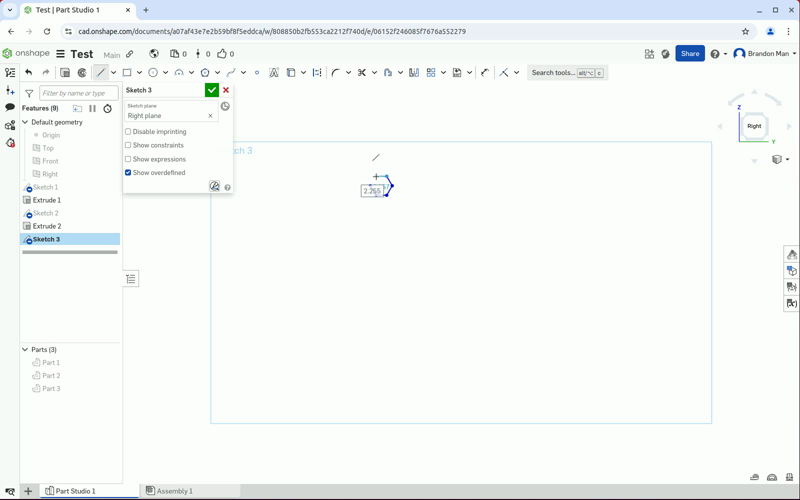
mouse_move(406, 176)
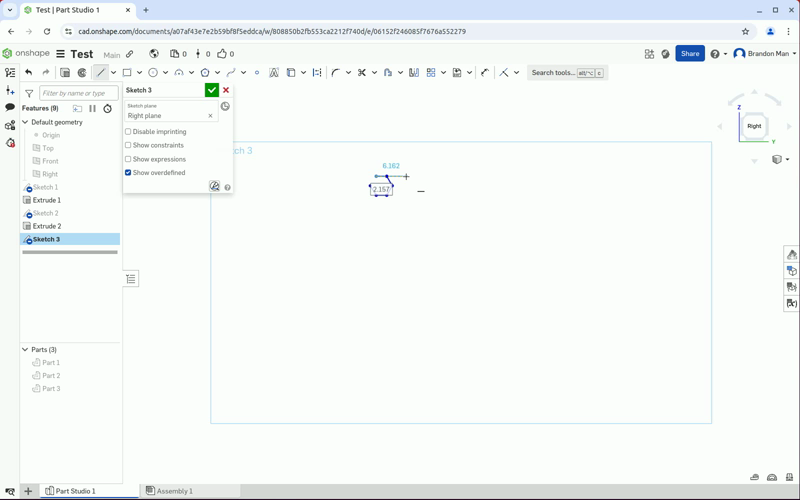
key_down(shift)
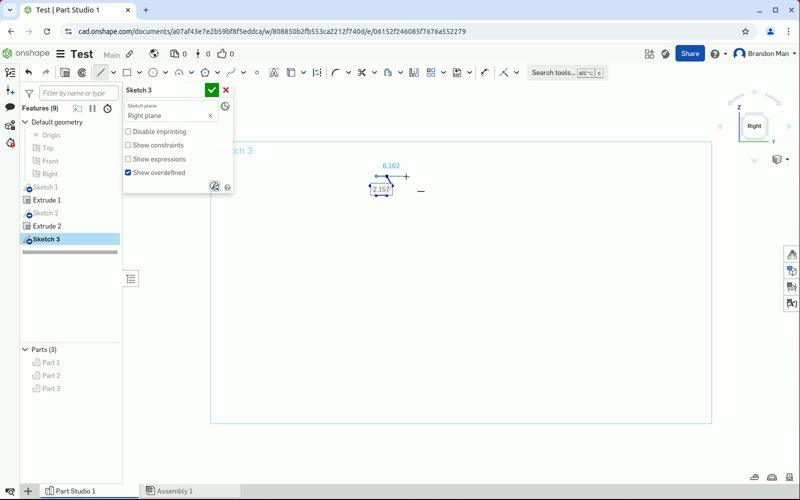
mouse_move(370, 185)
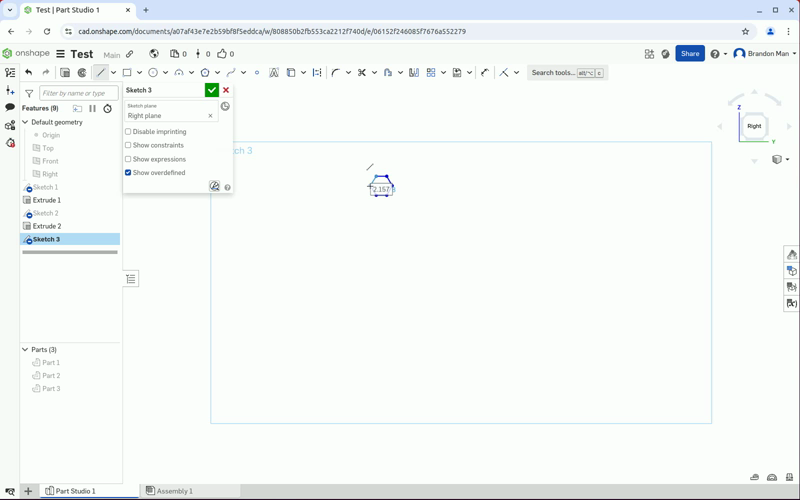
key_up(shift)
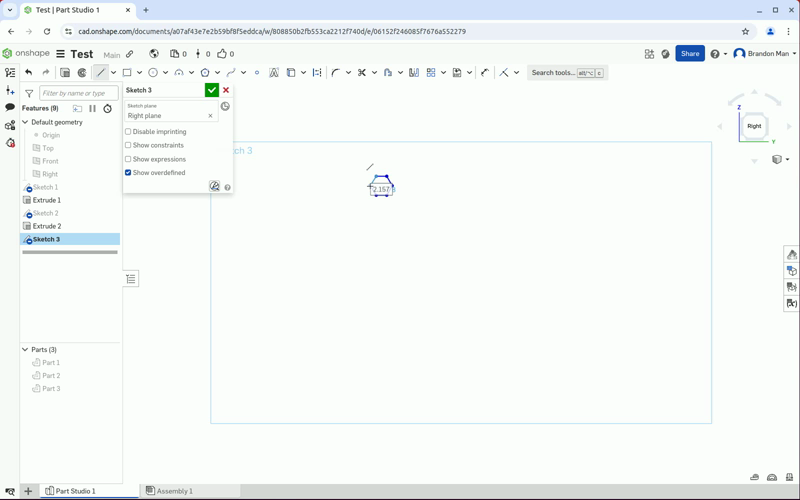
click(370, 185)
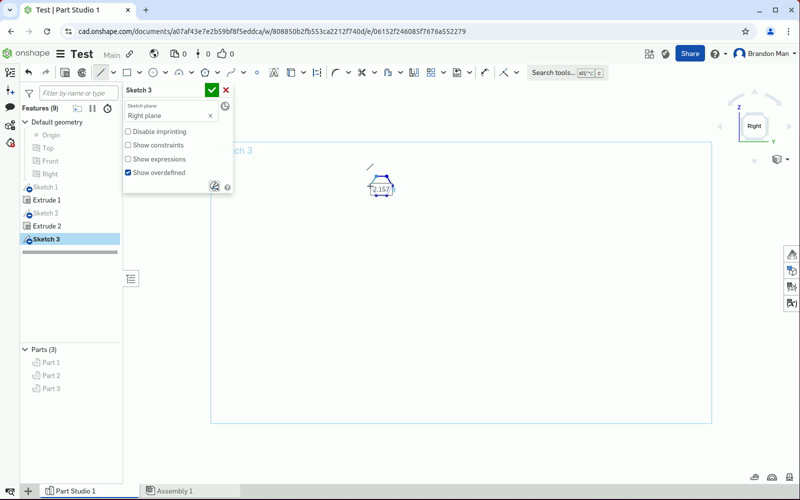
key(esc)
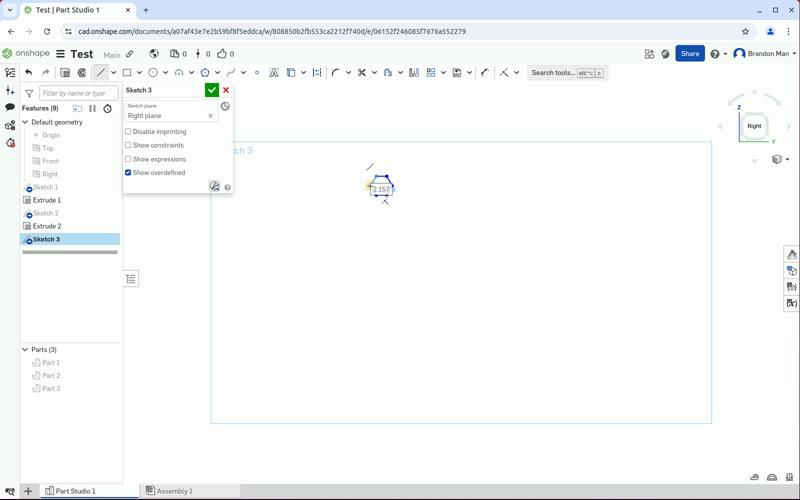
key(c)
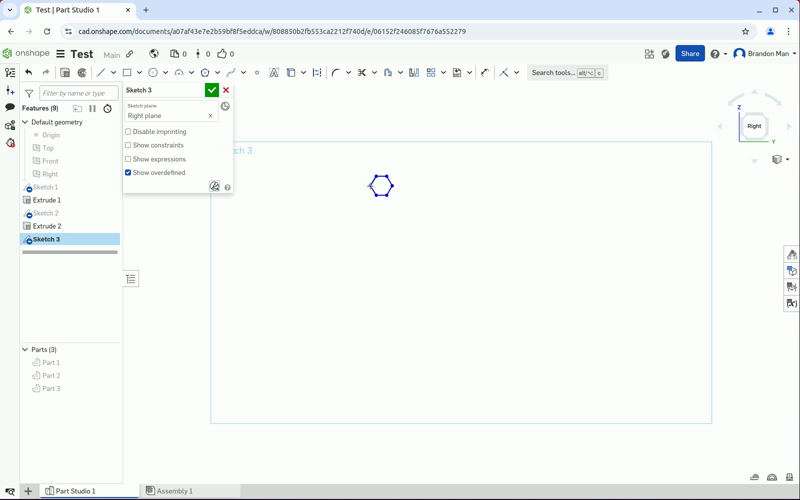
key_down(shift)
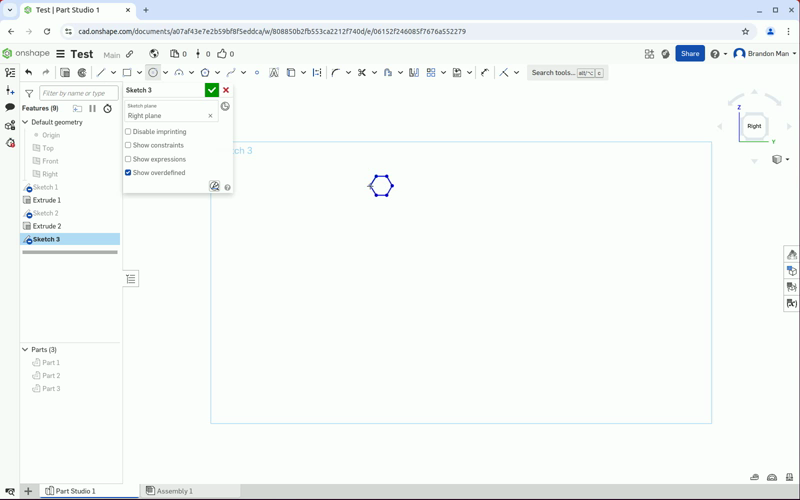
mouse_move(381, 185)
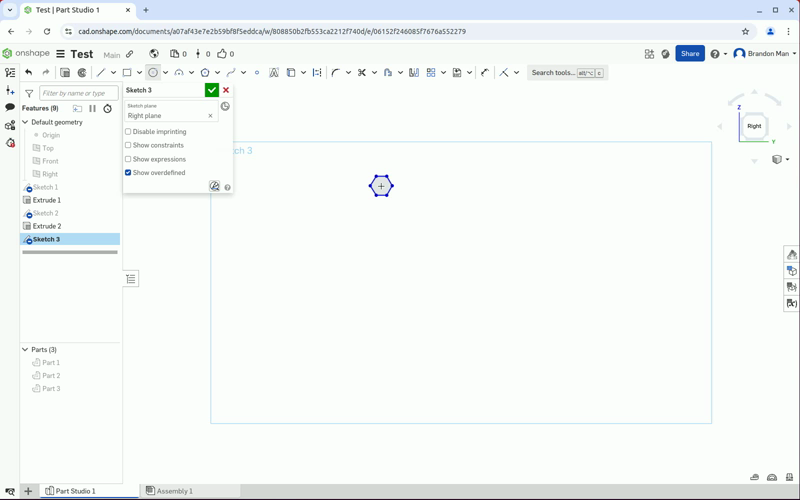
click(381, 185)
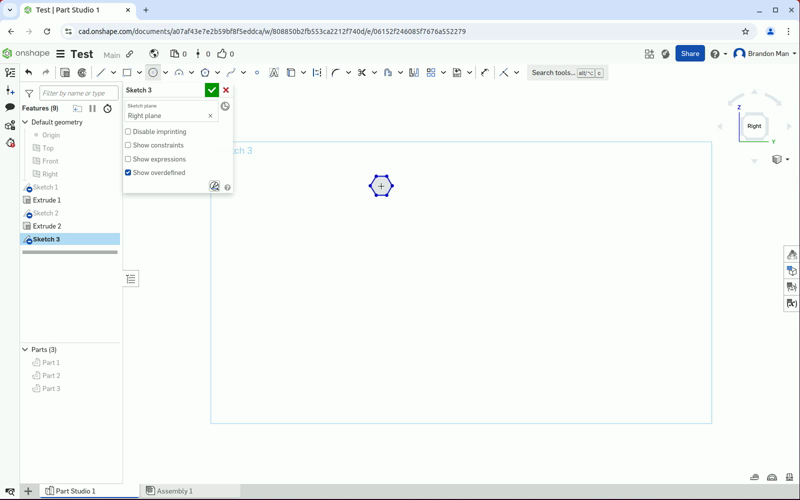
key_up(shift)
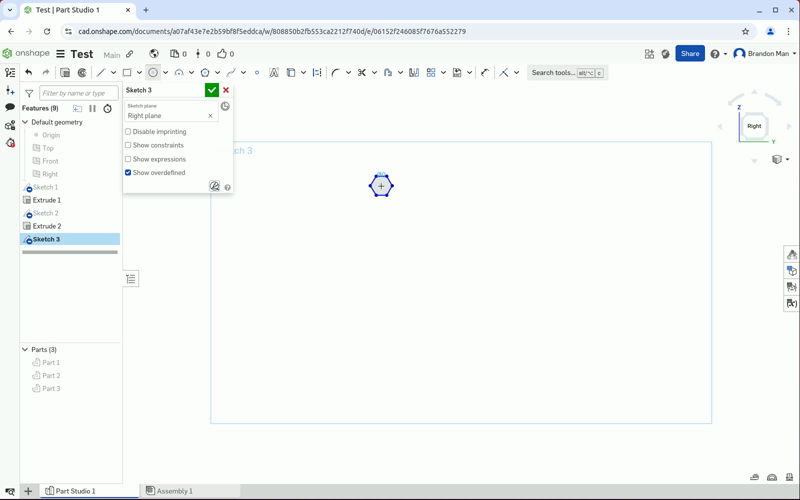
mouse_move(386, 185)
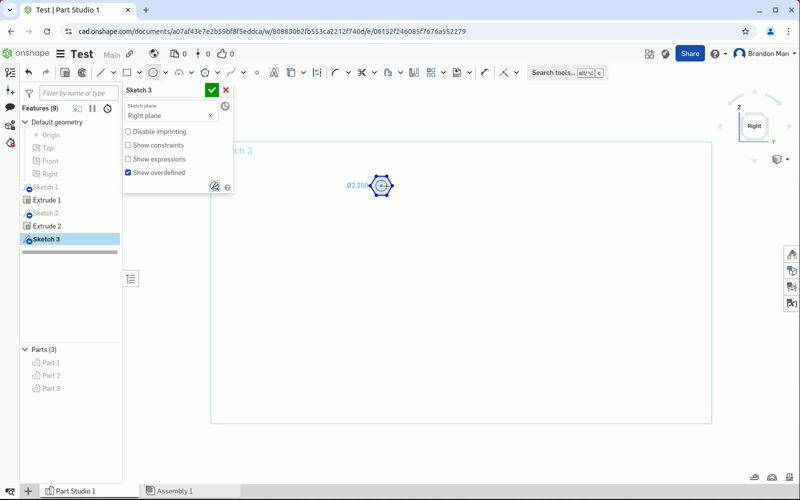
click(386, 185)
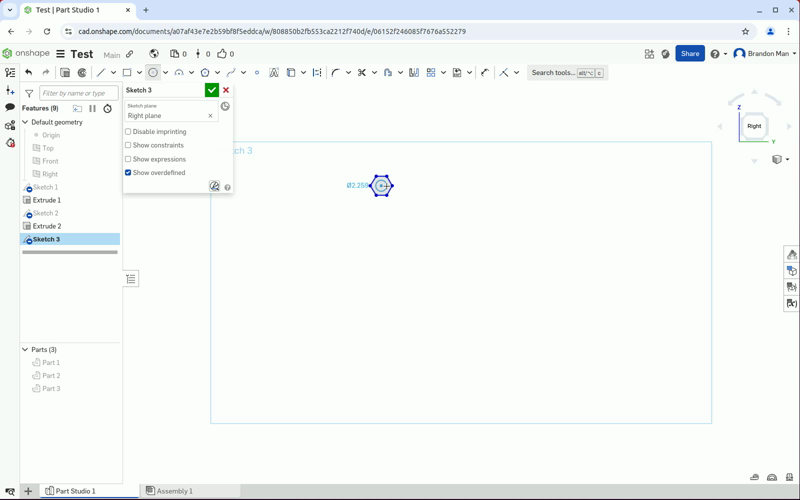
key(esc)
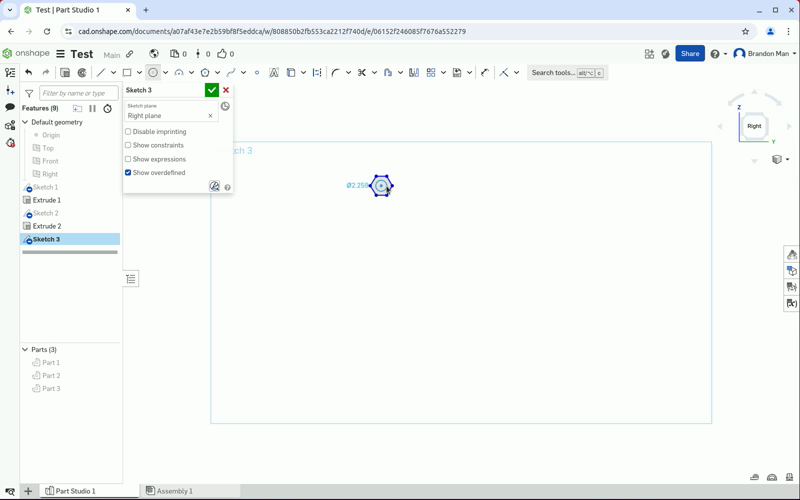
mouse_move(383, 178)
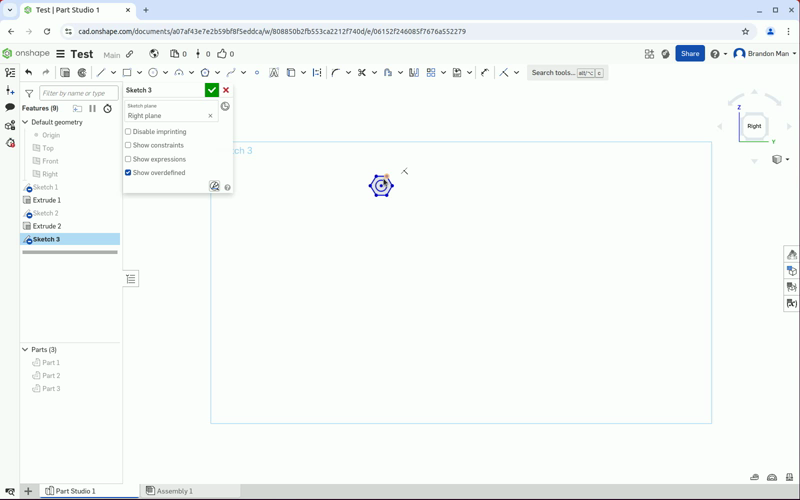
scroll(6)
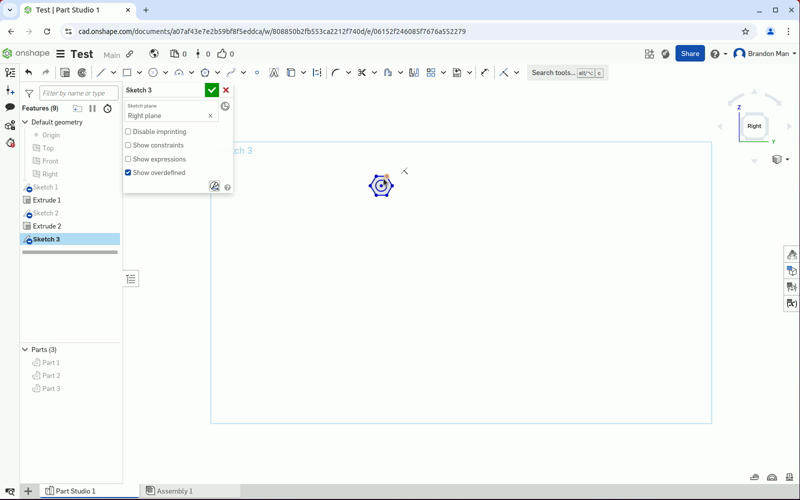
scroll(6)
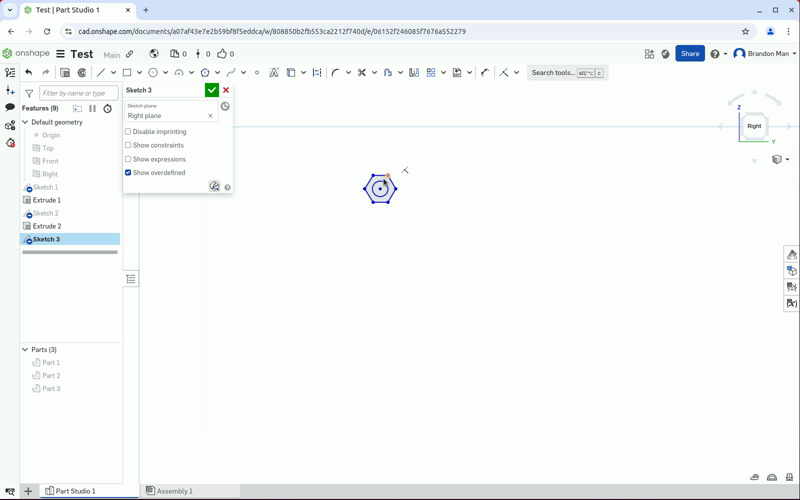
scroll(6)
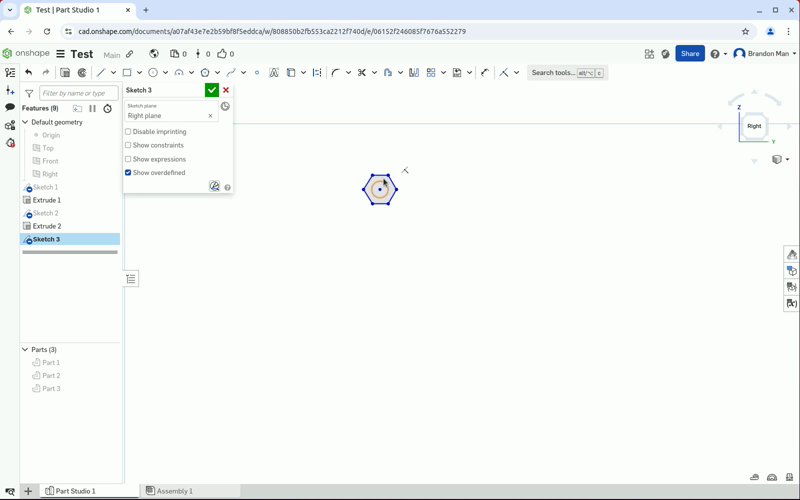
scroll(6)
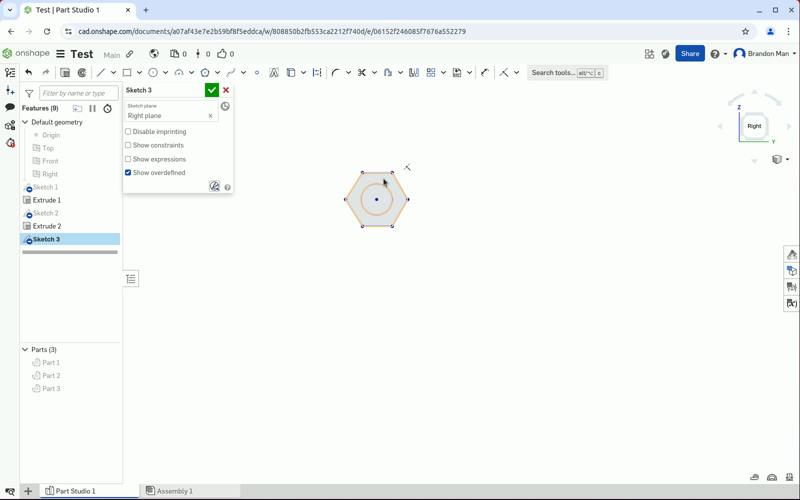
scroll(6)
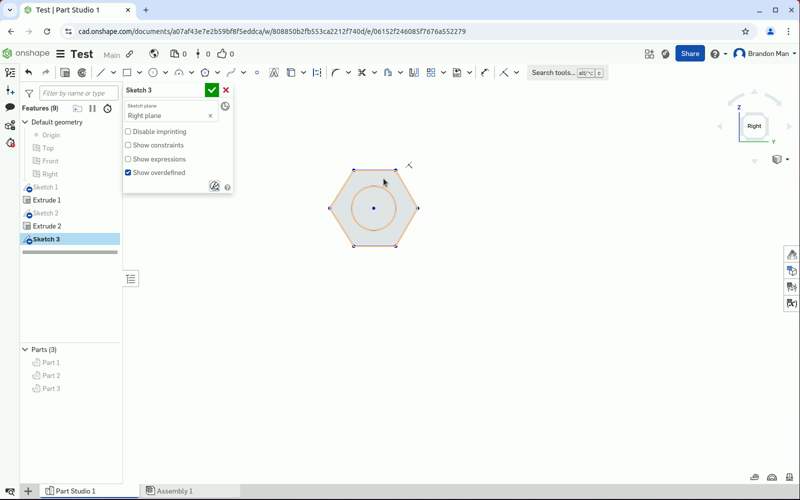
scroll(6)
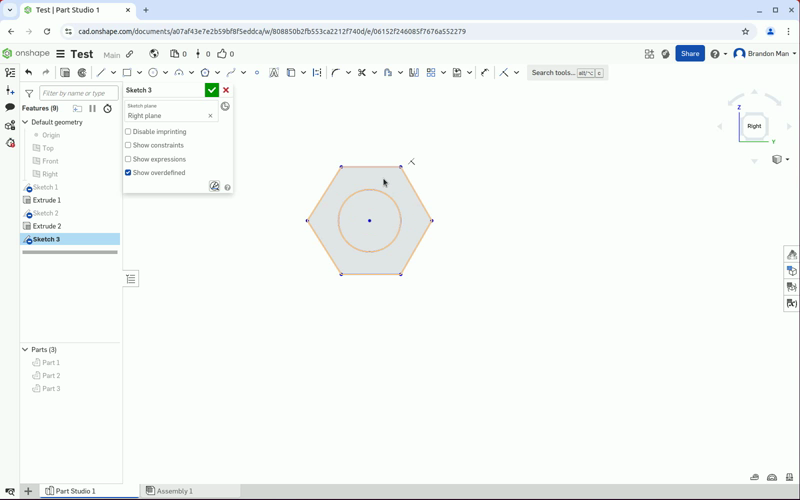
scroll(6)
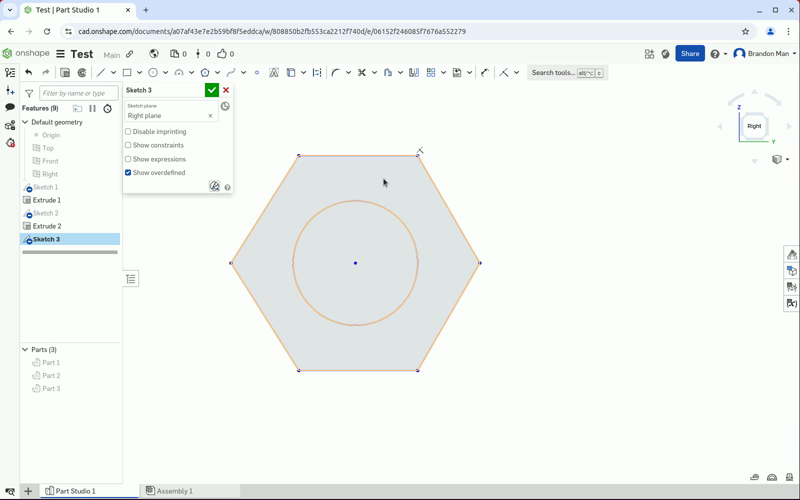
click(383, 178)
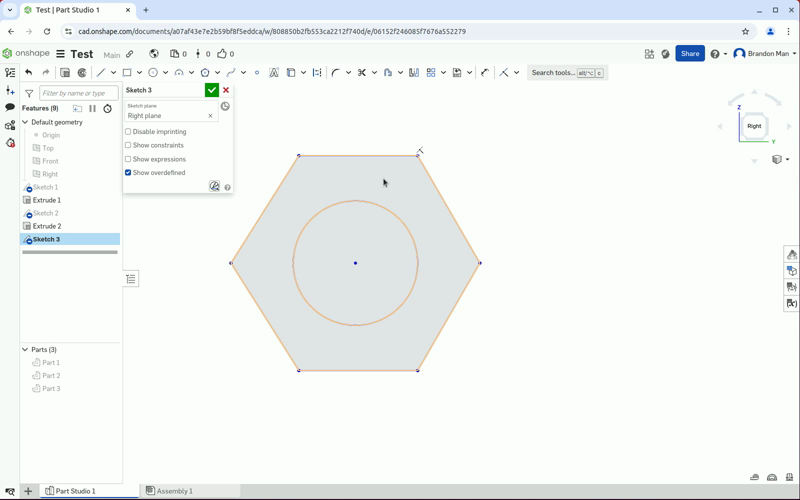
scroll(-6)
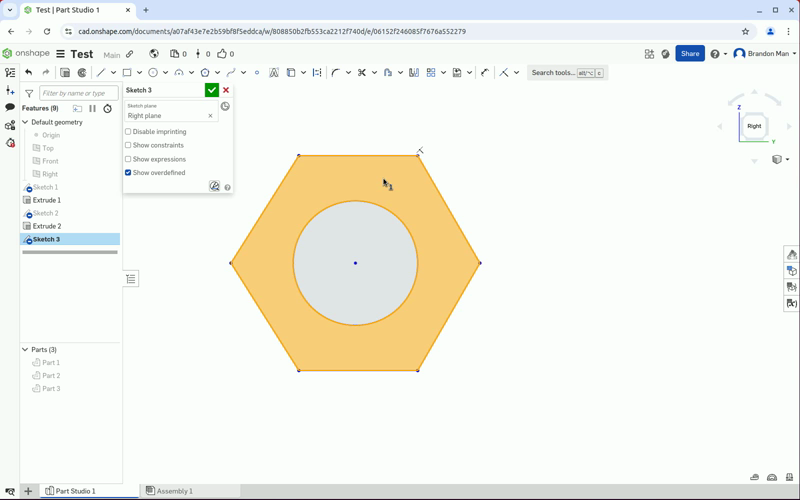
scroll(-6)
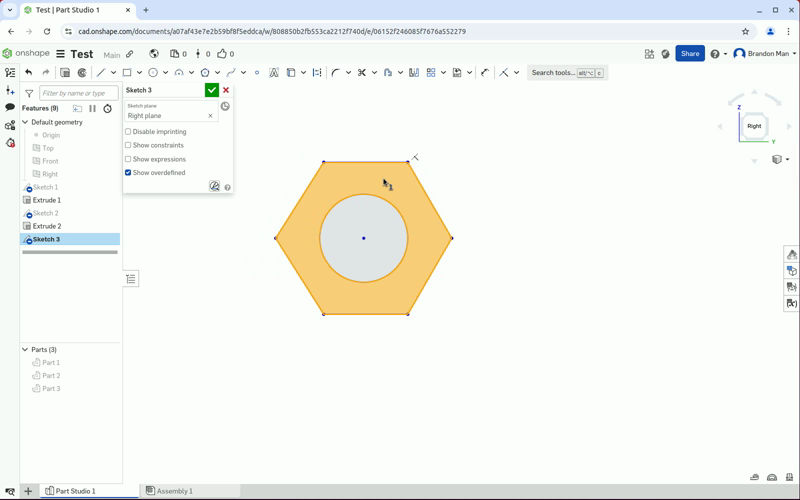
scroll(-6)
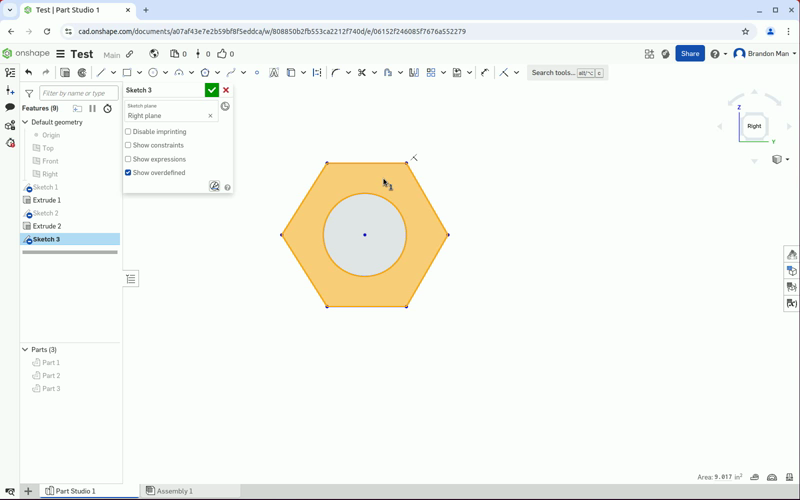
scroll(-6)
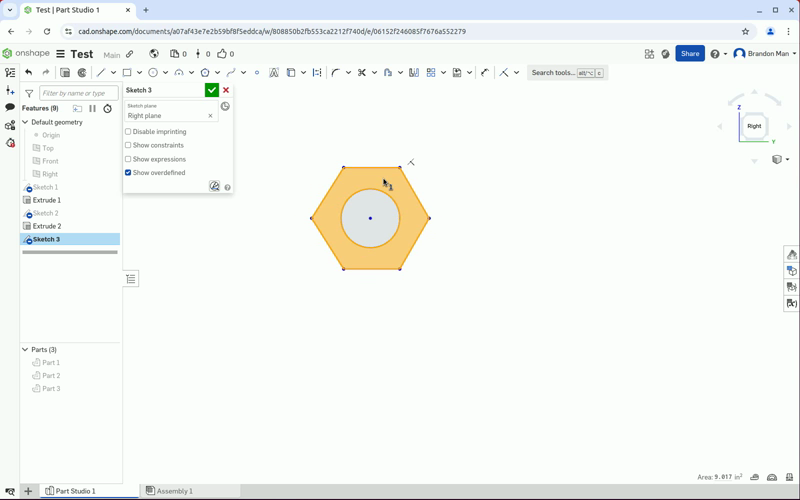
scroll(-6)
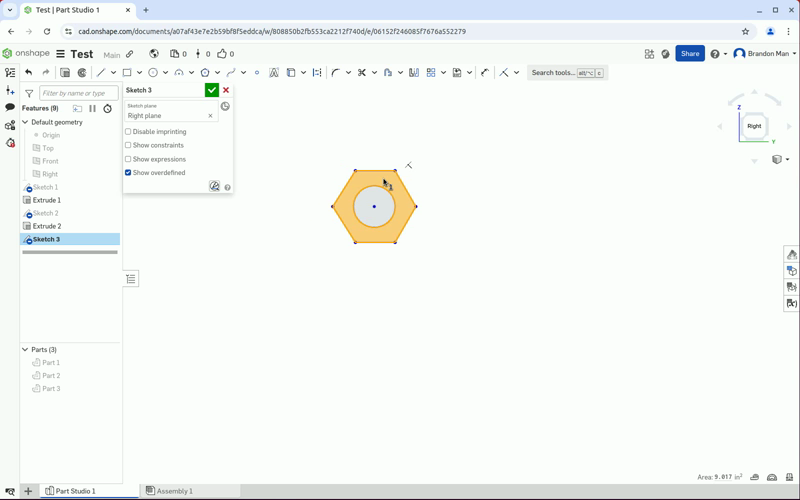
scroll(-6)
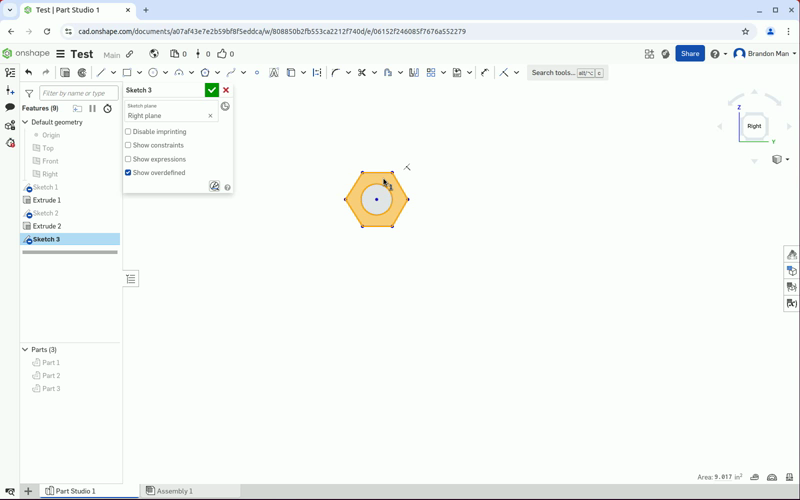
scroll(-6)
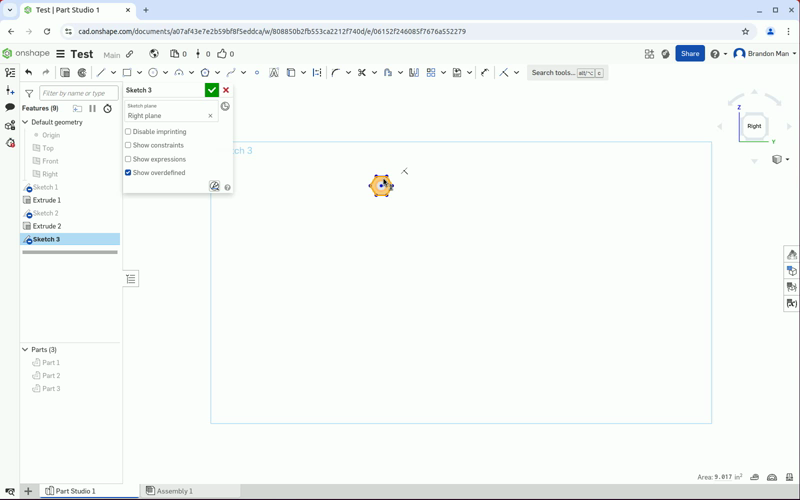
mouse_move(73, 352)
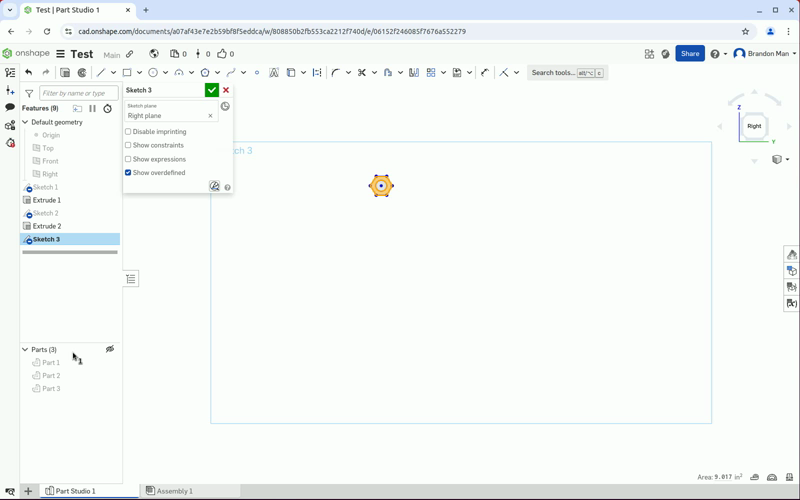
key(shift+y)
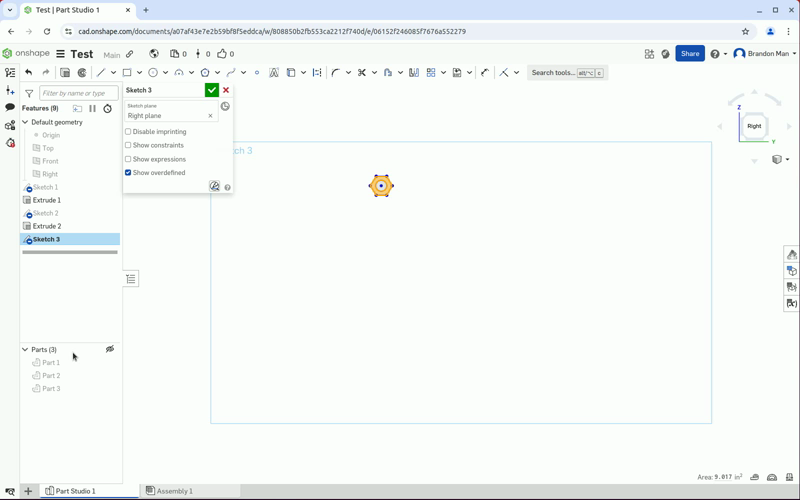
key(shift+e)
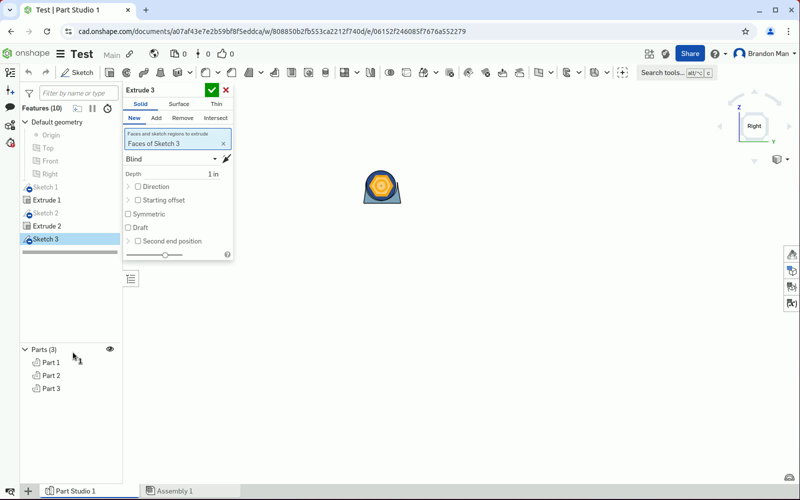
mouse_move(143, 106)
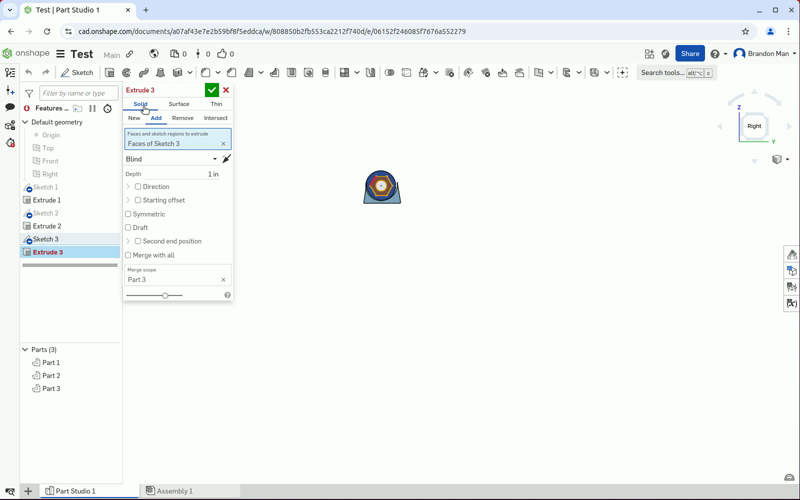
click(143, 106)
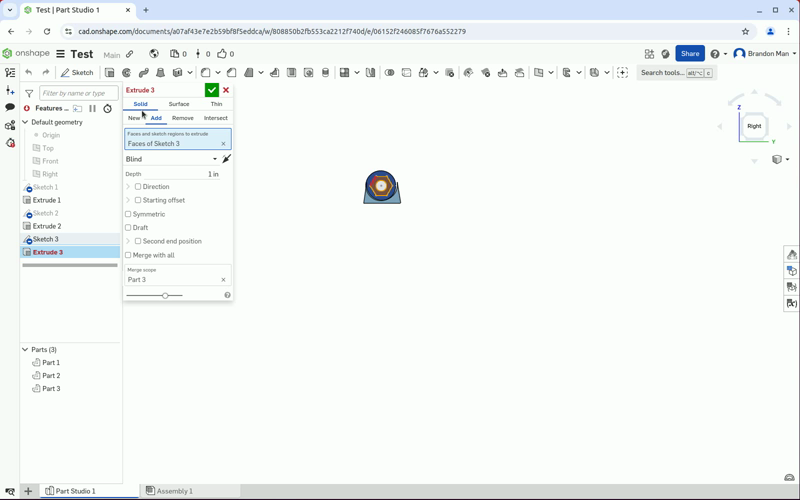
mouse_move(137, 120)
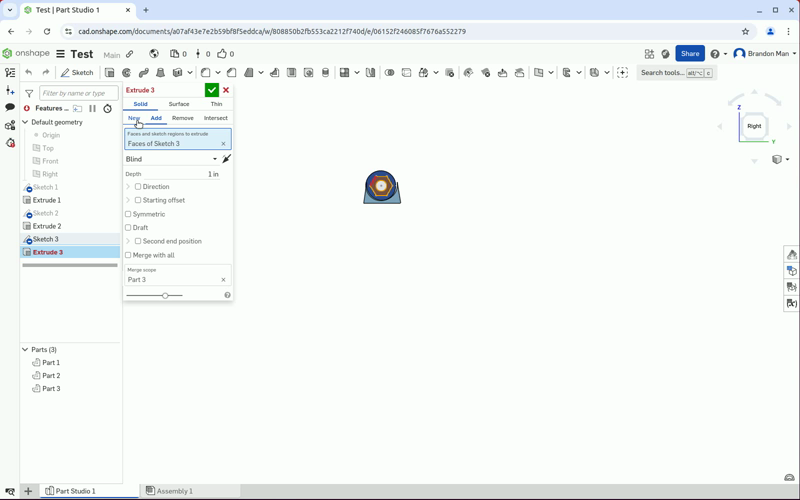
click(137, 120)
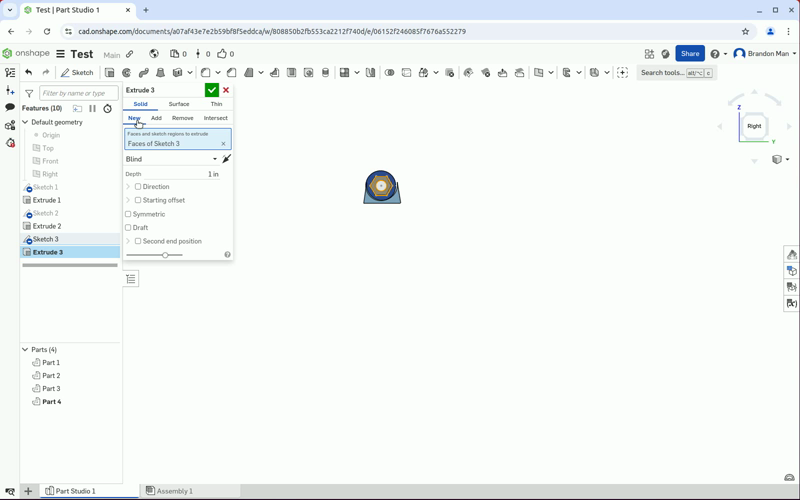
key(tab, 4)
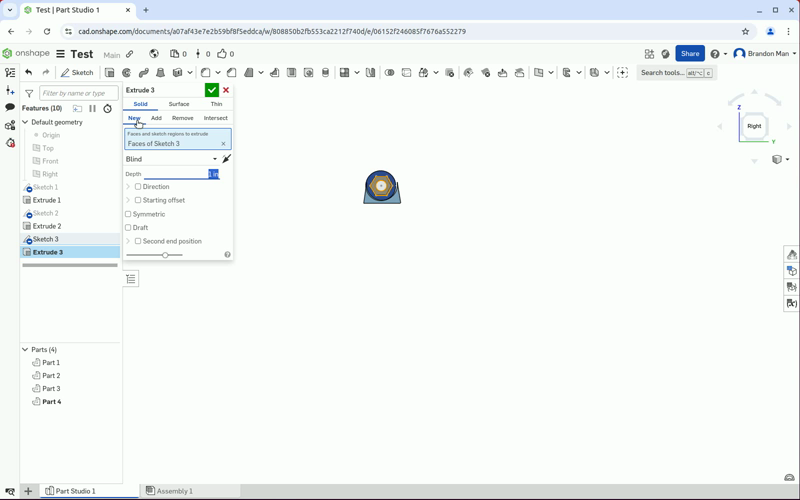
text(1.204)
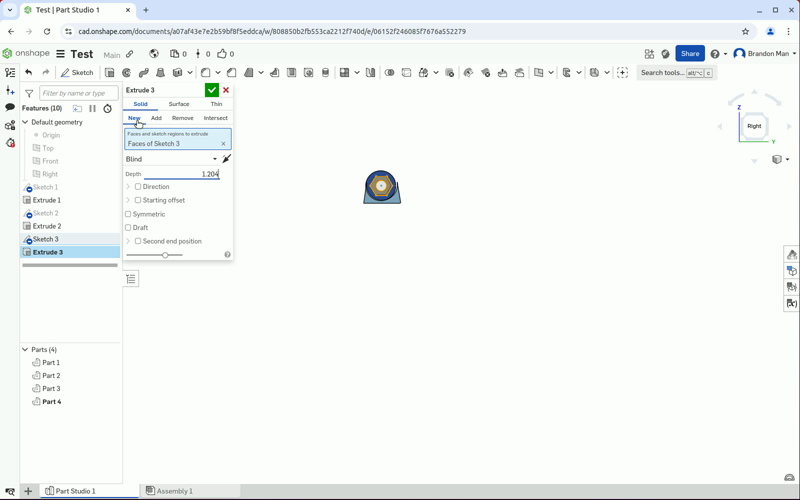
key(enter)
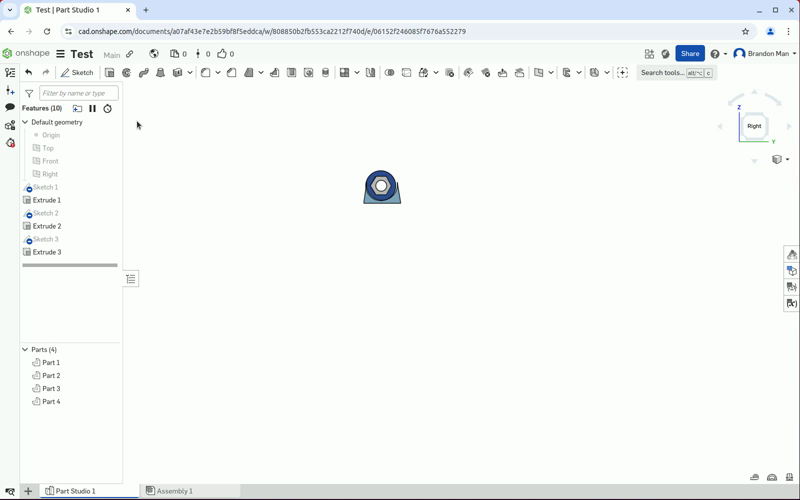
key(shift+h)
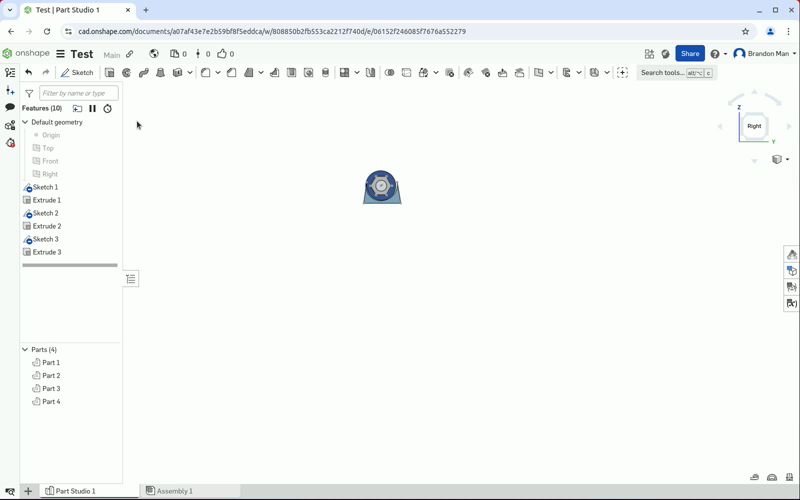
key(shift+h)
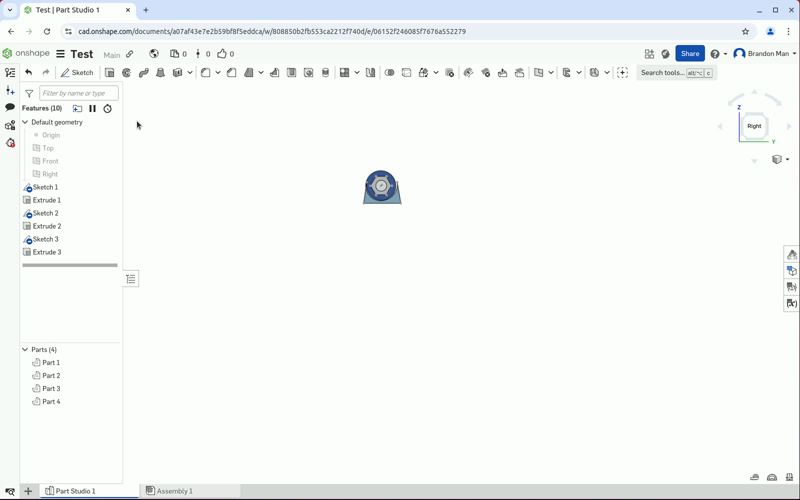
key(shift+7)
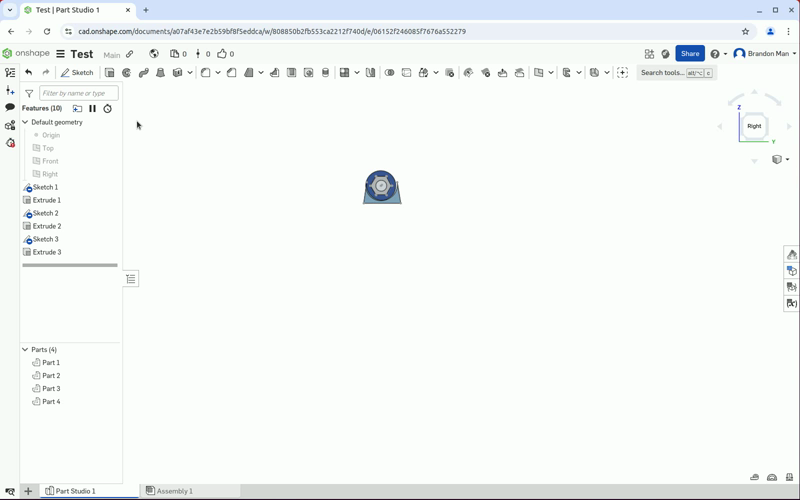
key(right, 2)
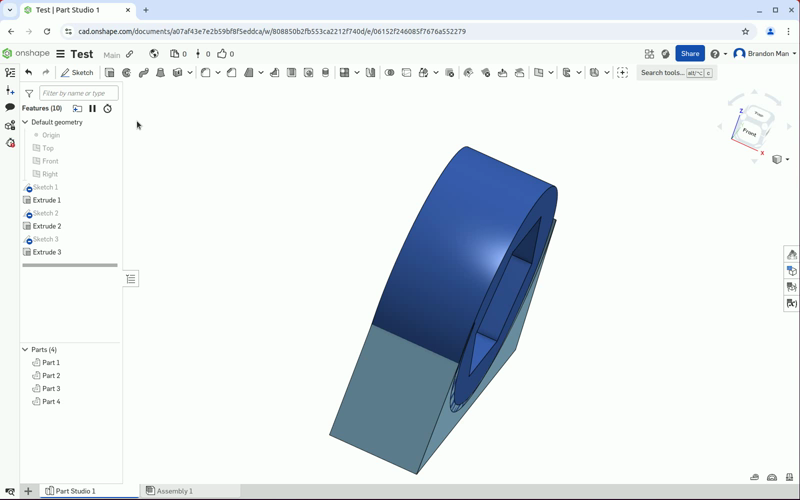
key(down, 2)
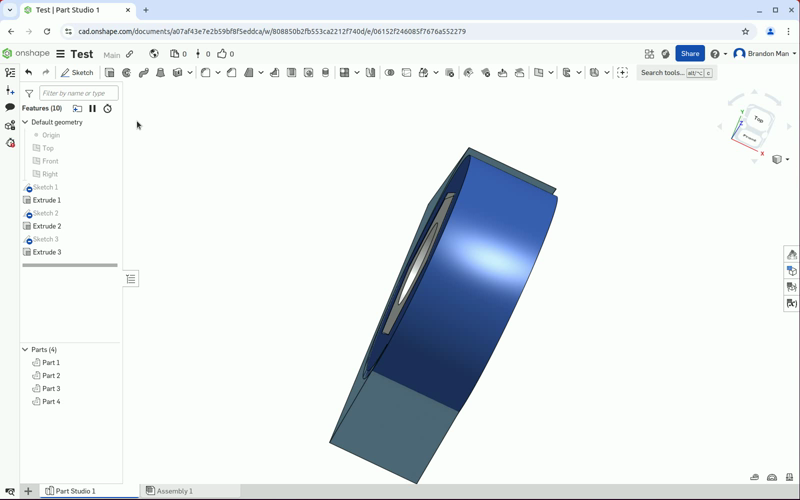
key(up, 2)
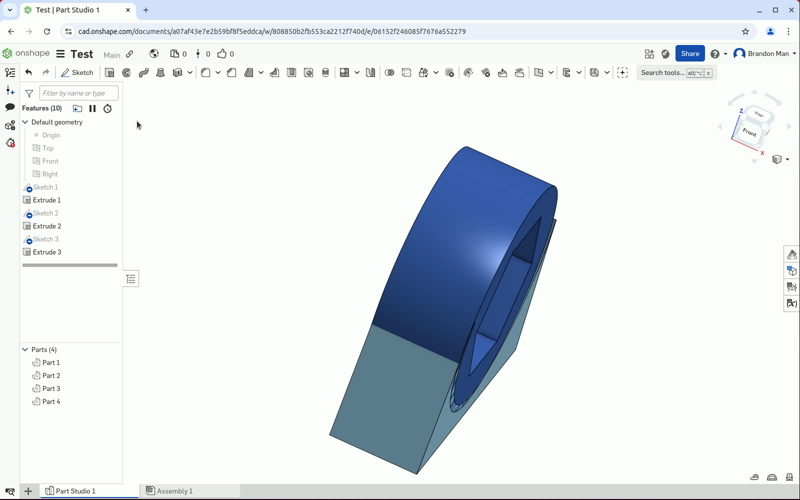
key(left, 2)
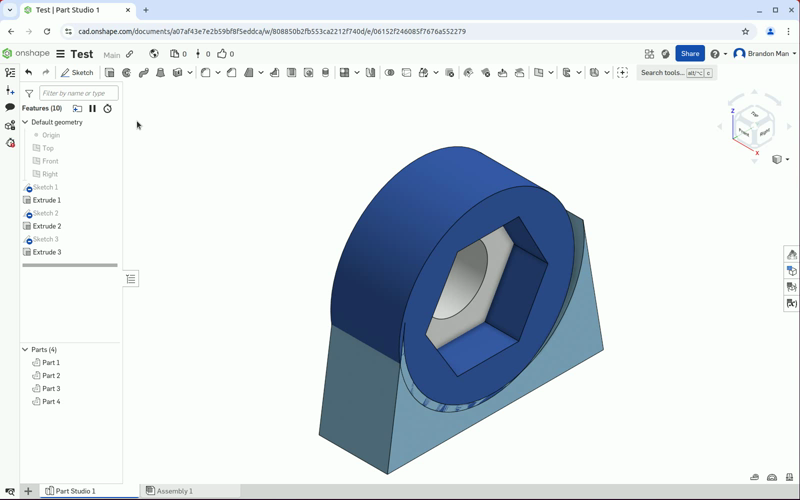
mouse_move(73, 189)
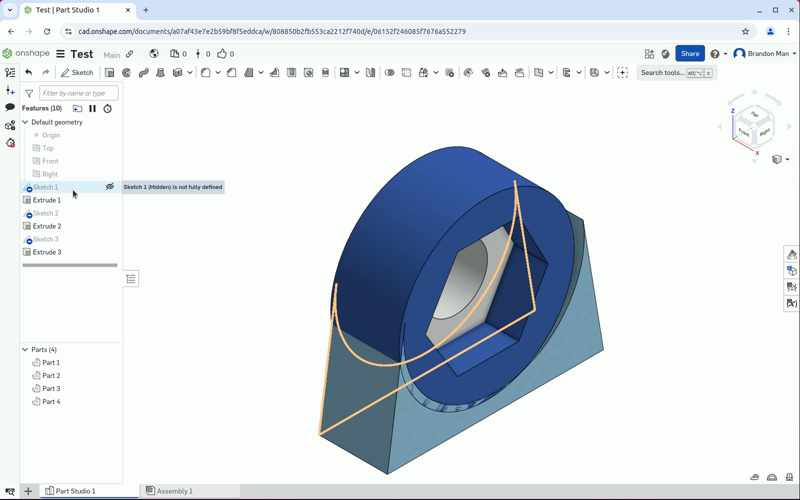
click(73, 189)